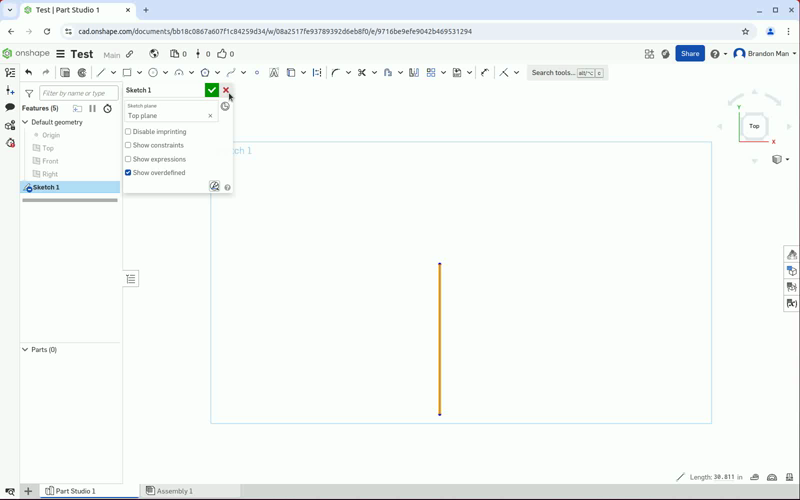
key(shift+h)
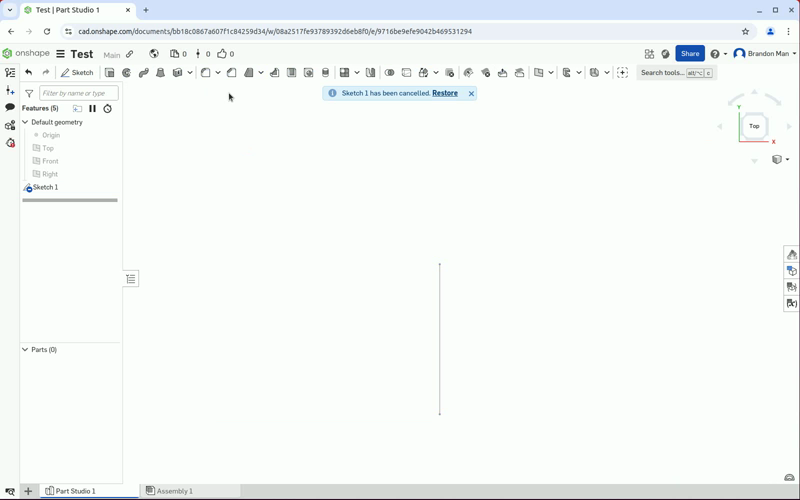
key(shift+s)
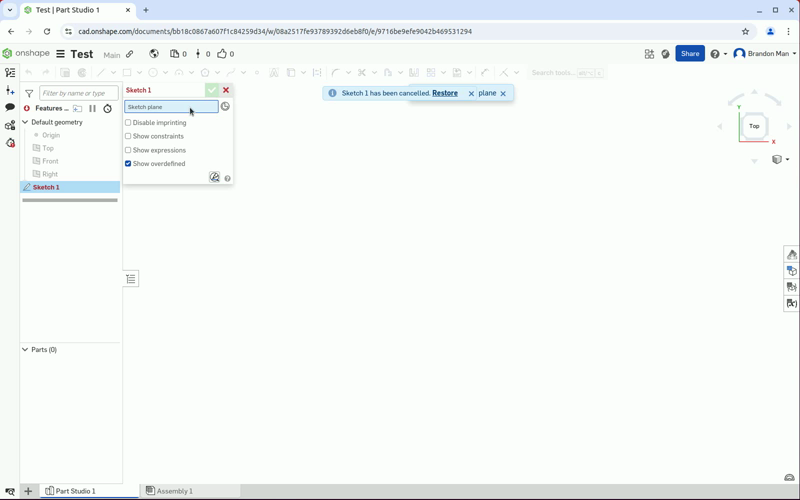
mouse_move(73, 150)
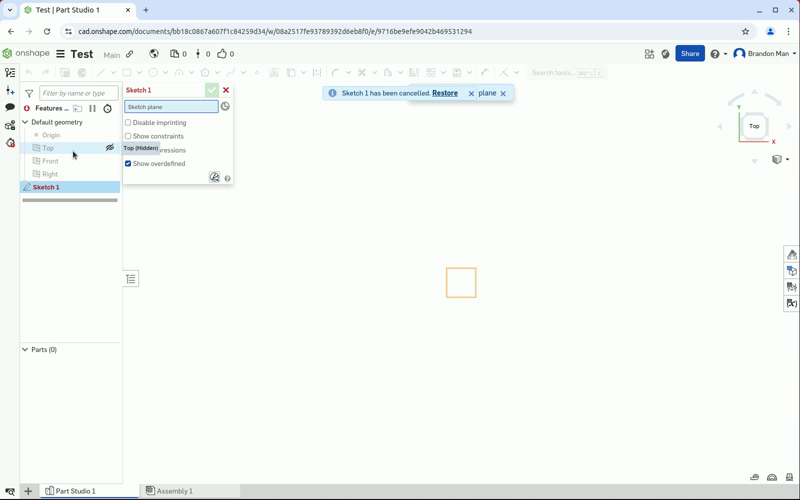
click(73, 150)
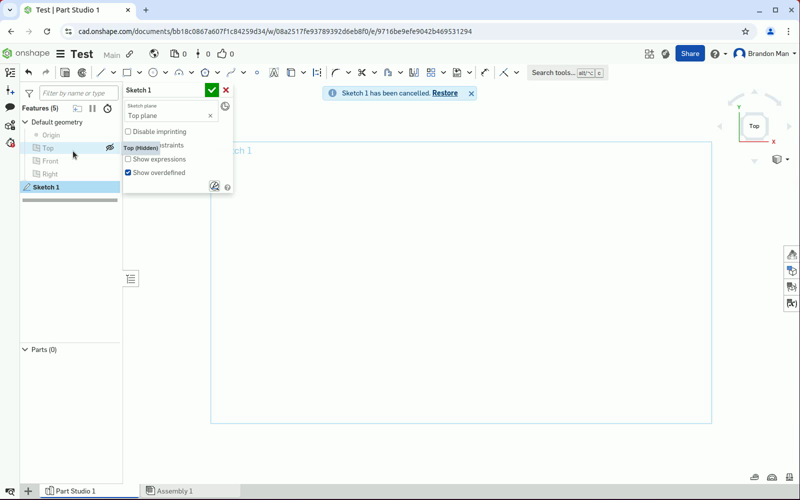
mouse_move(73, 352)
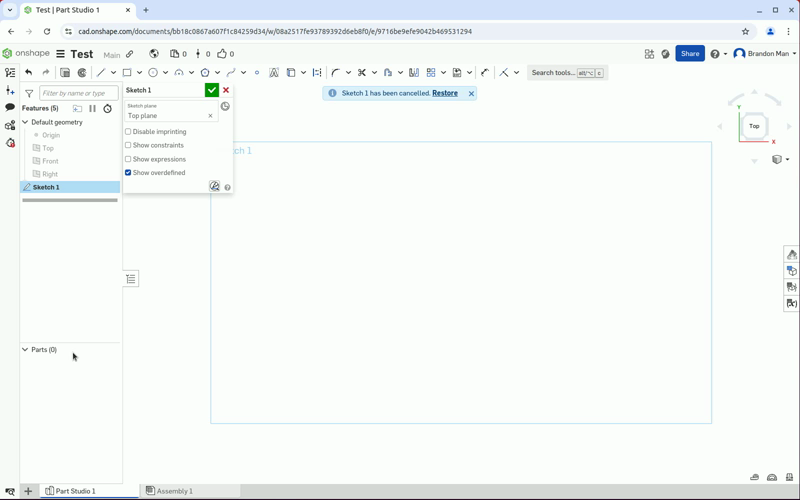
key(y)
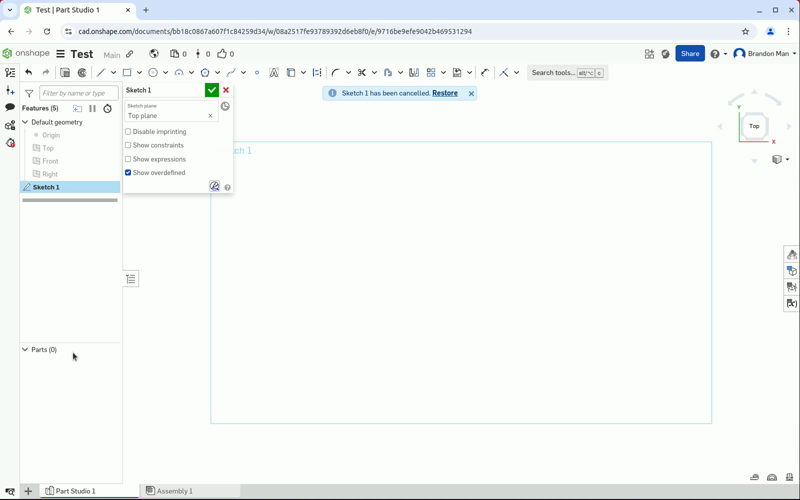
key(l)
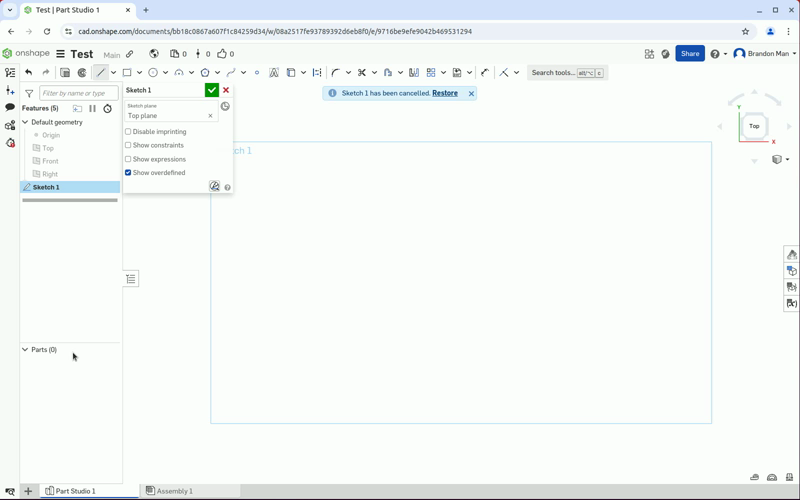
key_down(shift)
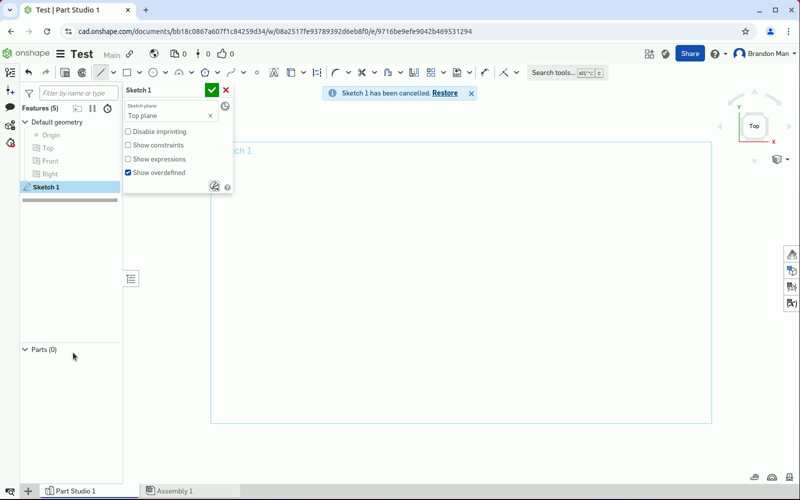
mouse_move(390, 300)
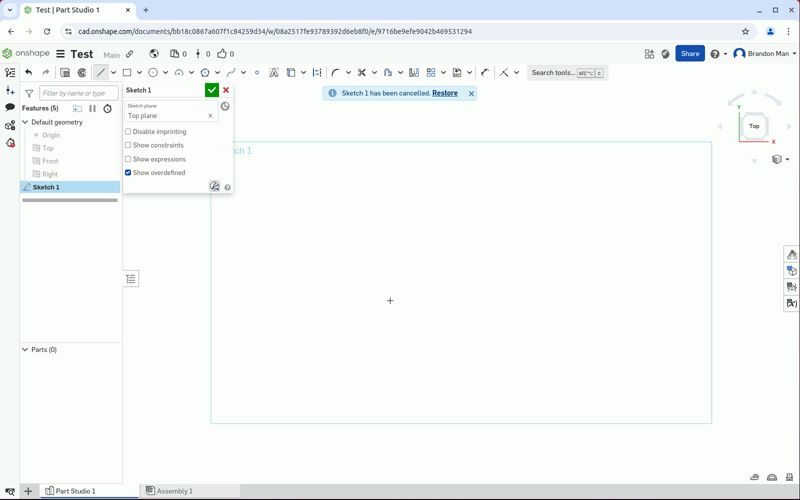
click(390, 300)
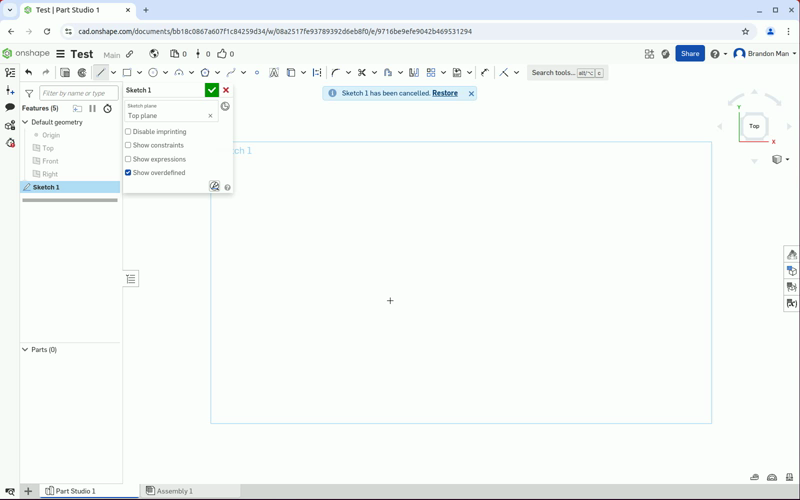
key_up(shift)
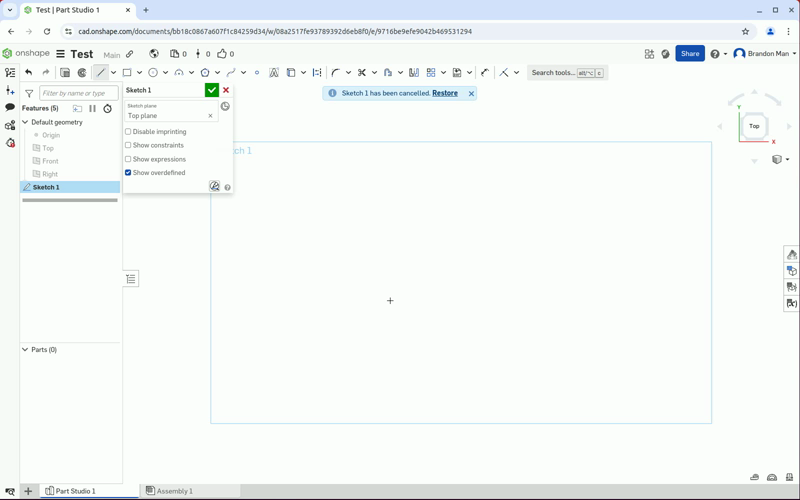
key_down(shift)
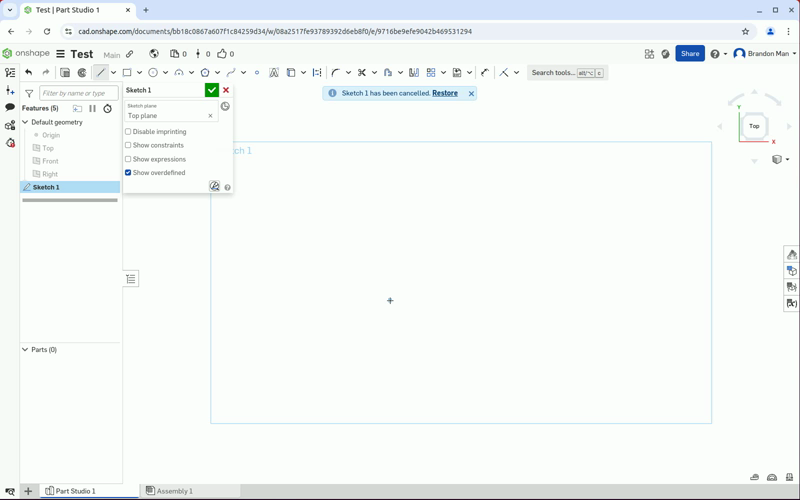
mouse_move(420, 300)
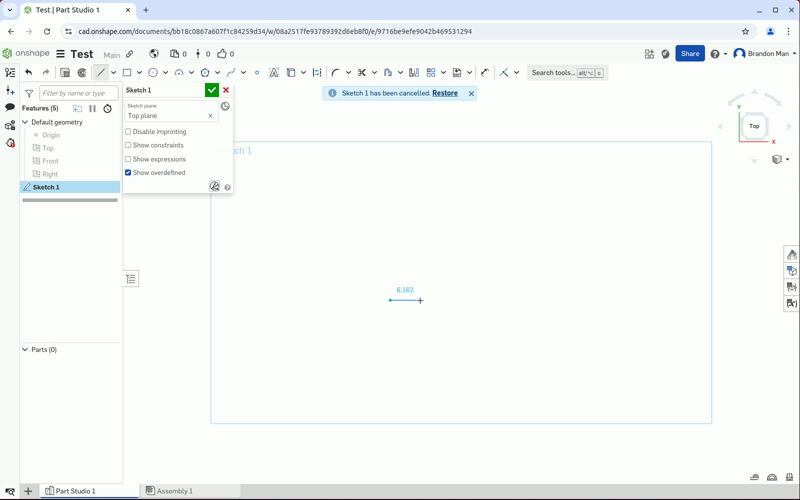
mouse_move(443, 300)
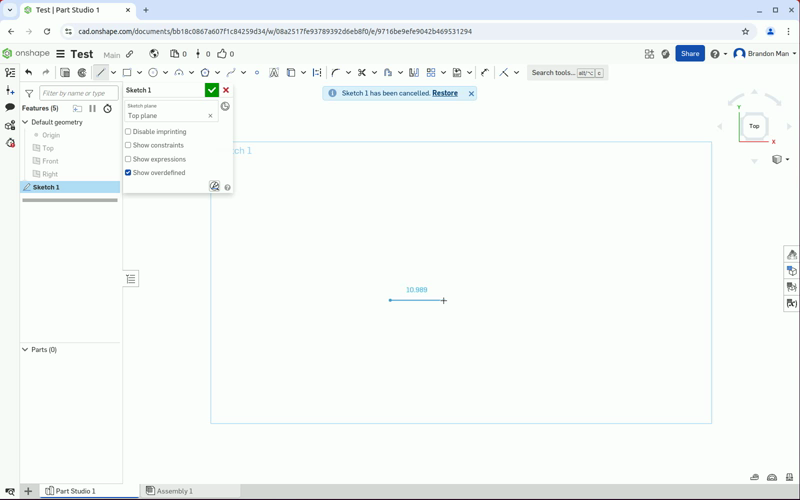
click(443, 300)
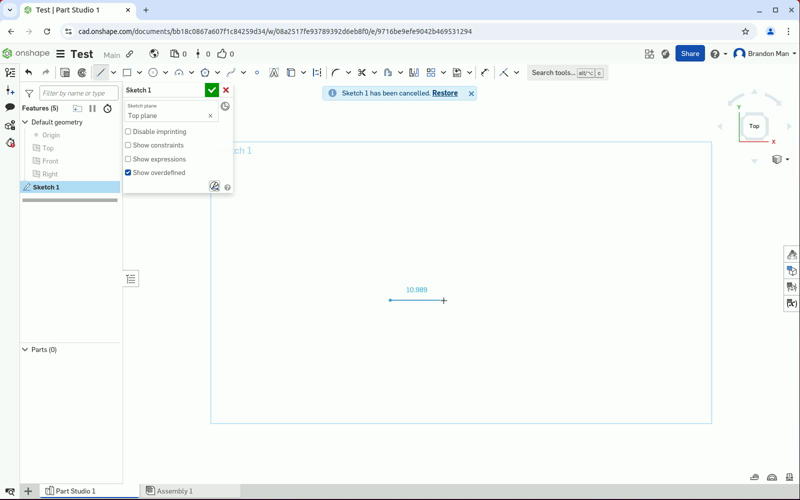
key_up(shift)
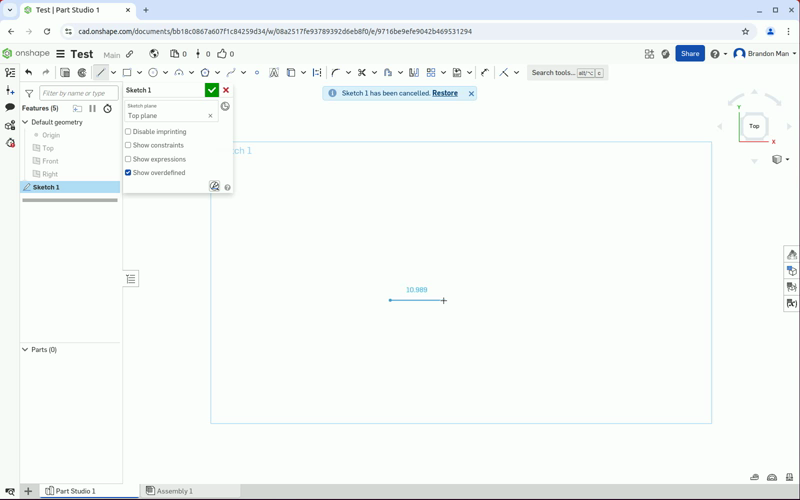
key_down(shift)
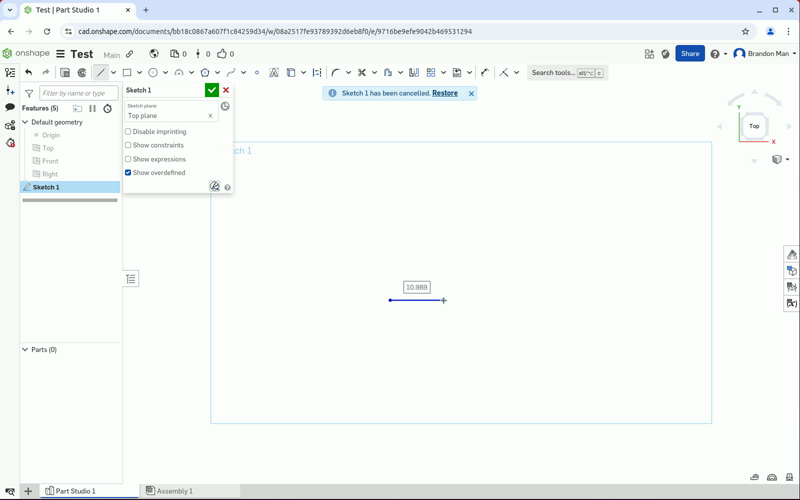
mouse_move(473, 300)
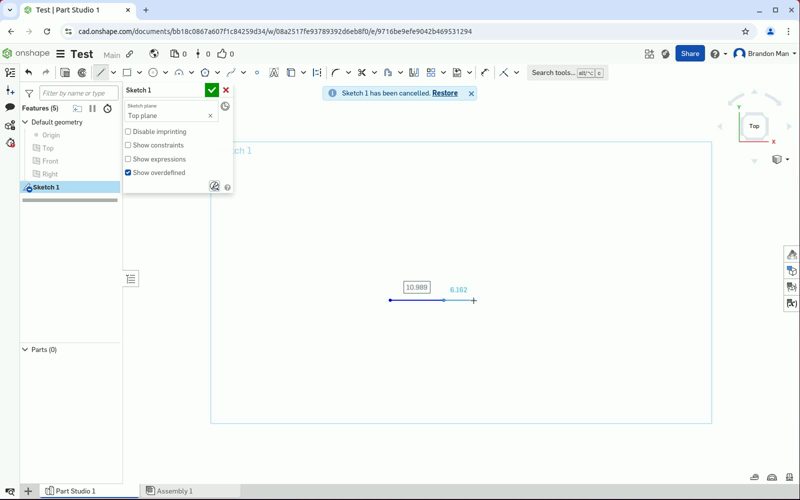
mouse_move(443, 353)
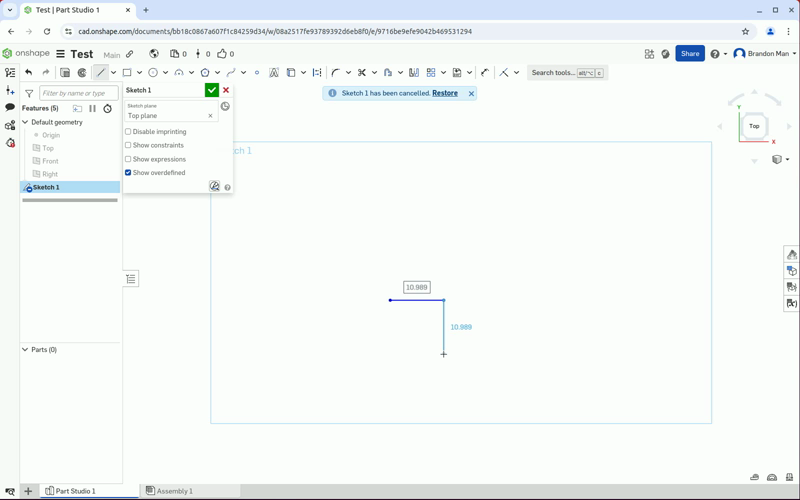
click(443, 353)
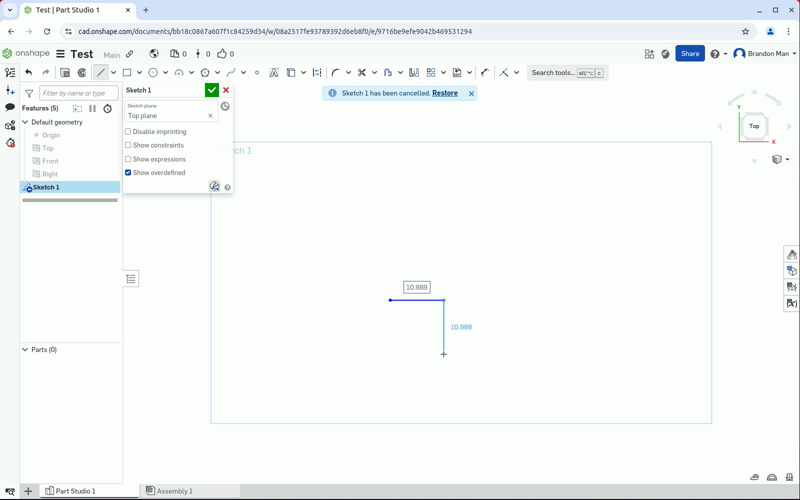
key_up(shift)
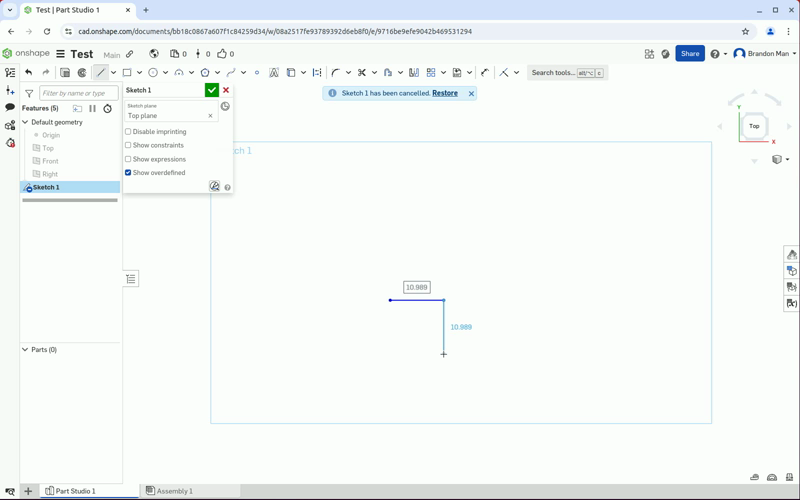
key_down(shift)
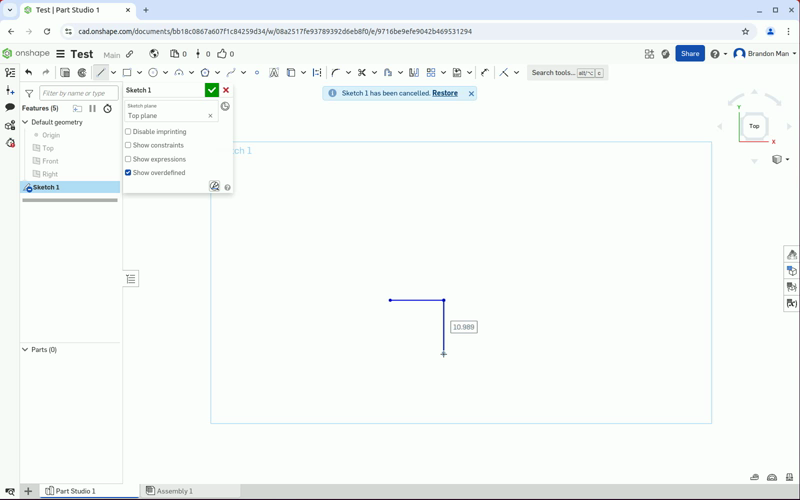
mouse_move(473, 353)
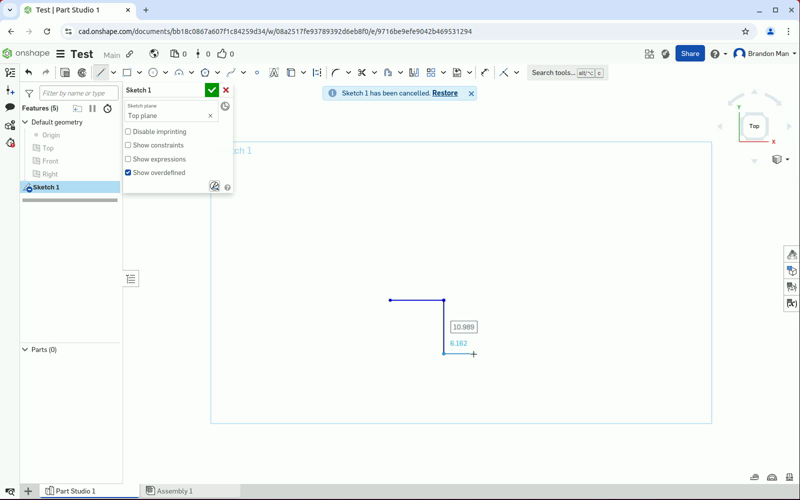
mouse_move(477, 353)
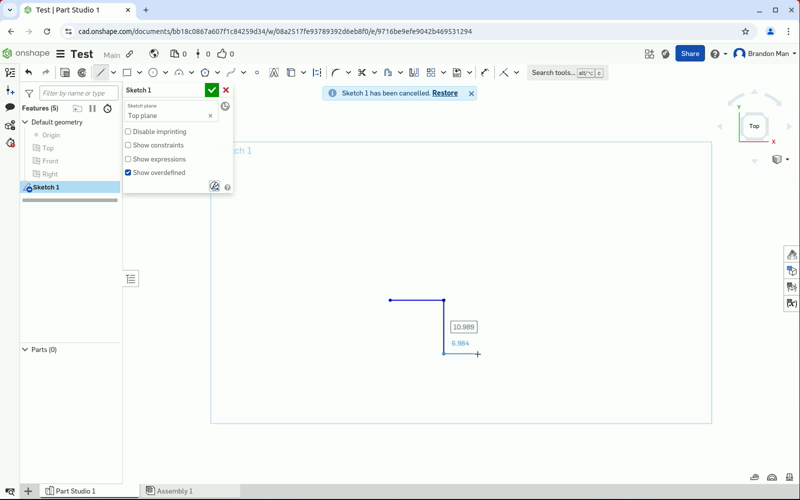
click(477, 353)
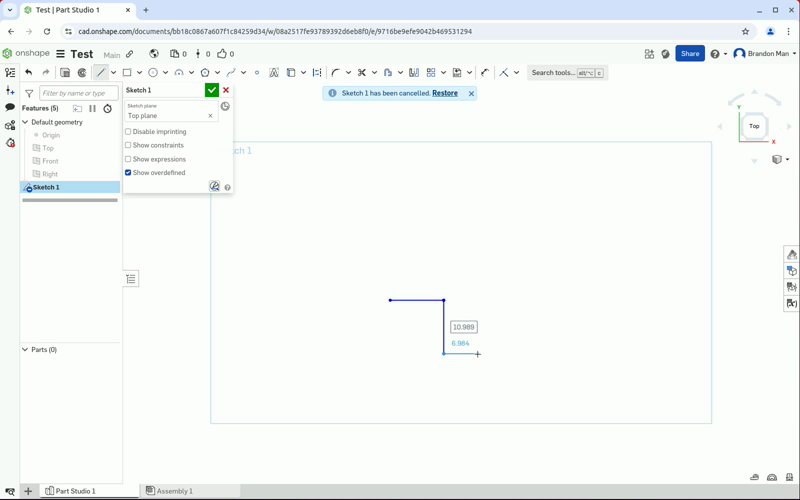
key_up(shift)
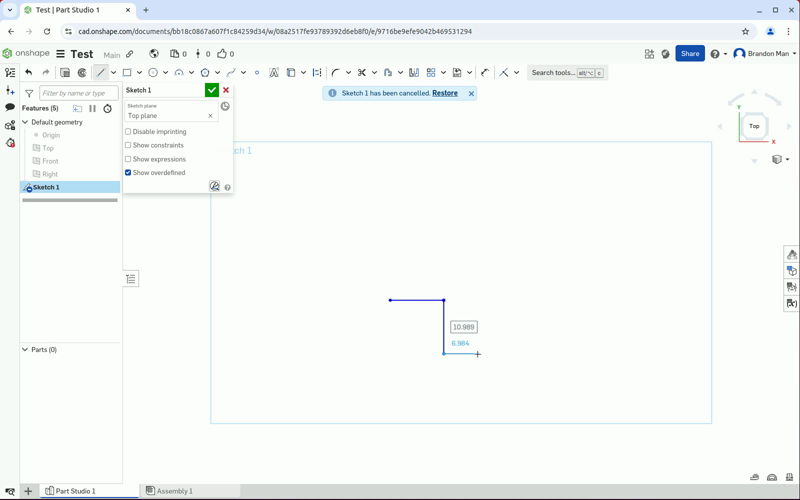
key_down(shift)
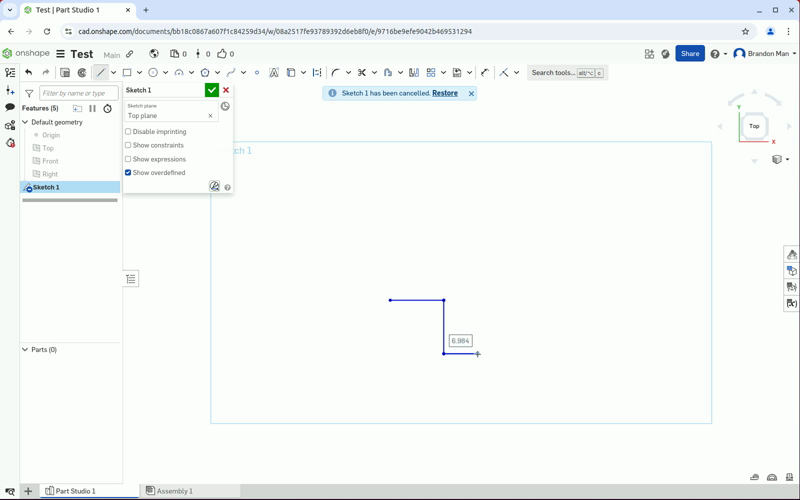
mouse_move(507, 353)
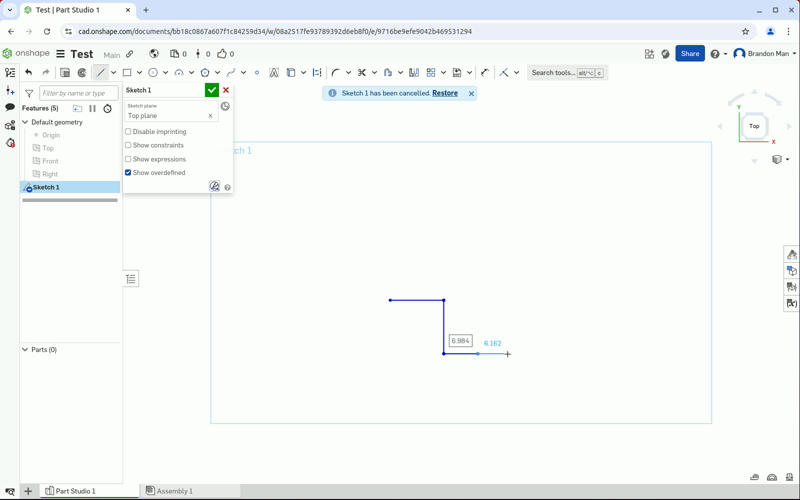
mouse_move(477, 300)
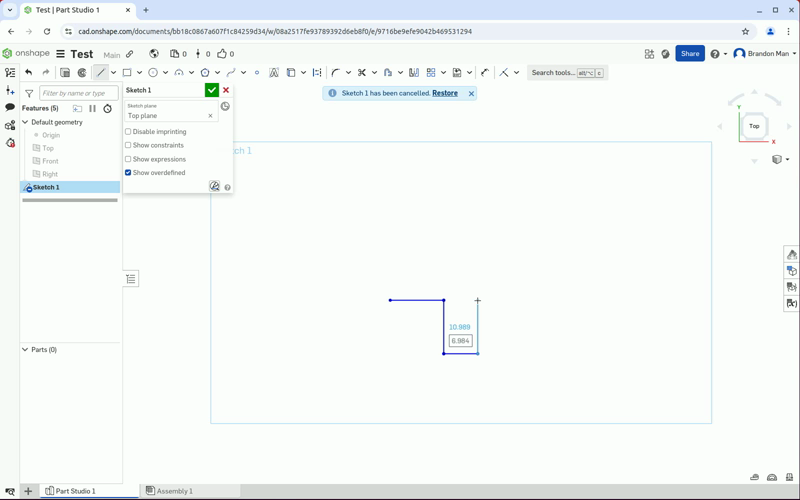
click(477, 300)
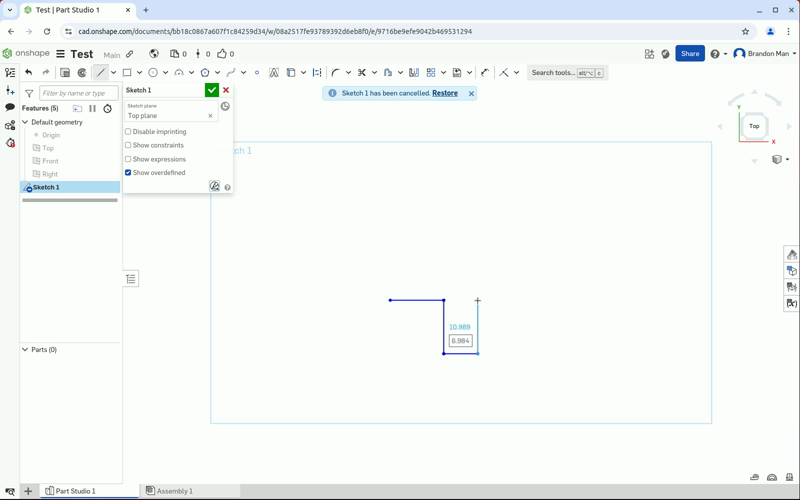
key_up(shift)
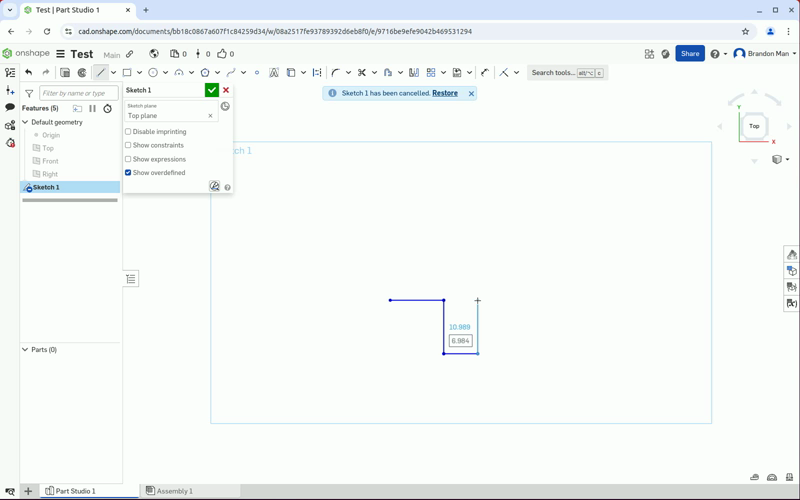
key_down(shift)
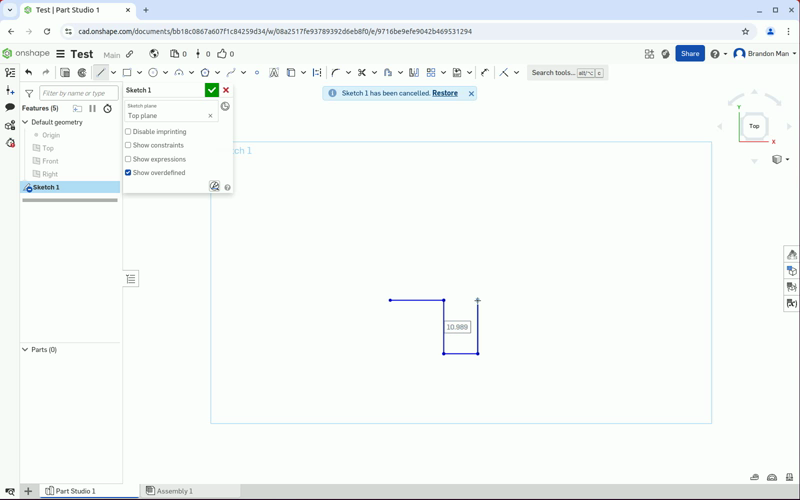
mouse_move(507, 300)
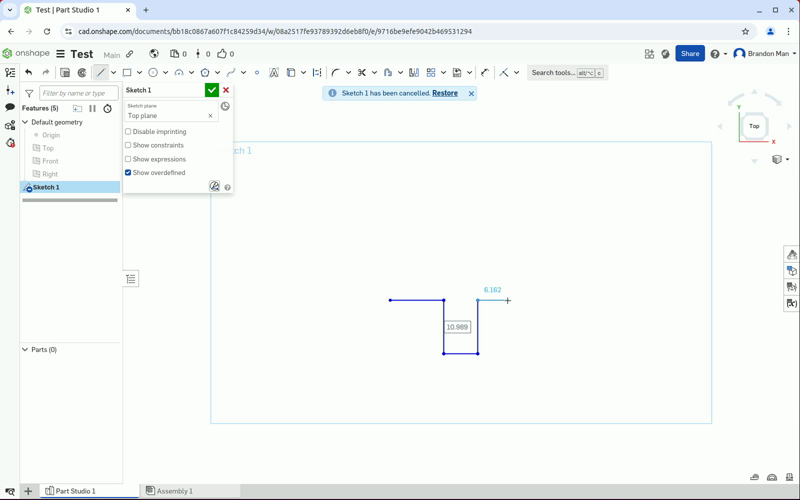
mouse_move(530, 300)
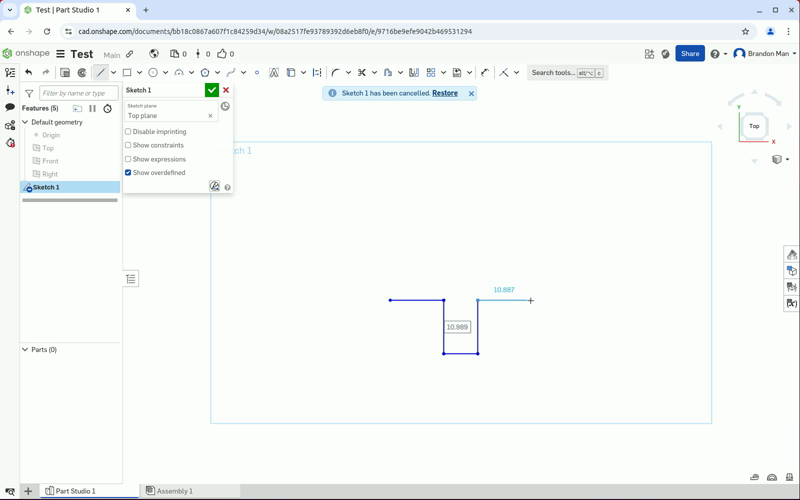
click(530, 300)
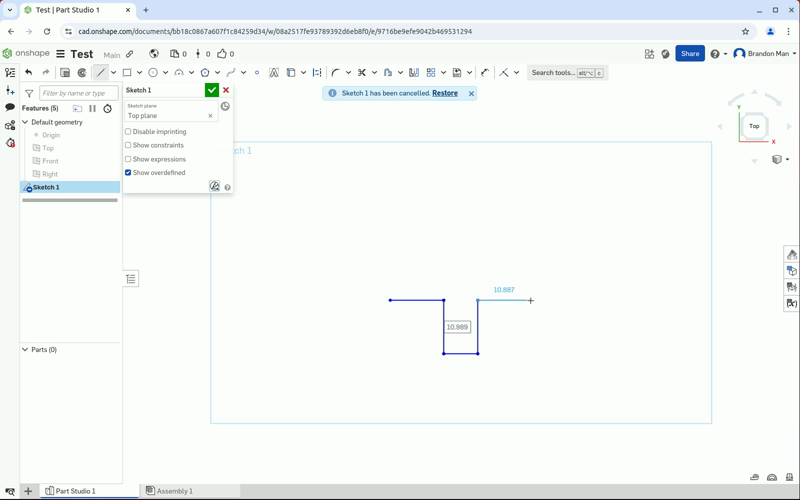
key_up(shift)
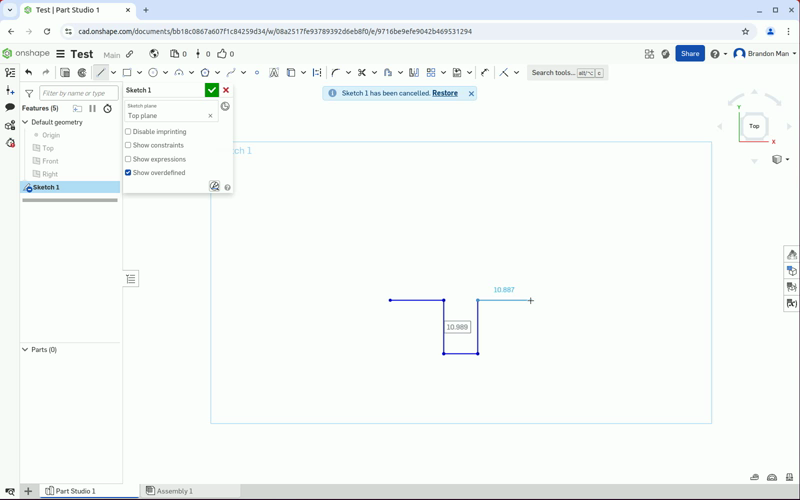
key_down(shift)
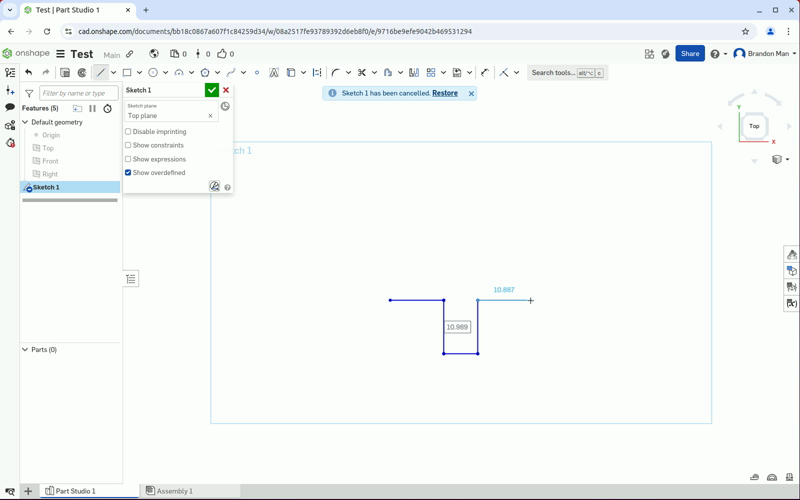
mouse_move(560, 300)
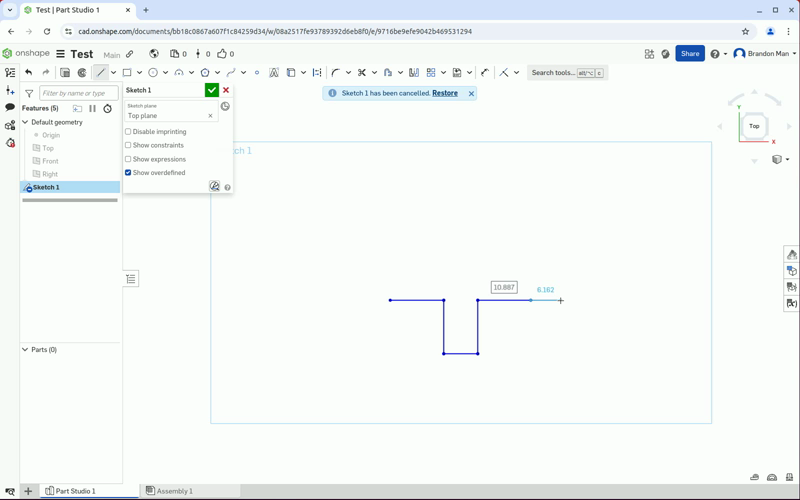
mouse_move(530, 264)
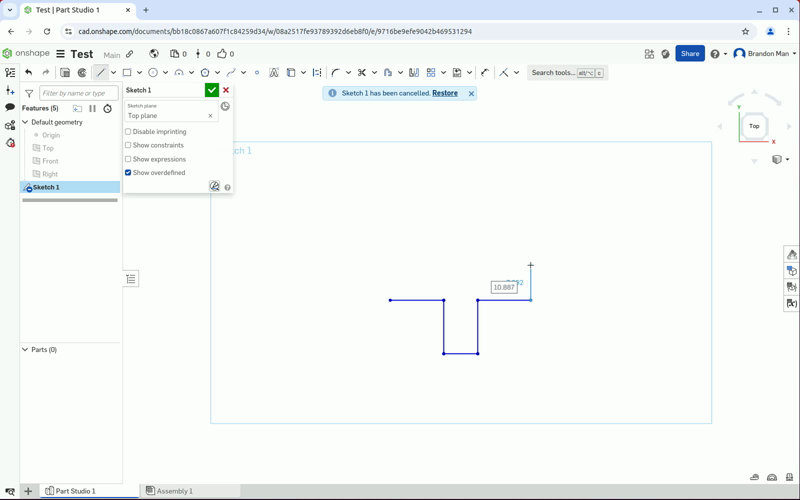
click(530, 264)
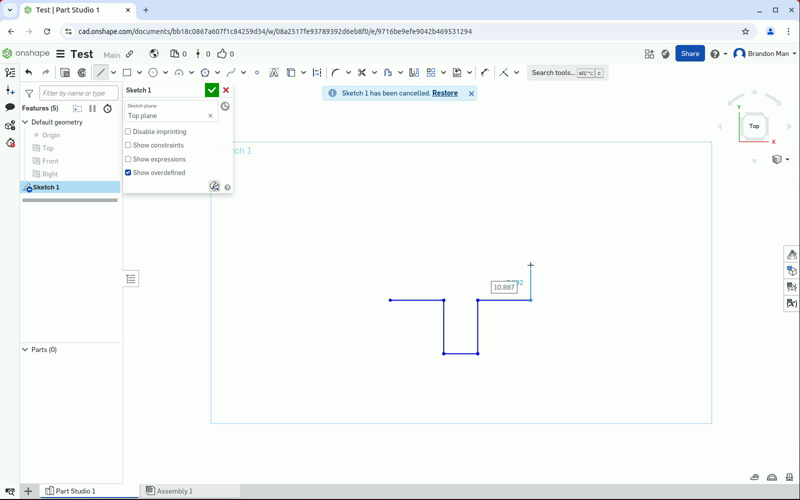
key_up(shift)
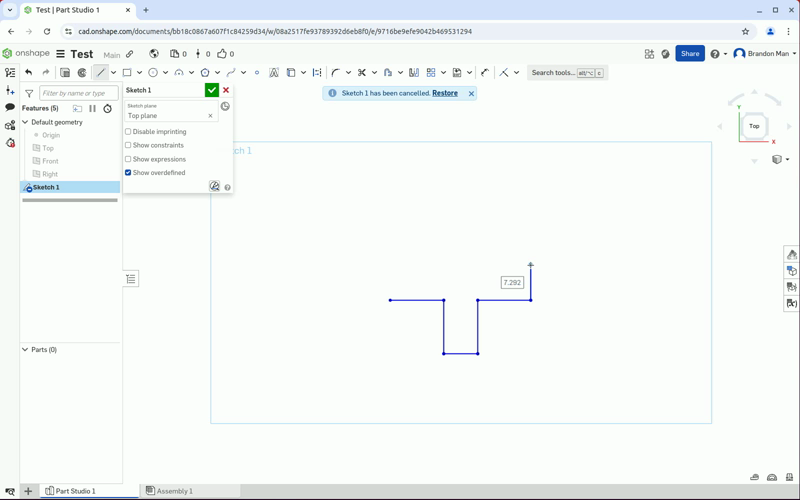
key_down(shift)
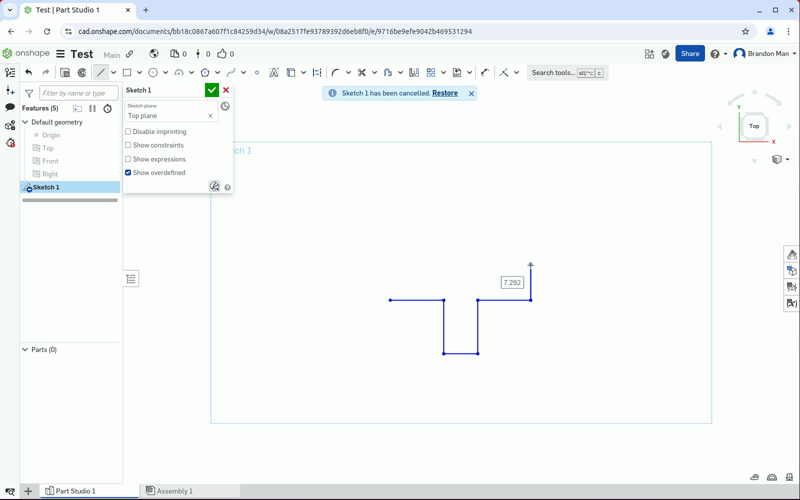
mouse_move(560, 264)
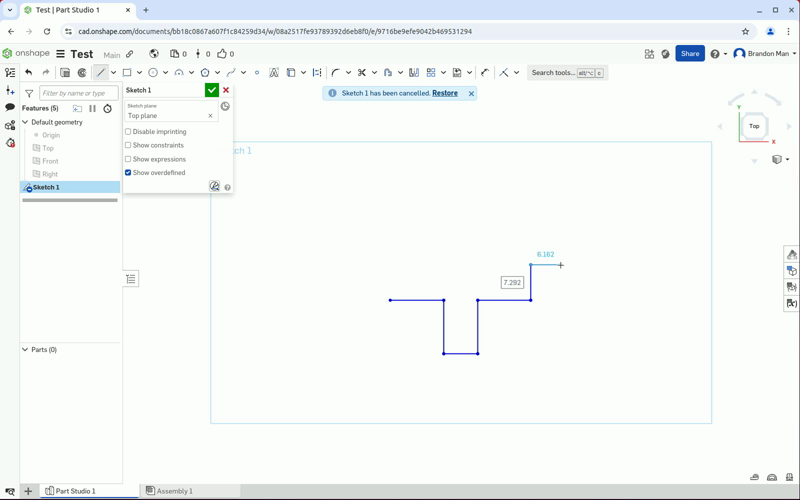
mouse_move(477, 264)
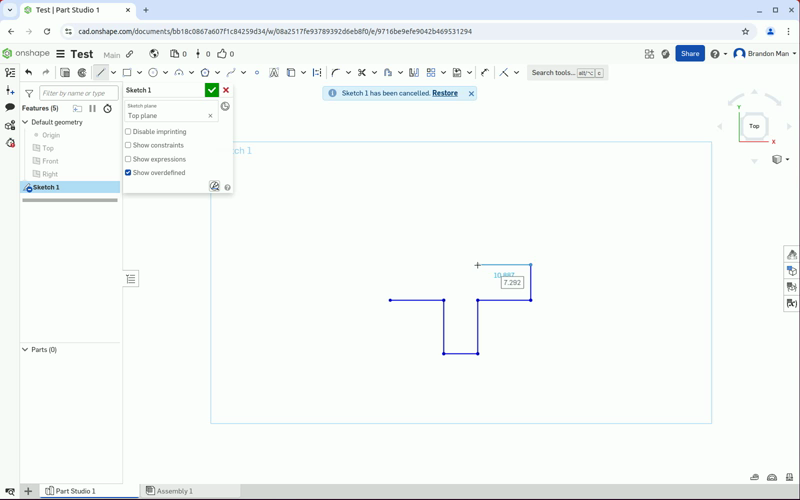
click(477, 264)
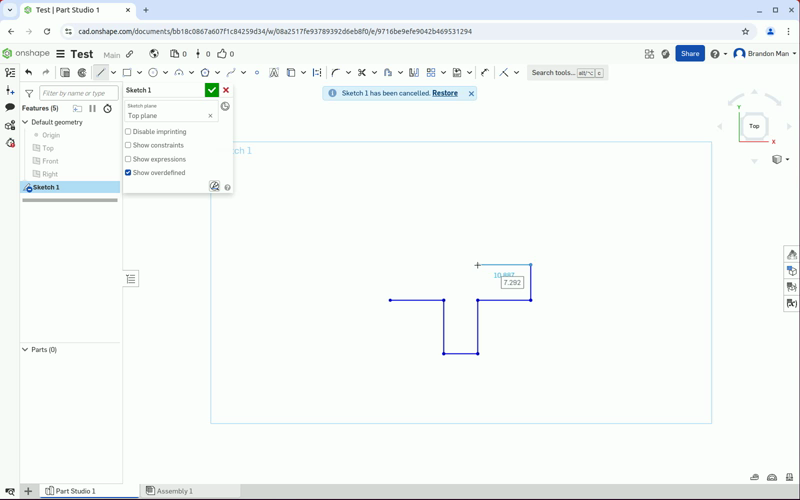
key_up(shift)
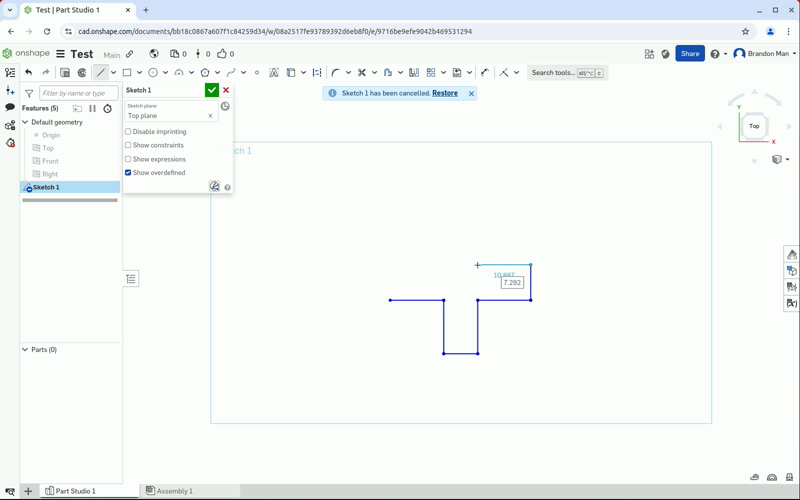
key_down(shift)
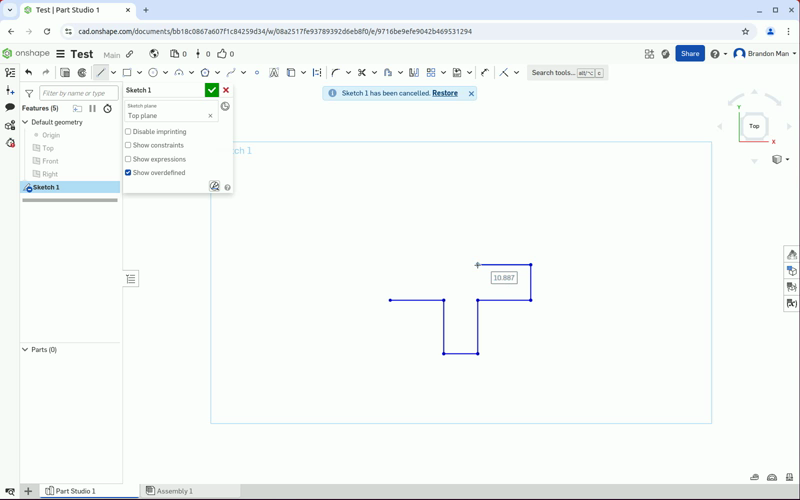
mouse_move(507, 264)
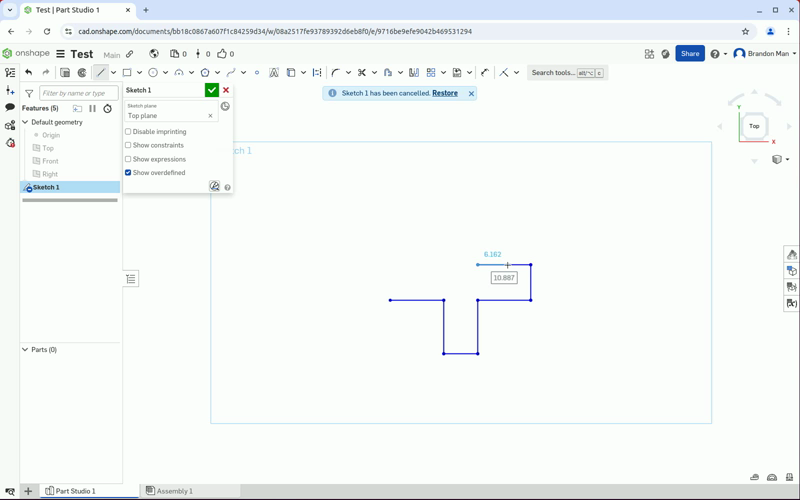
mouse_move(477, 213)
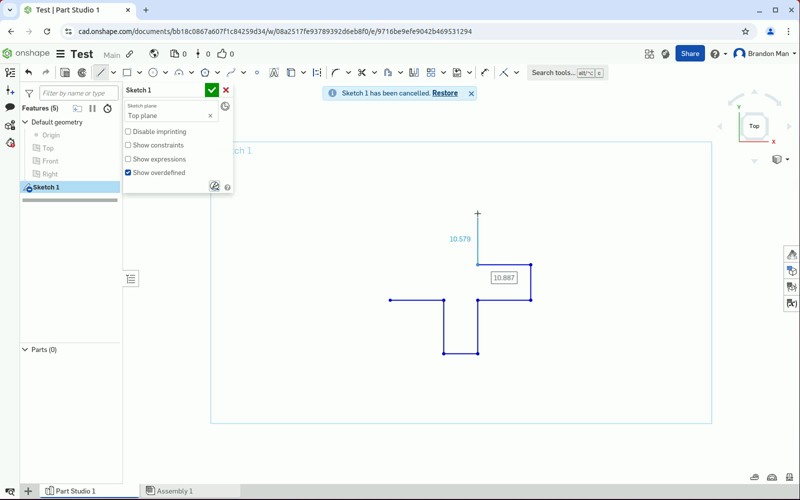
click(477, 213)
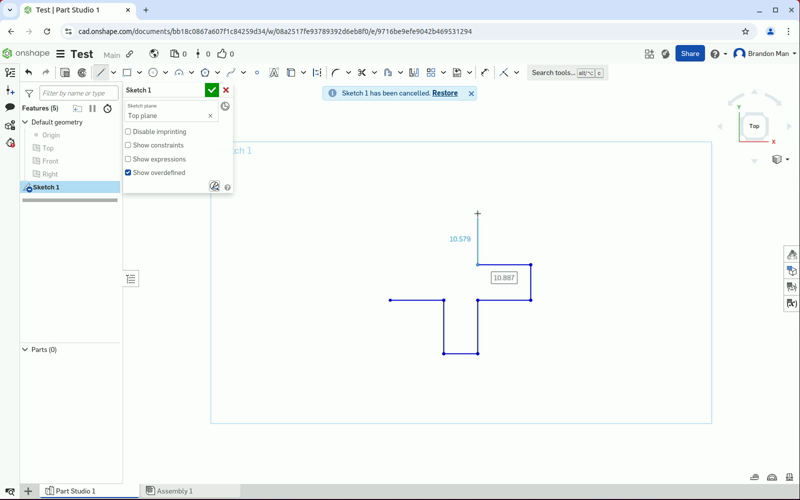
key_up(shift)
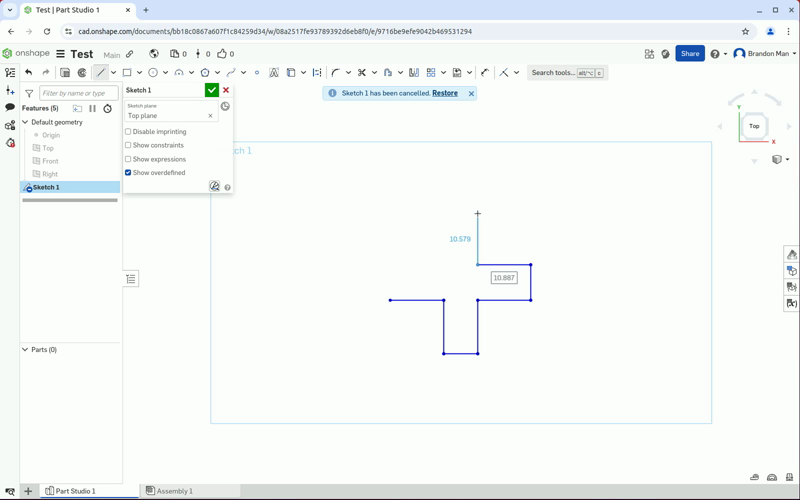
key_down(shift)
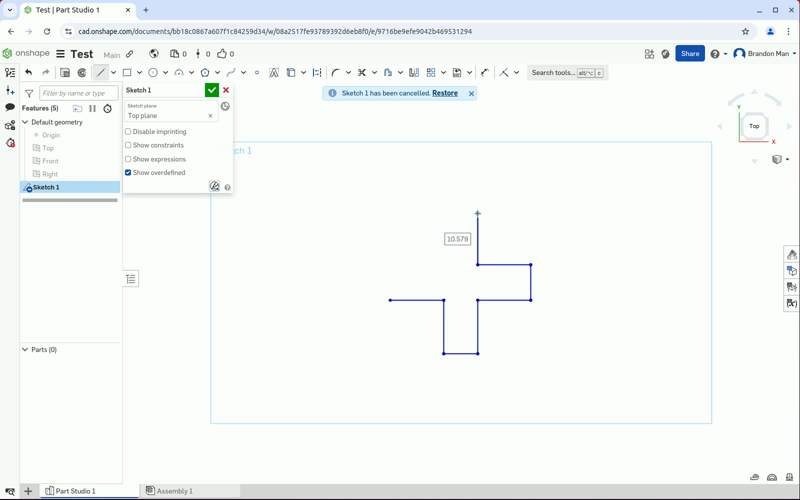
mouse_move(507, 213)
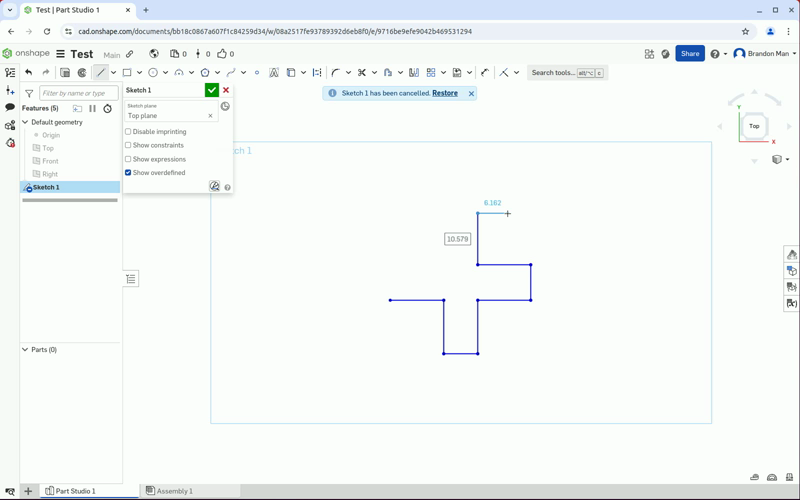
mouse_move(443, 213)
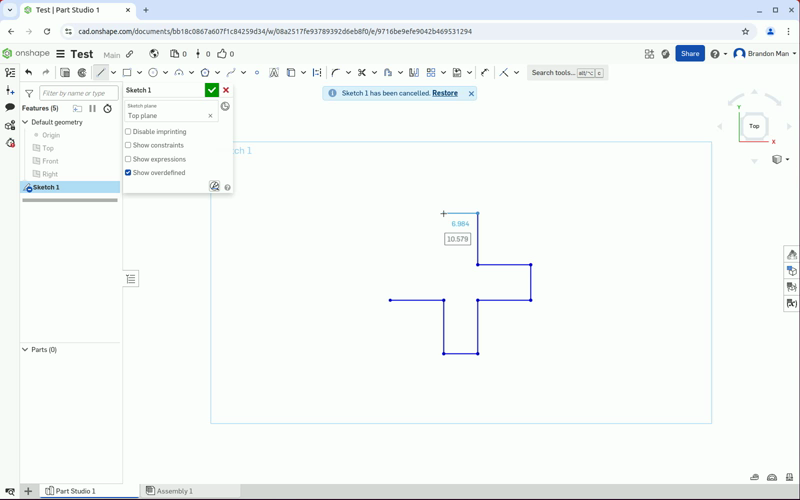
click(443, 213)
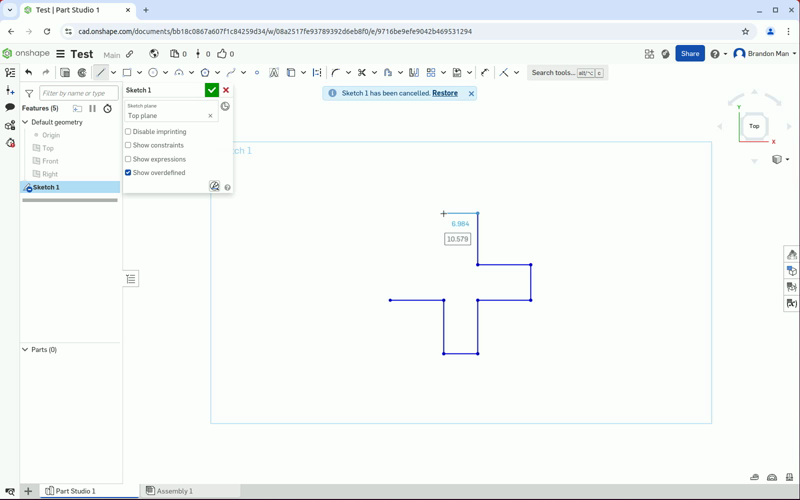
key_up(shift)
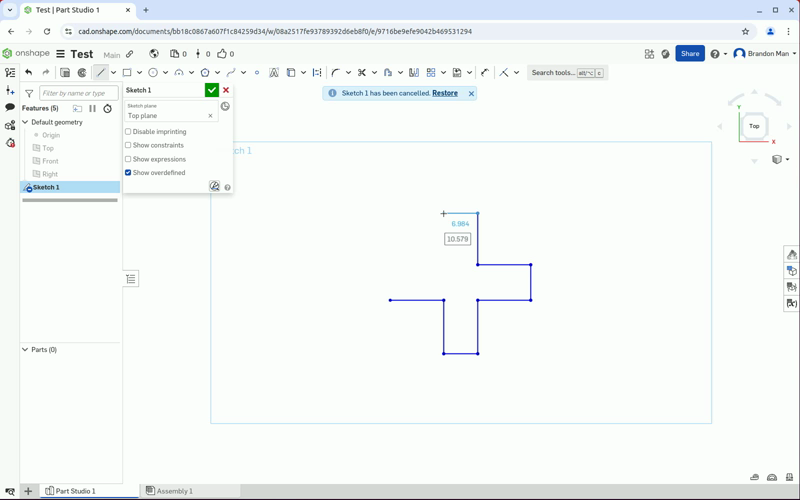
key_down(shift)
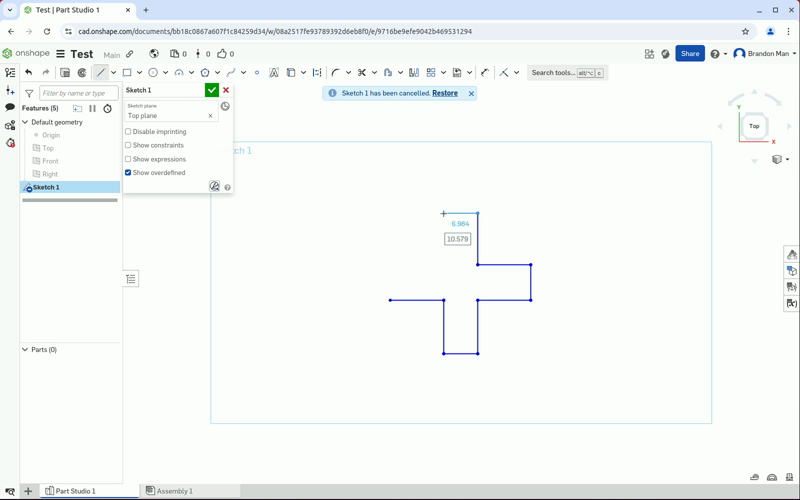
mouse_move(473, 213)
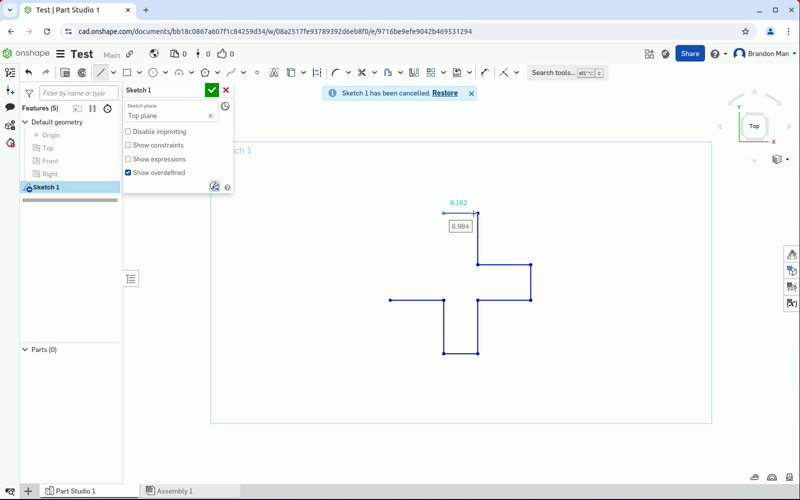
mouse_move(443, 264)
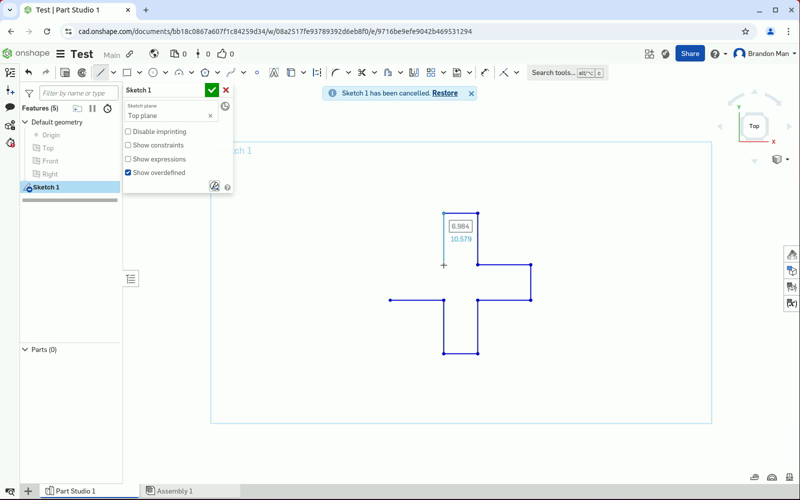
click(443, 264)
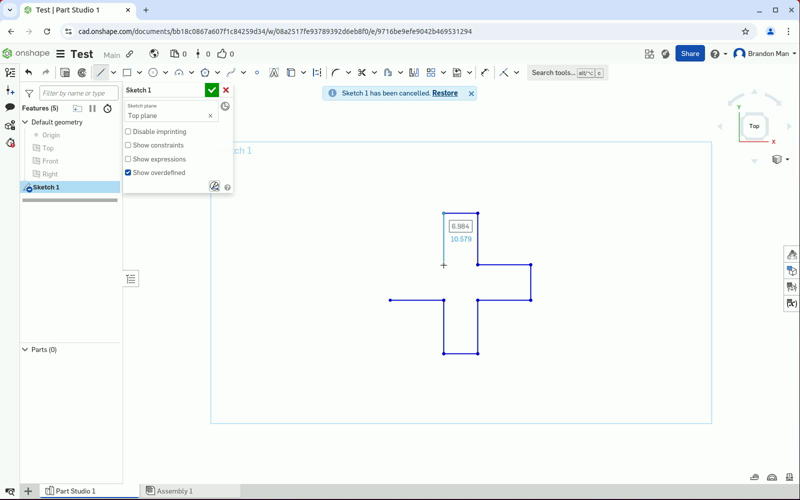
key_up(shift)
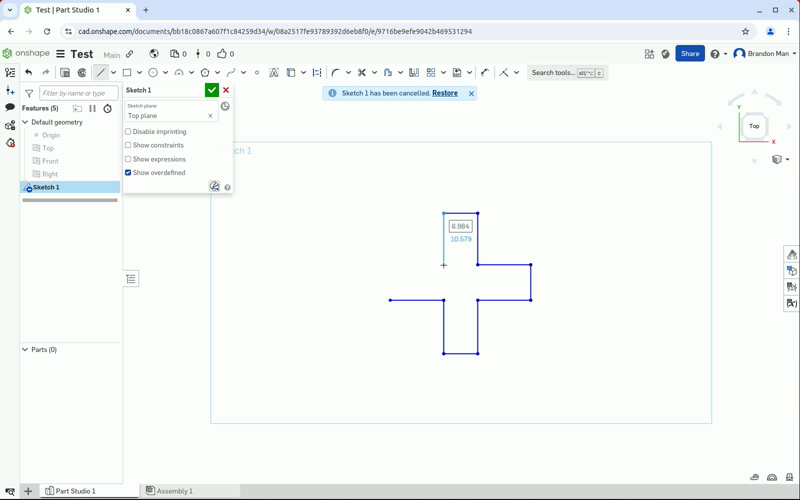
key_down(shift)
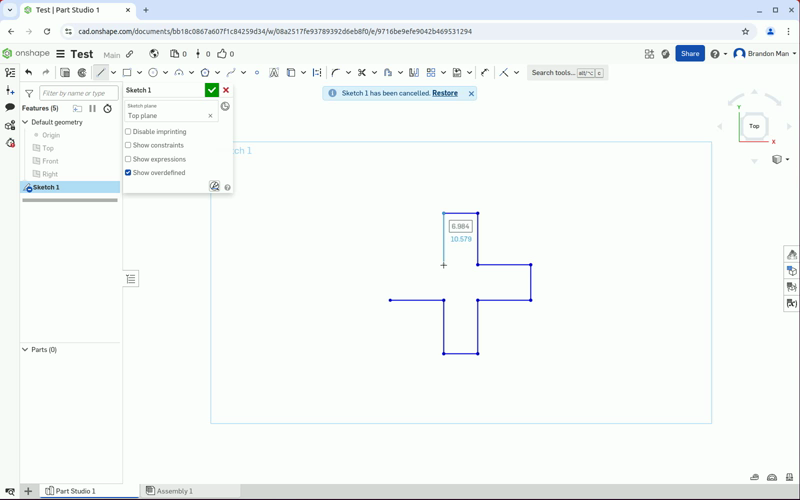
mouse_move(473, 264)
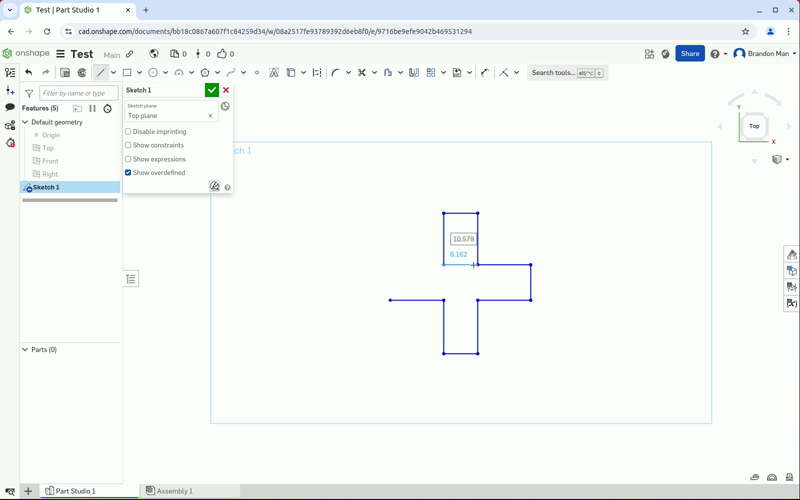
mouse_move(390, 264)
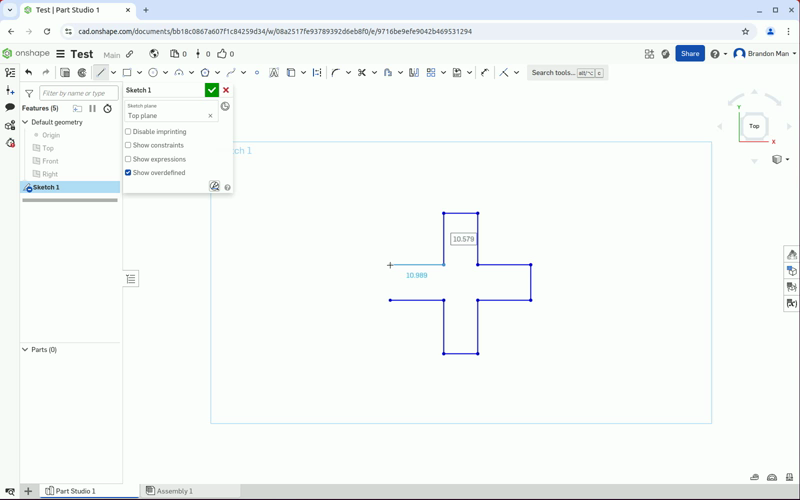
click(390, 264)
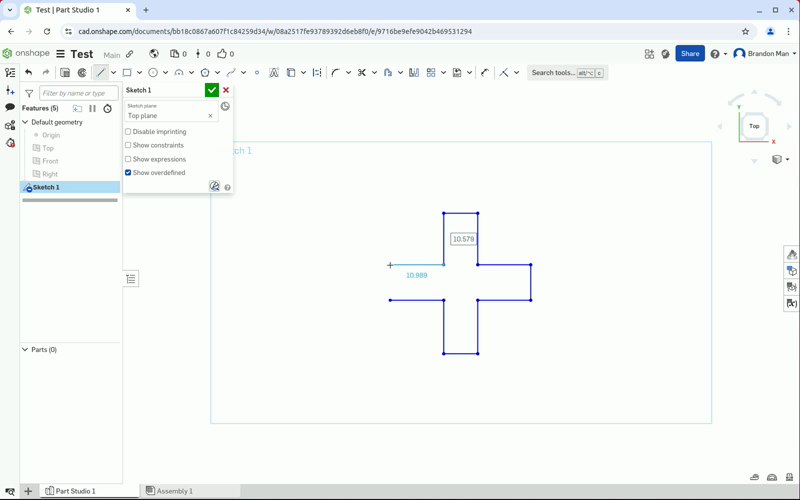
key_up(shift)
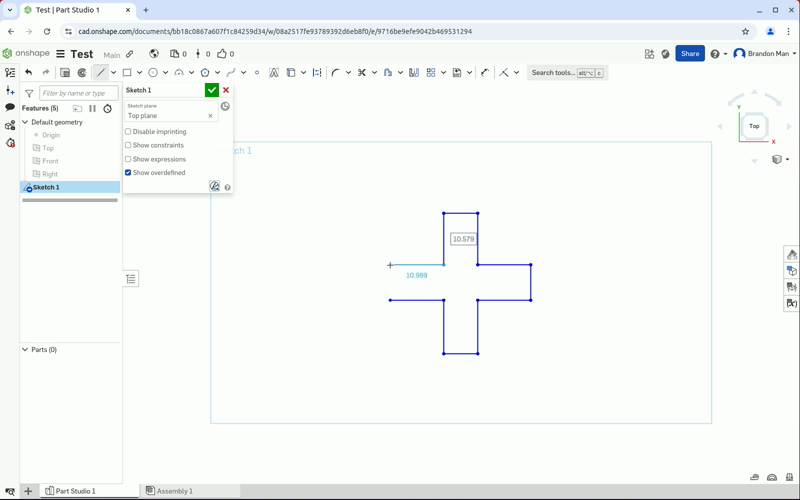
mouse_move(420, 264)
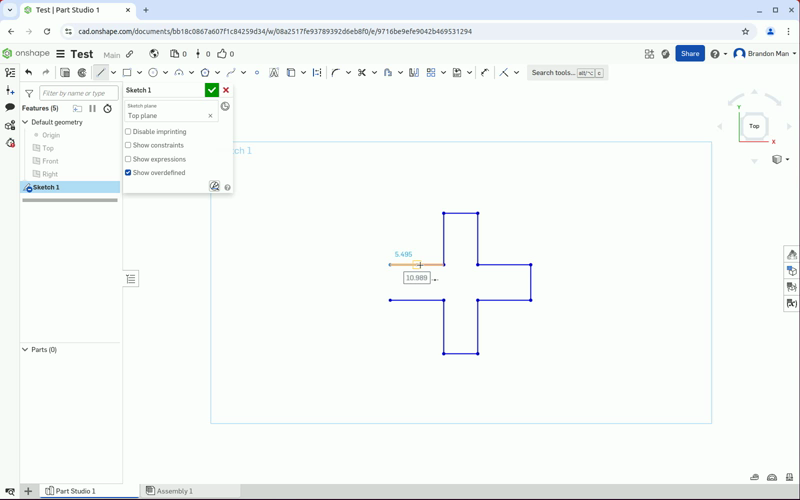
key_down(shift)
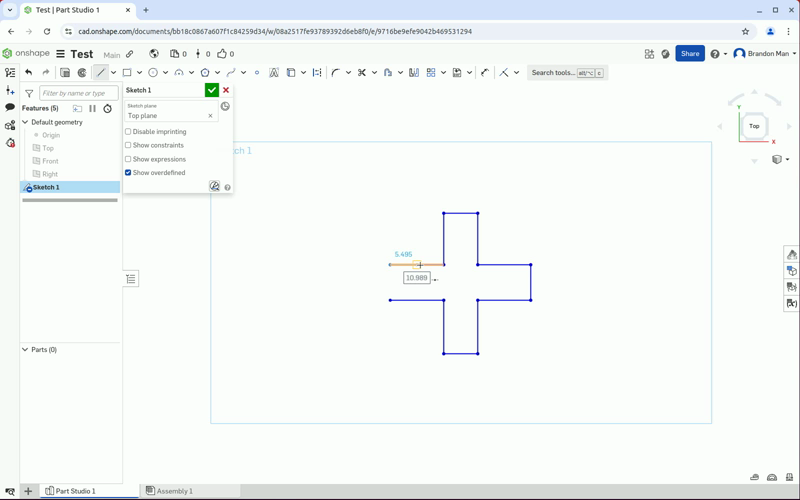
mouse_move(390, 300)
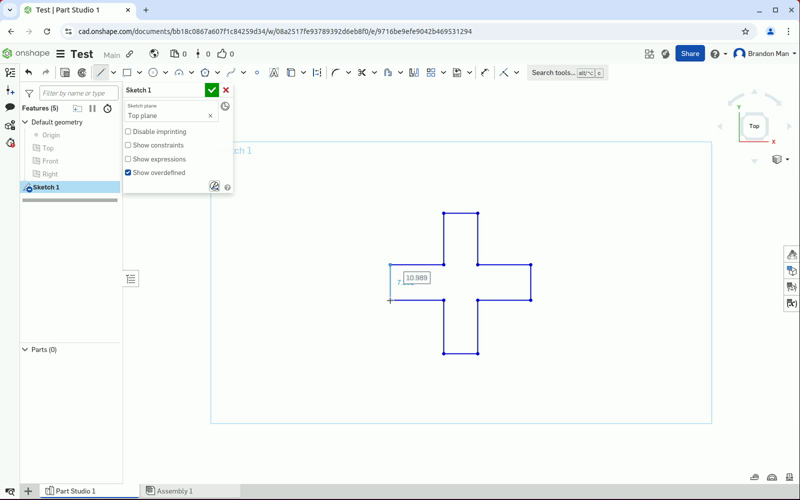
key_up(shift)
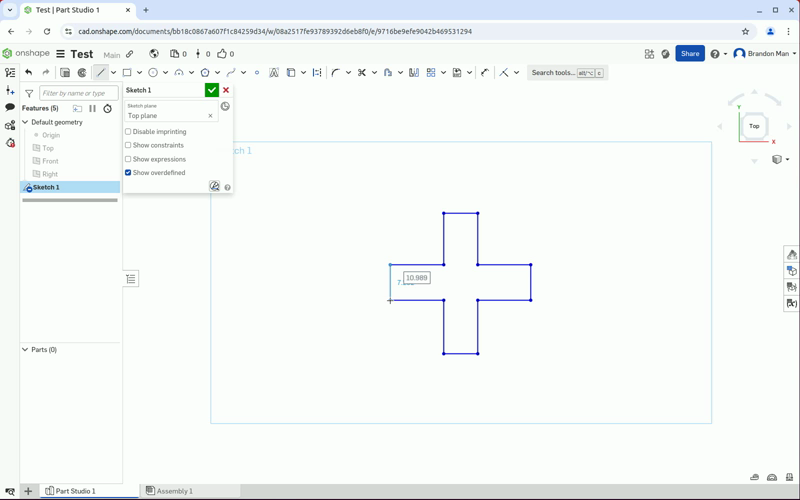
click(390, 300)
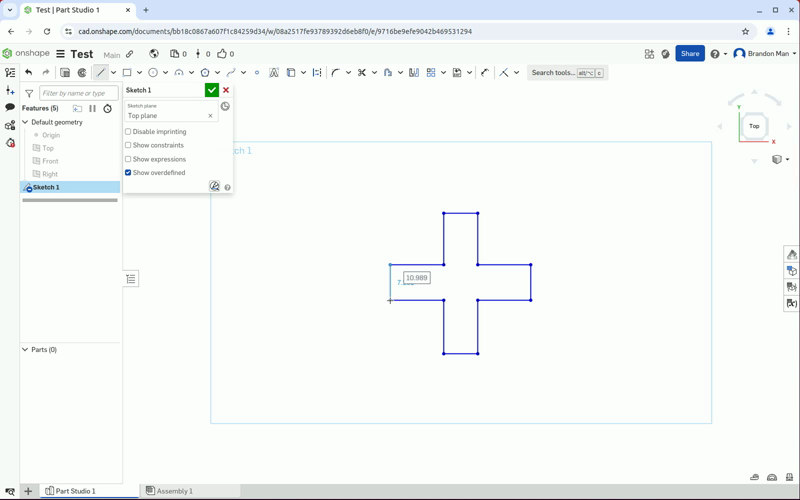
key(esc)
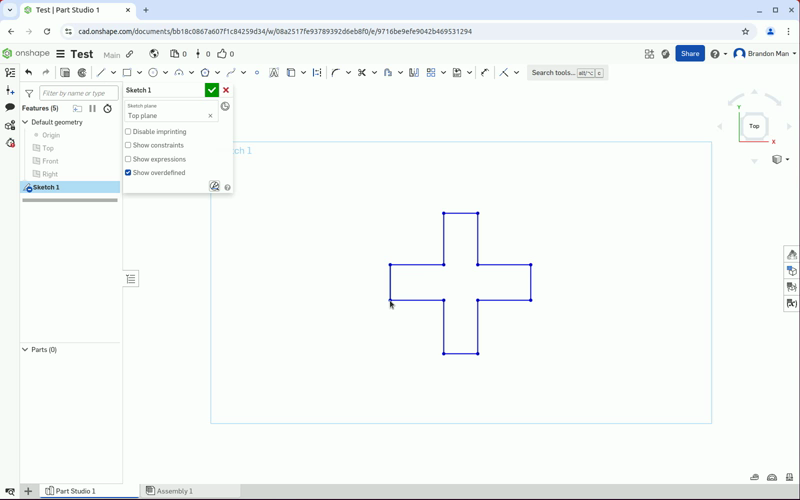
key(c)
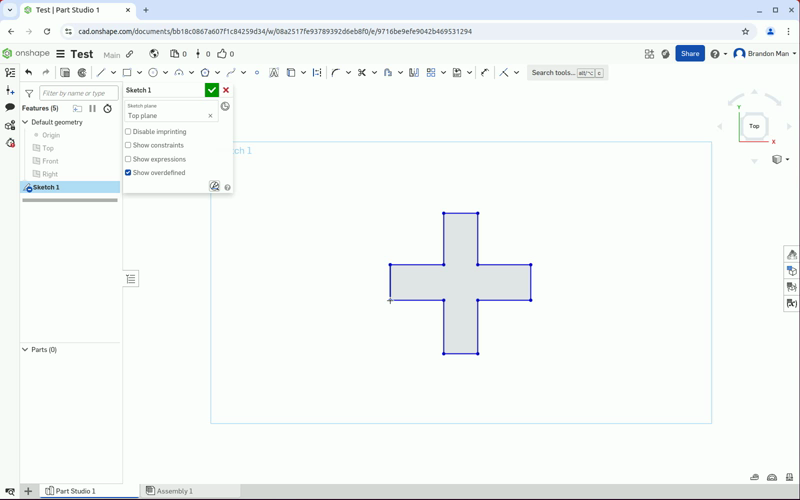
key_down(shift)
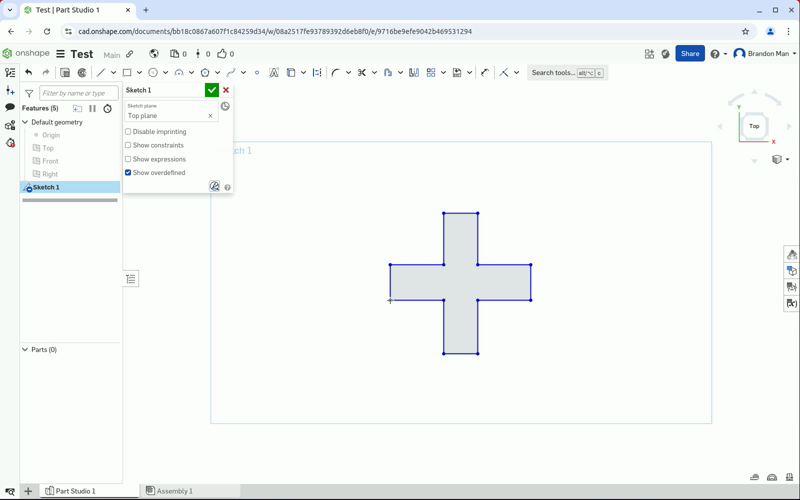
mouse_move(408, 282)
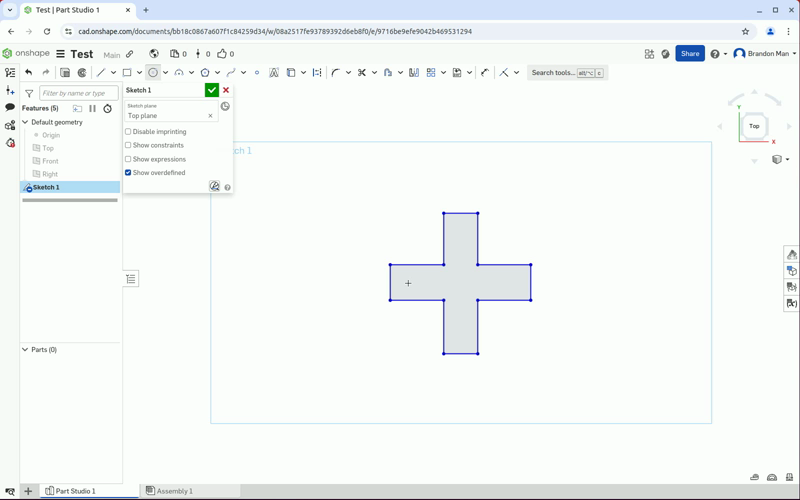
click(408, 282)
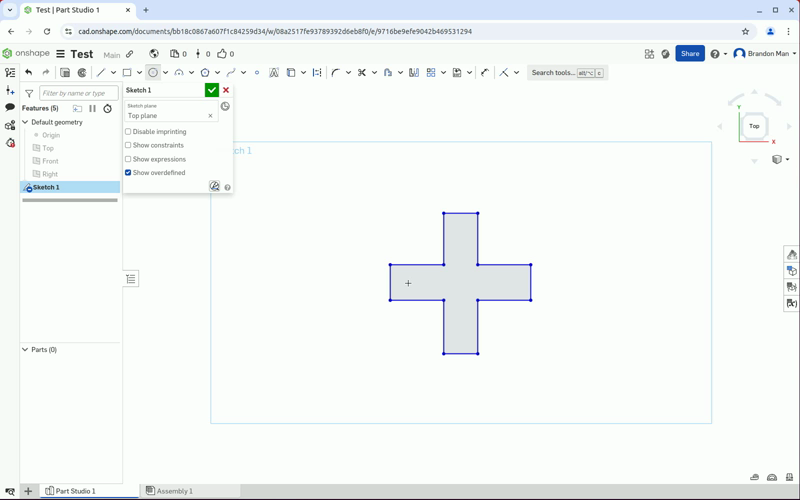
key_up(shift)
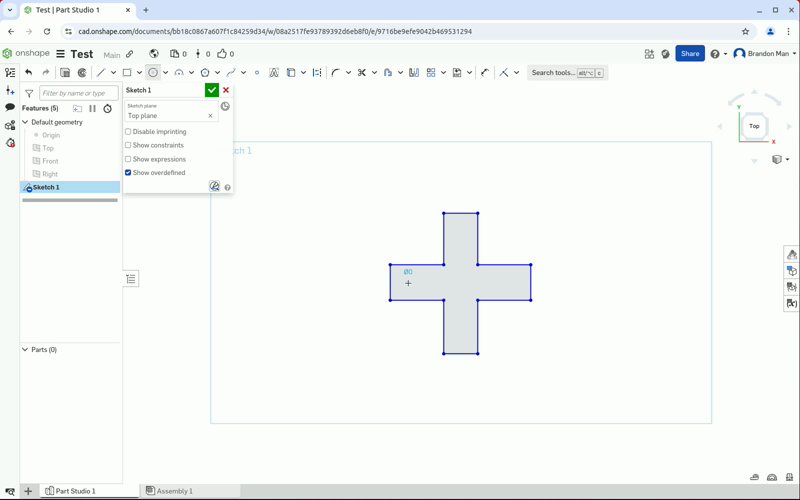
mouse_move(418, 282)
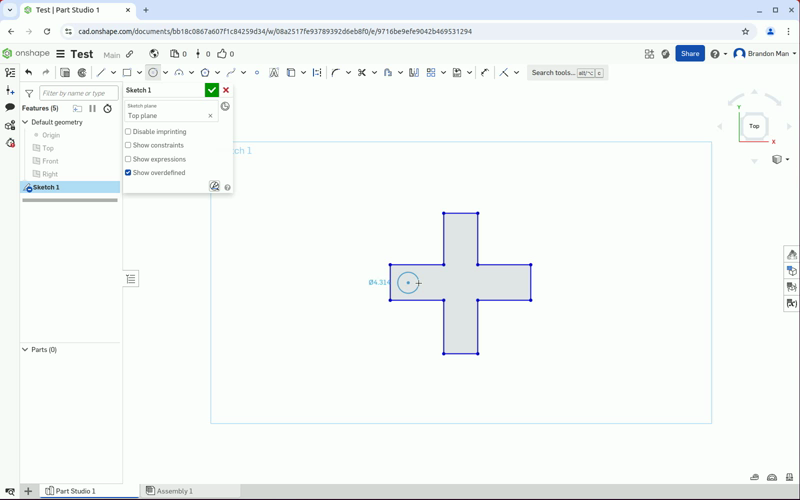
click(418, 282)
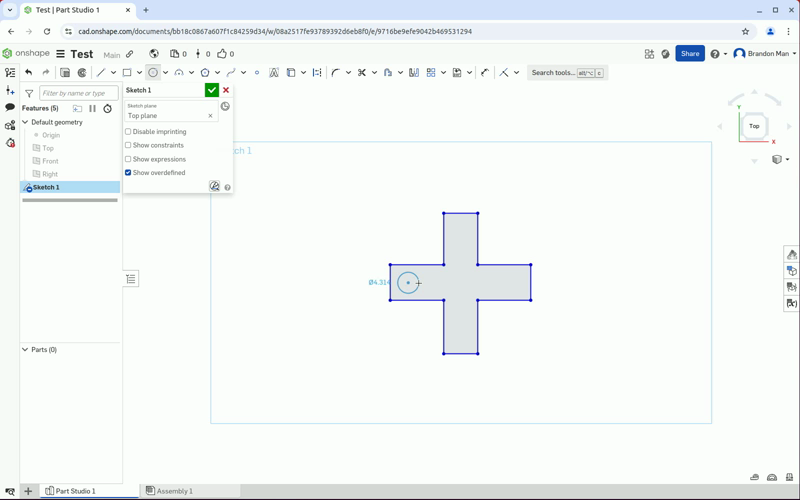
key(esc)
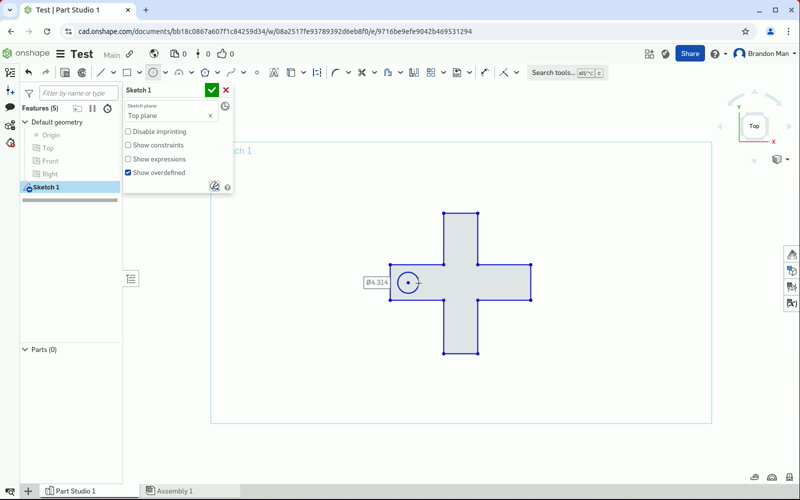
key(c)
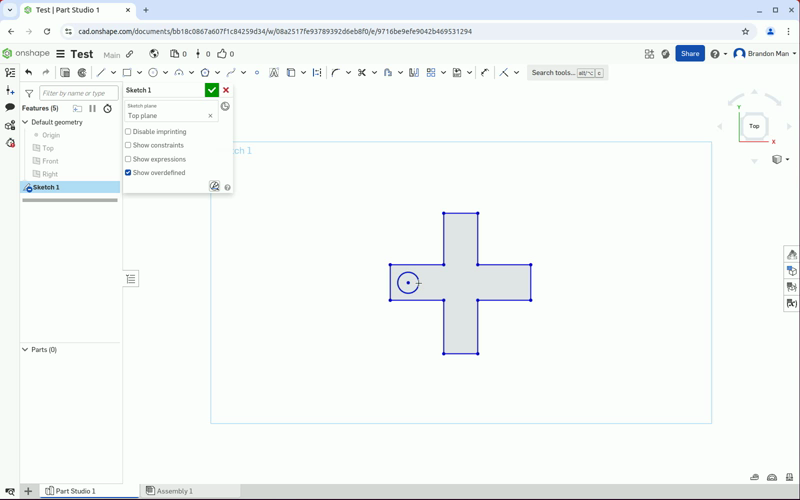
key_down(shift)
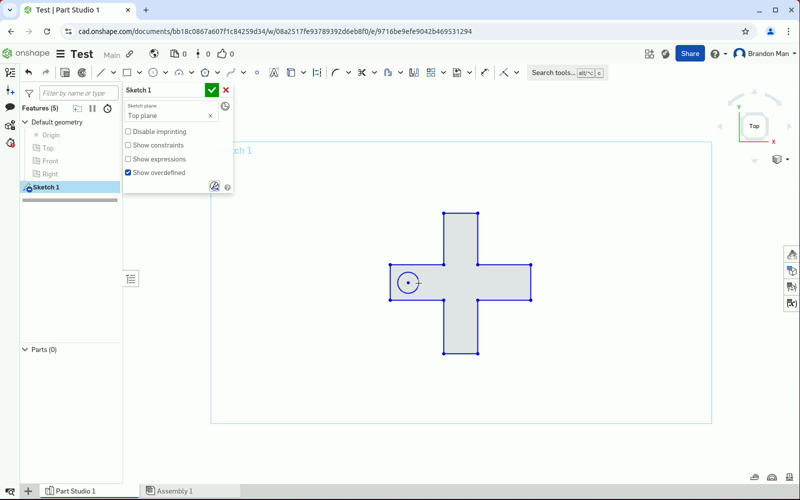
mouse_move(461, 336)
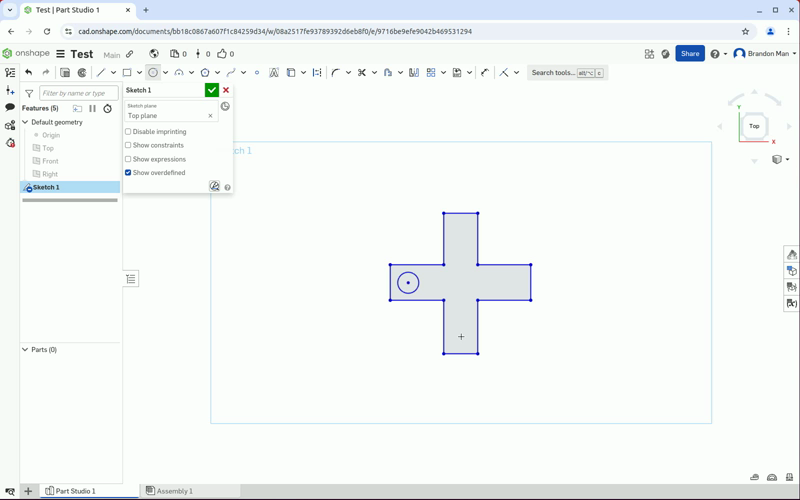
click(461, 336)
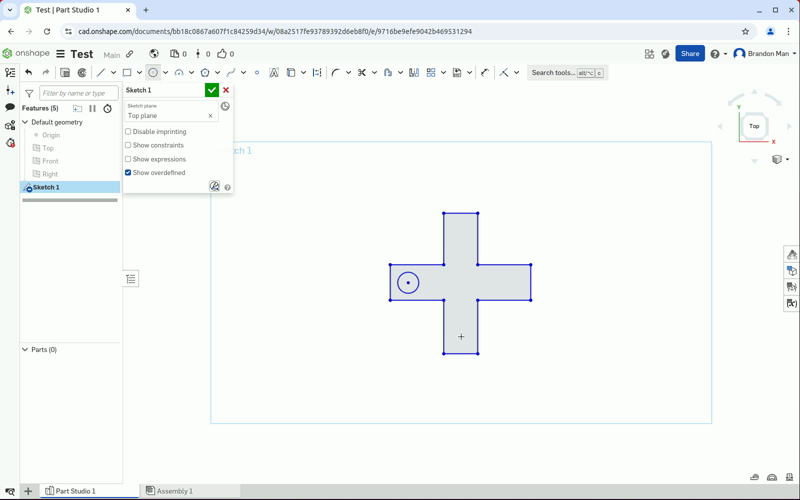
key_up(shift)
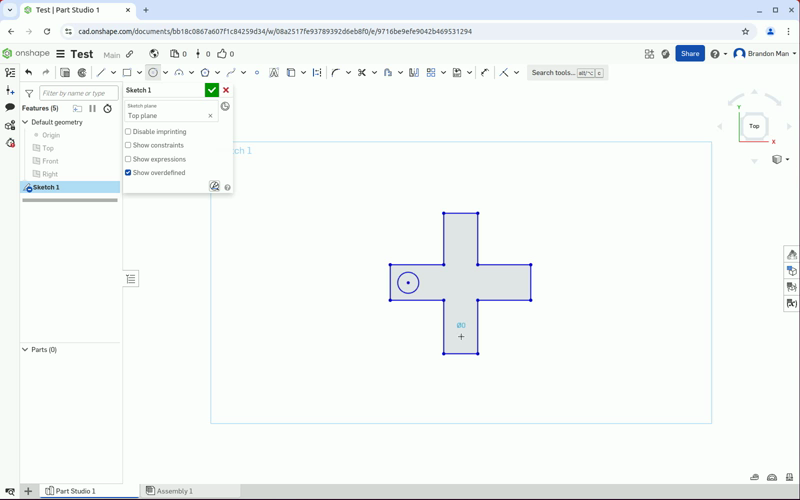
mouse_move(471, 336)
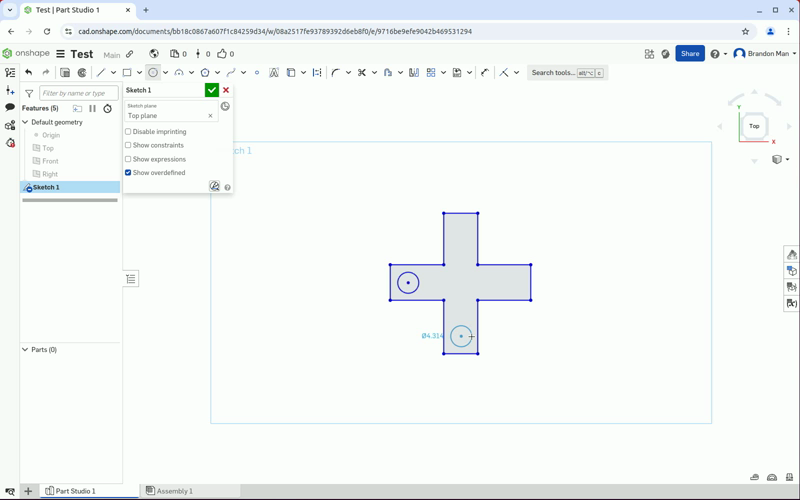
click(471, 336)
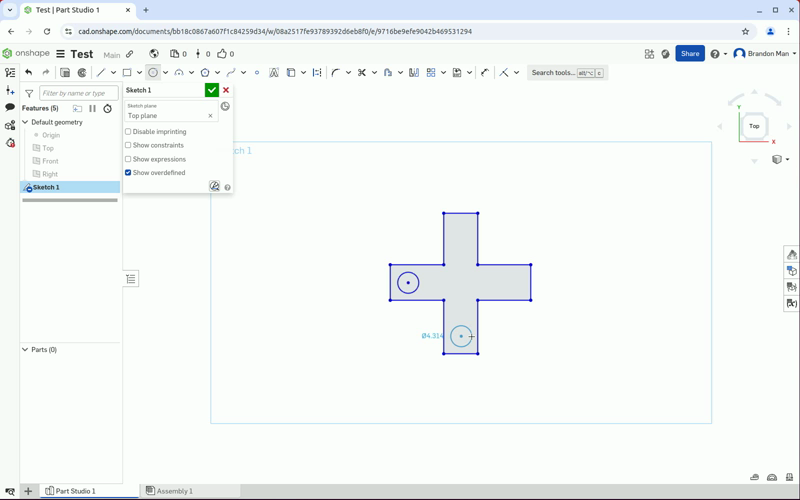
key(esc)
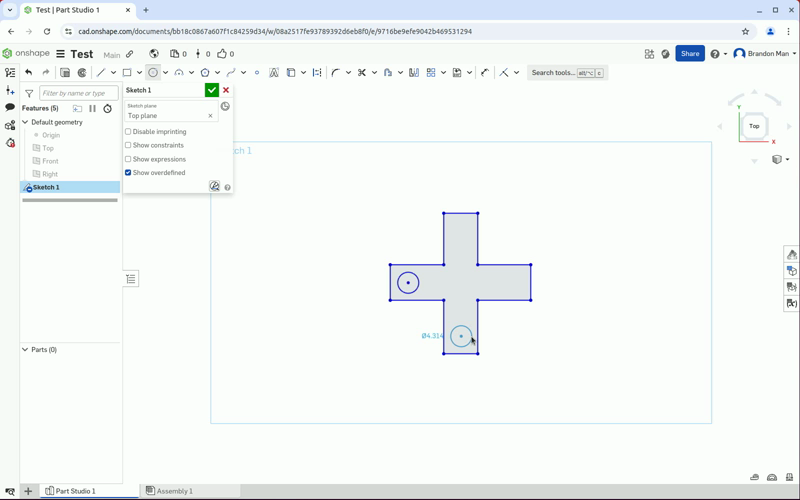
key(c)
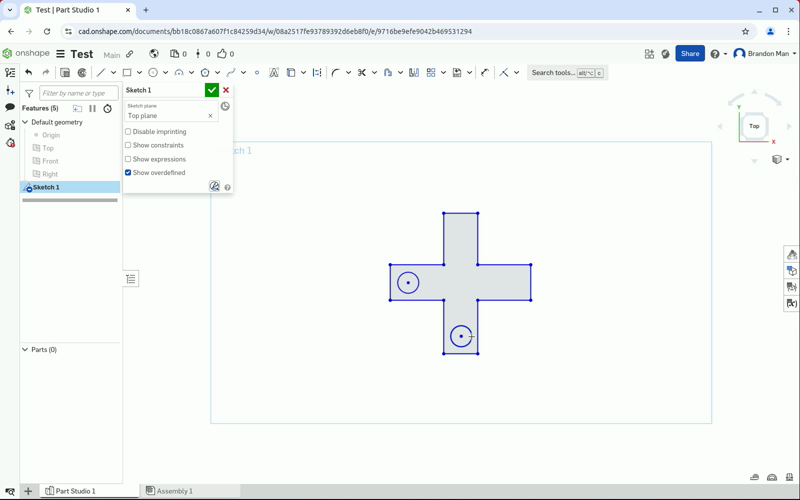
key_down(shift)
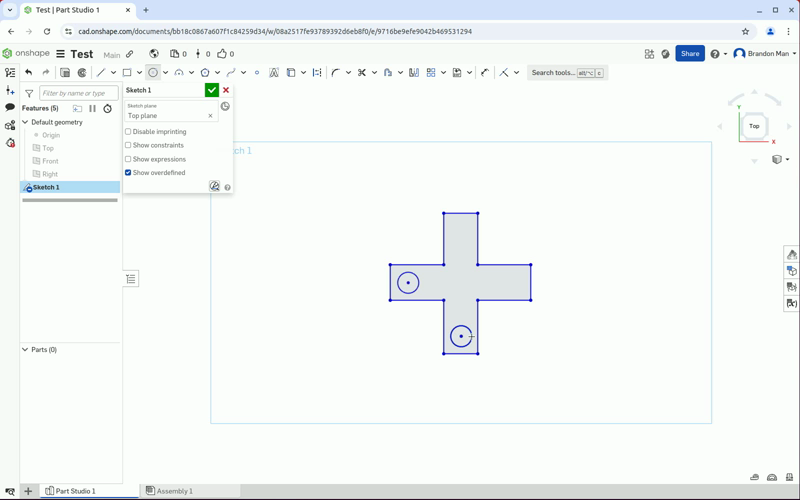
mouse_move(461, 229)
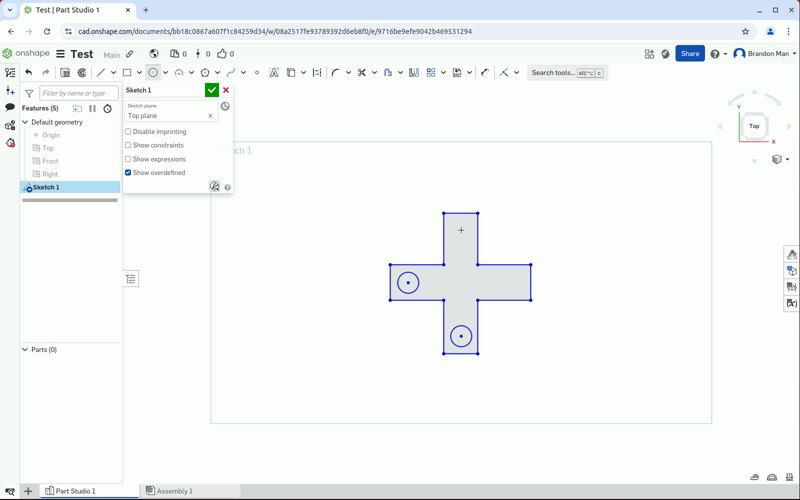
click(461, 229)
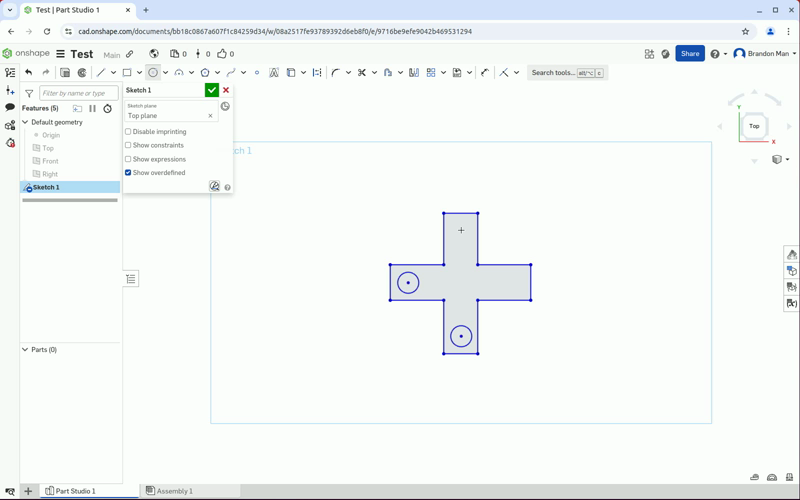
key_up(shift)
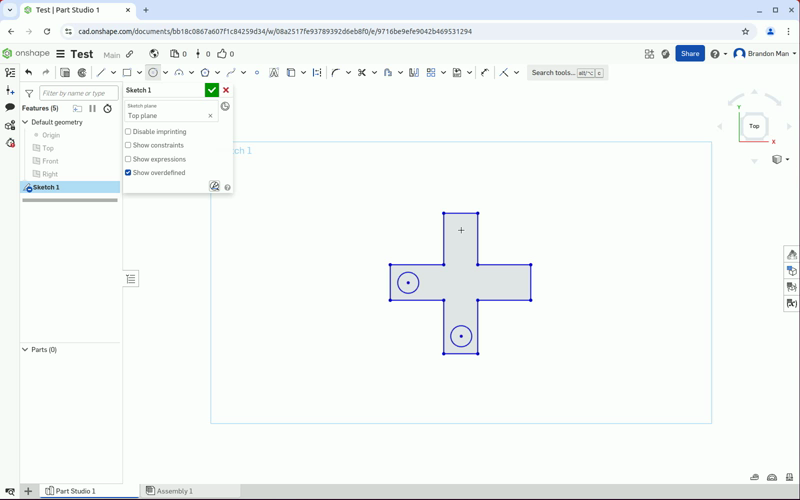
mouse_move(471, 229)
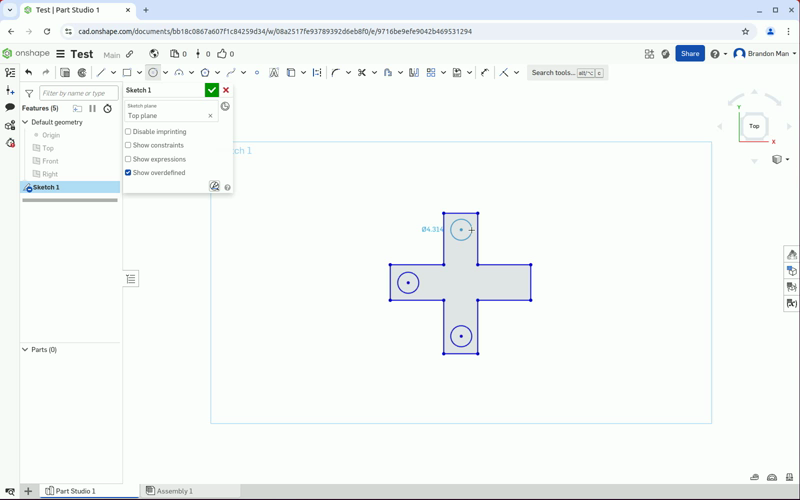
click(471, 229)
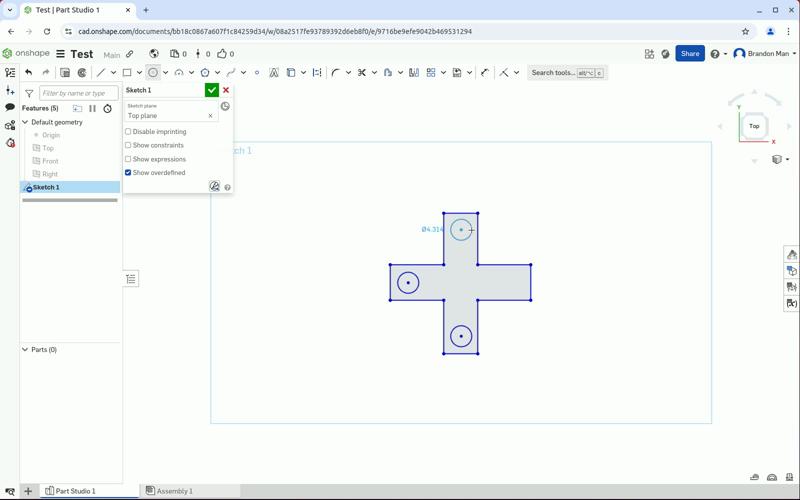
key(esc)
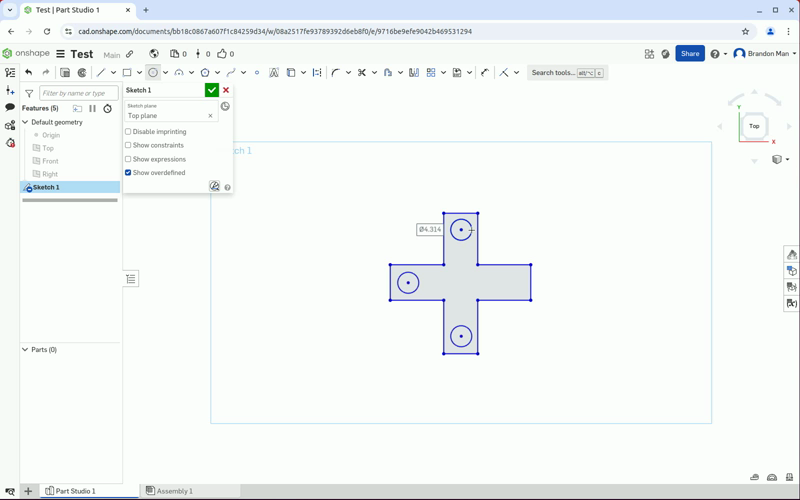
key(a)
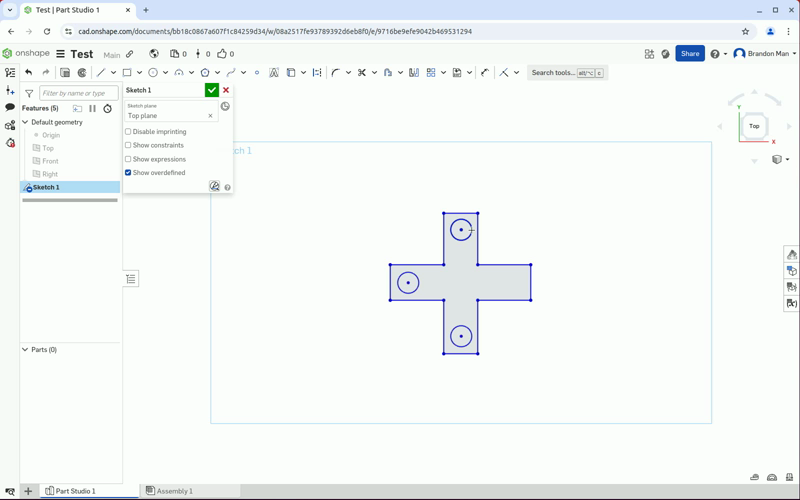
key_down(shift)
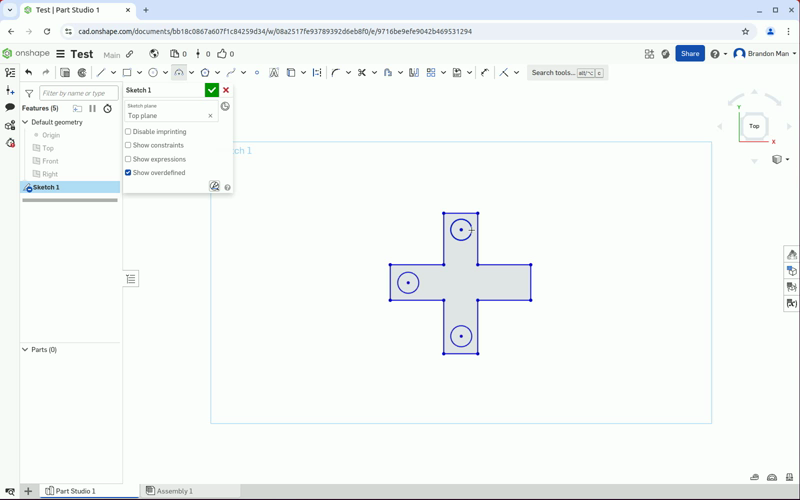
mouse_move(453, 276)
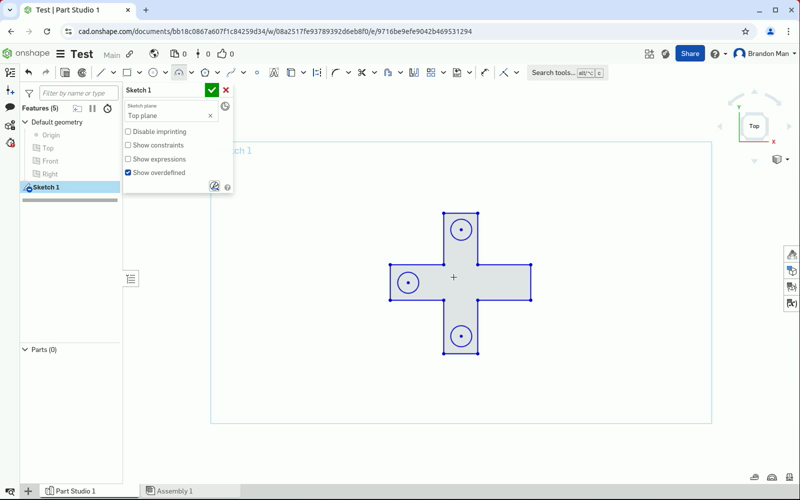
click(453, 276)
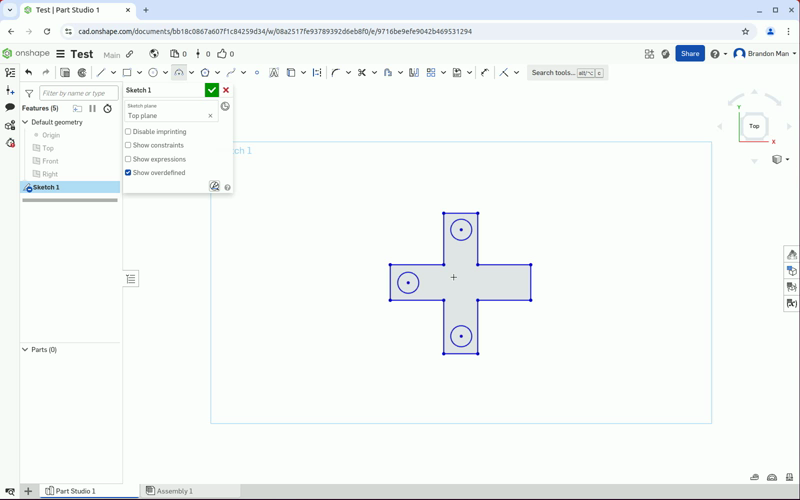
key_up(shift)
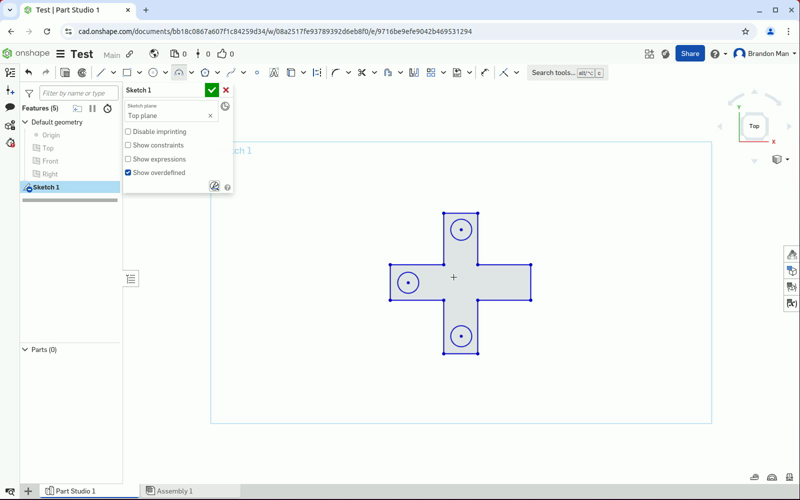
key_down(shift)
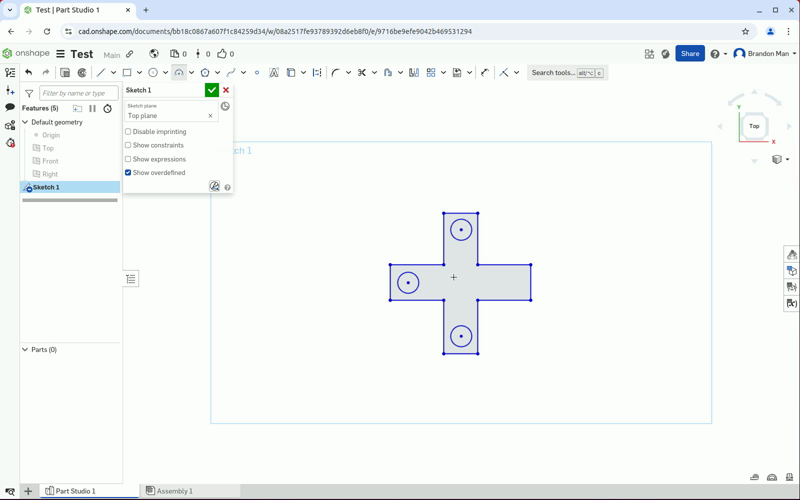
mouse_move(467, 276)
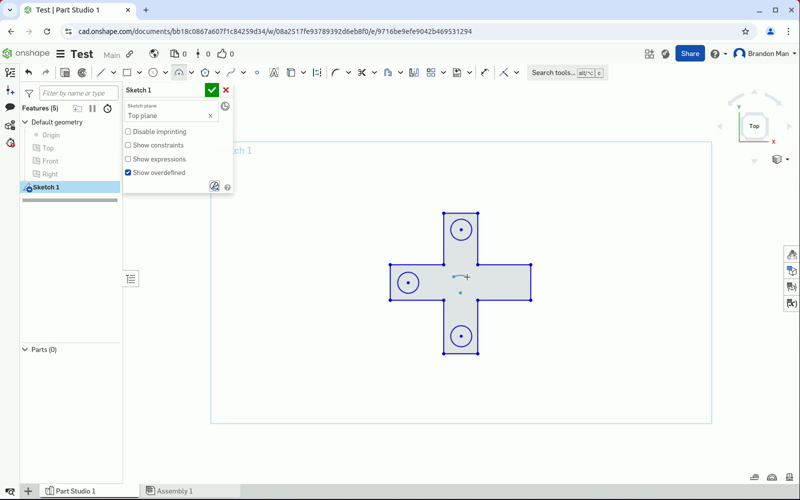
click(467, 276)
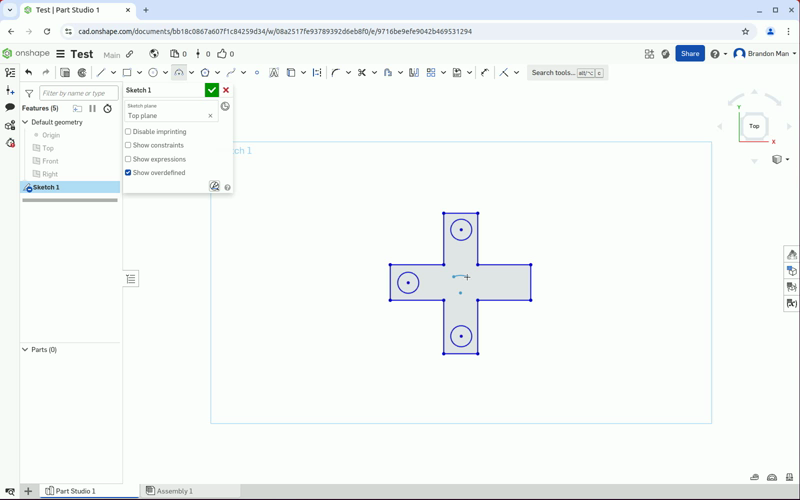
mouse_move(460, 291)
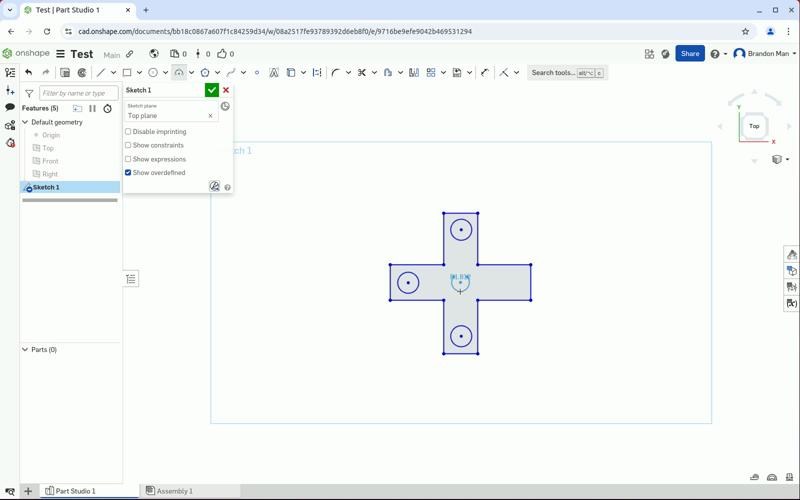
click(460, 291)
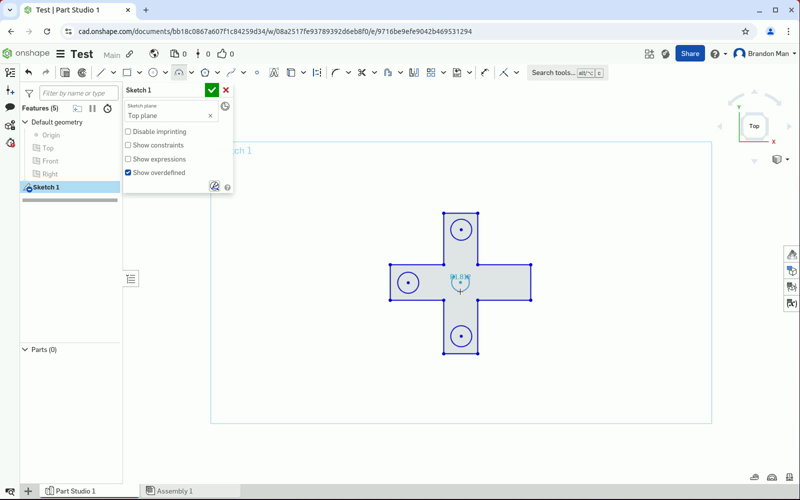
key_up(shift)
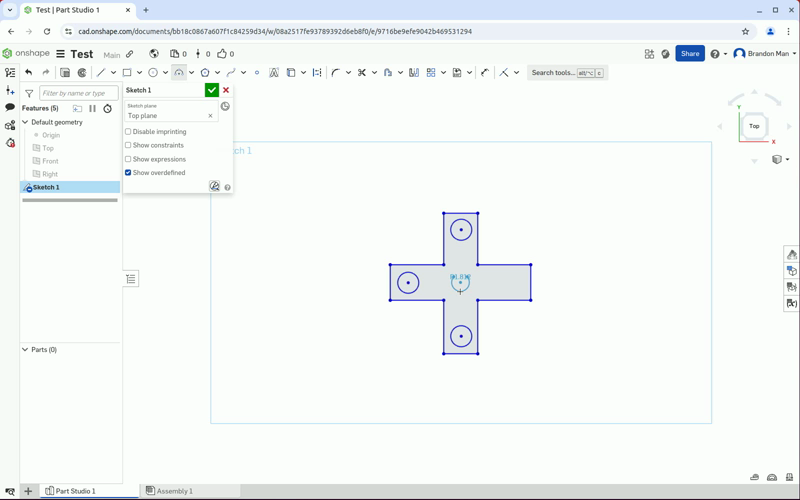
key(esc)
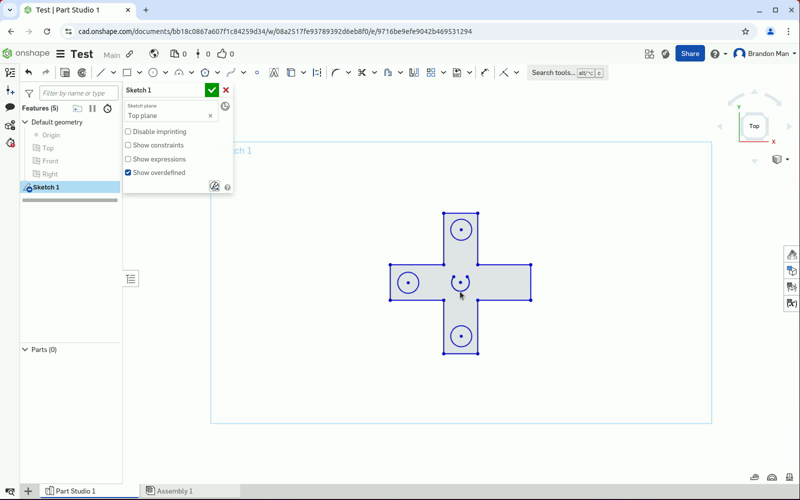
key(l)
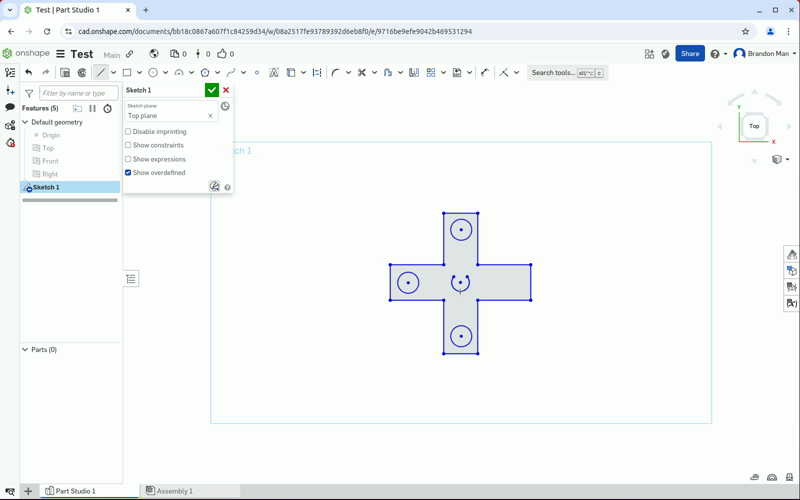
mouse_move(467, 276)
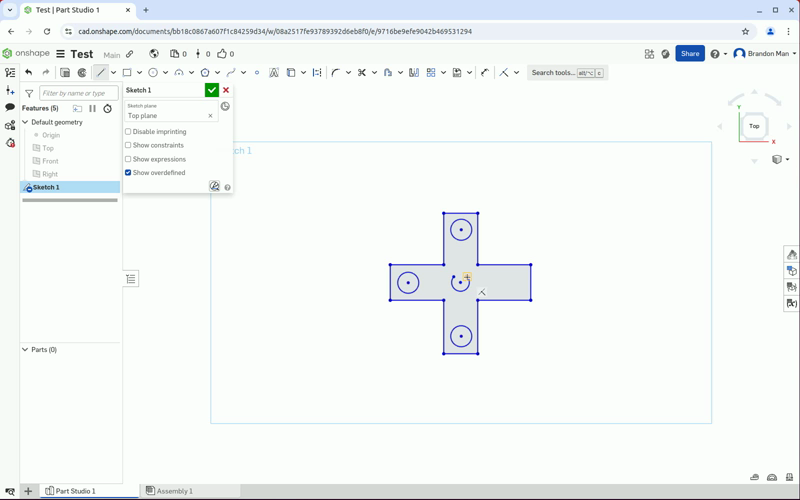
click(467, 276)
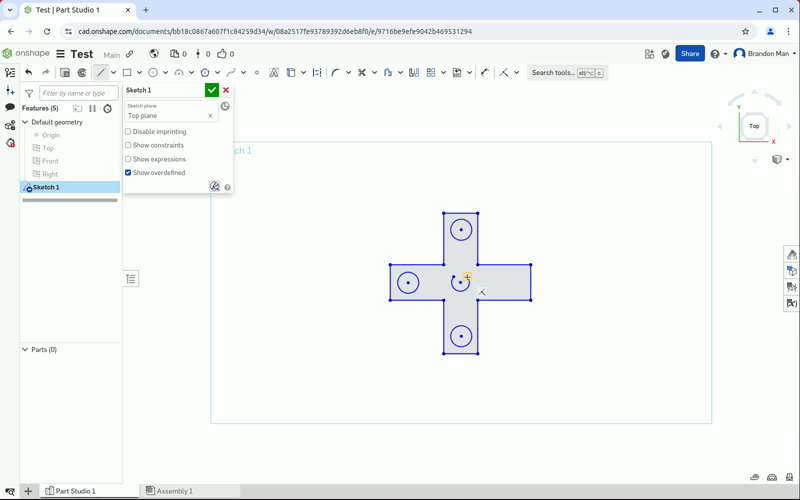
mouse_move(497, 276)
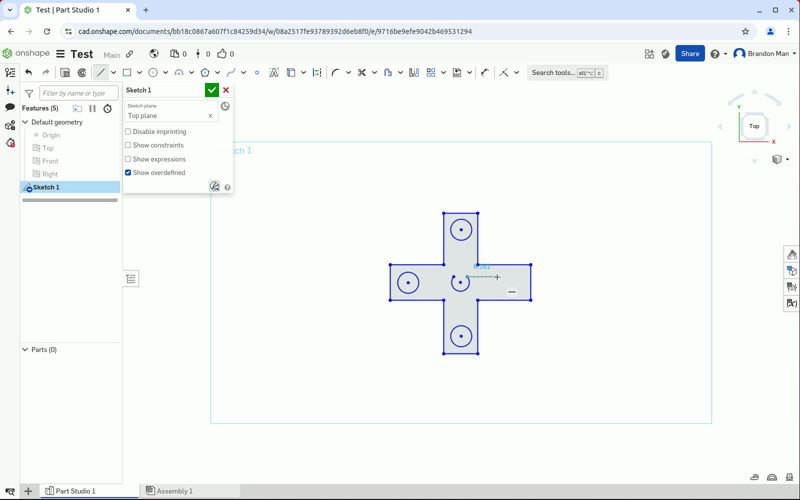
key_down(shift)
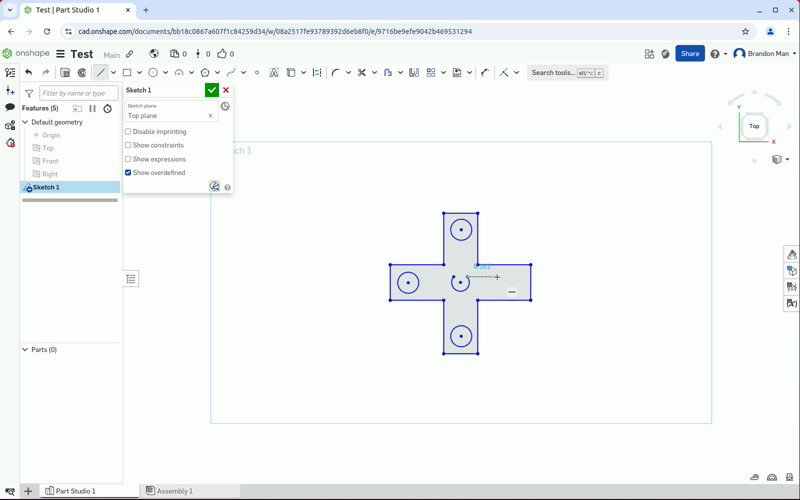
mouse_move(453, 276)
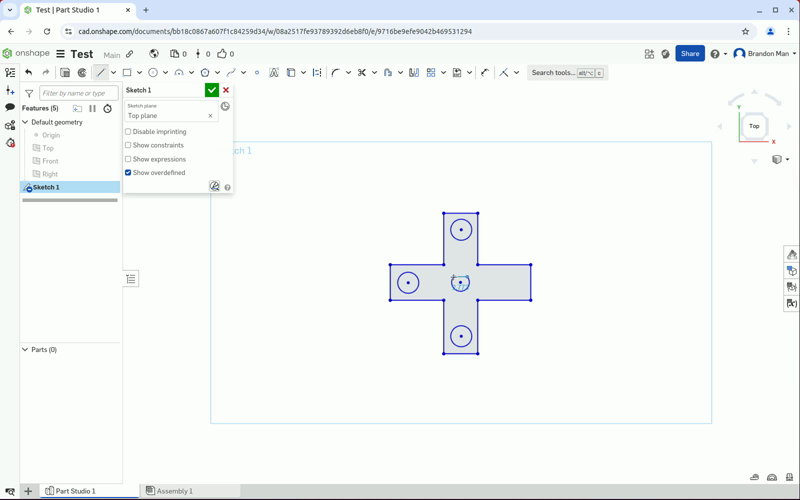
key_up(shift)
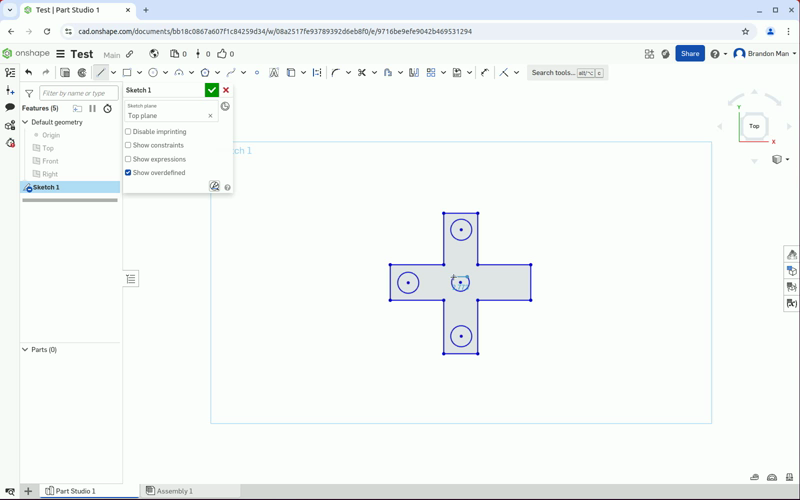
click(453, 276)
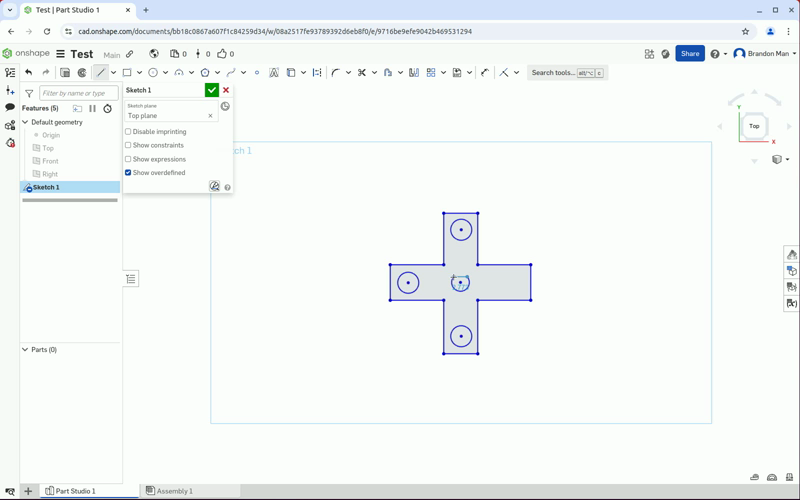
key(esc)
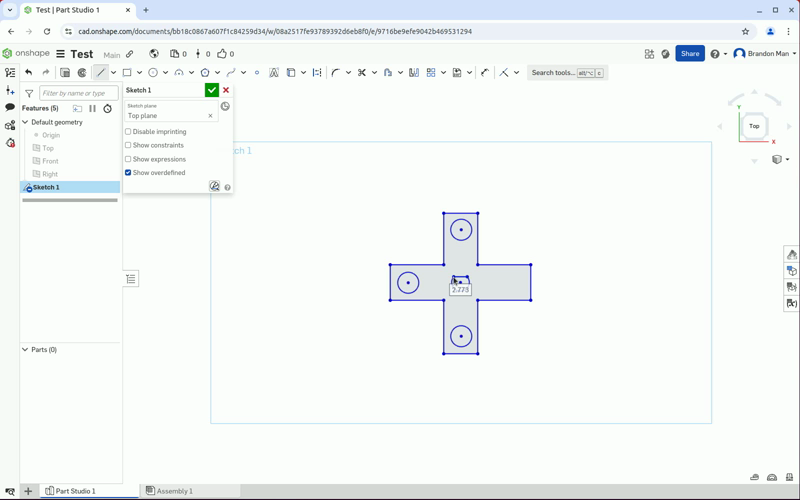
key(c)
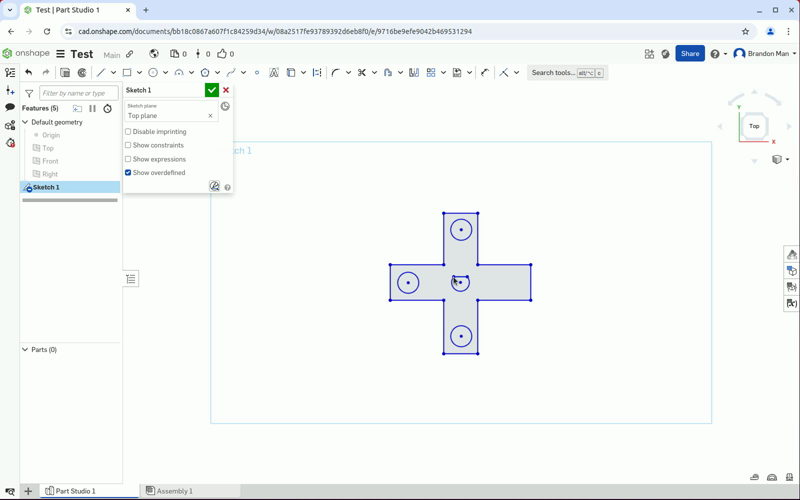
key_down(shift)
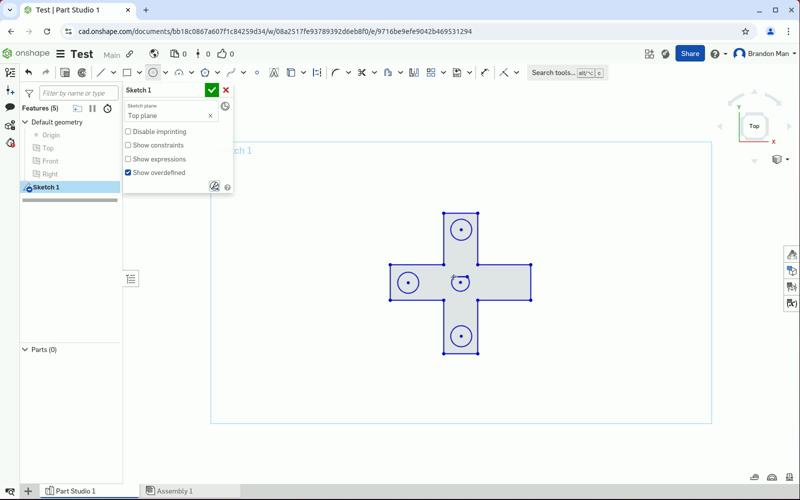
mouse_move(513, 282)
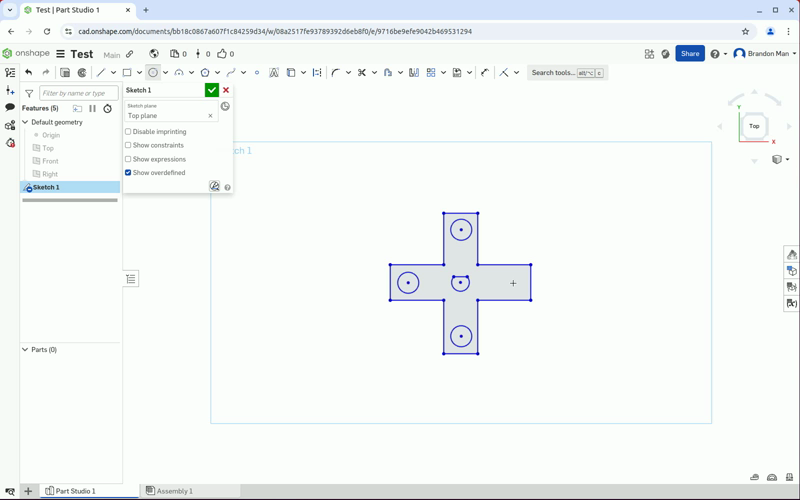
click(513, 282)
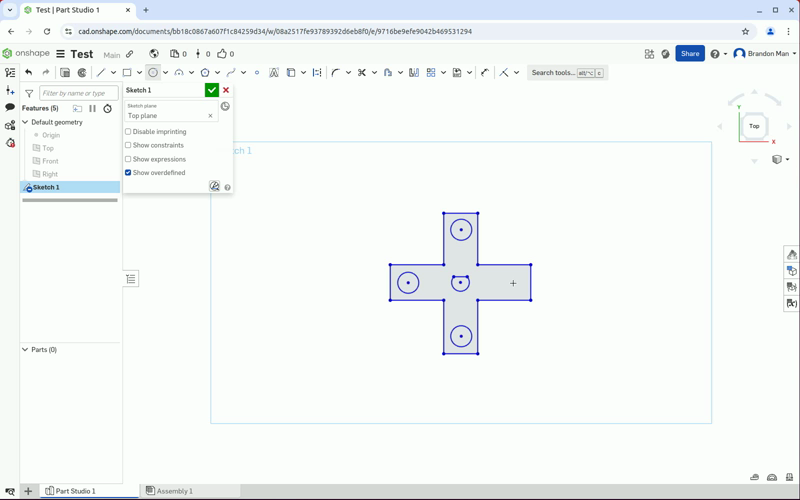
key_up(shift)
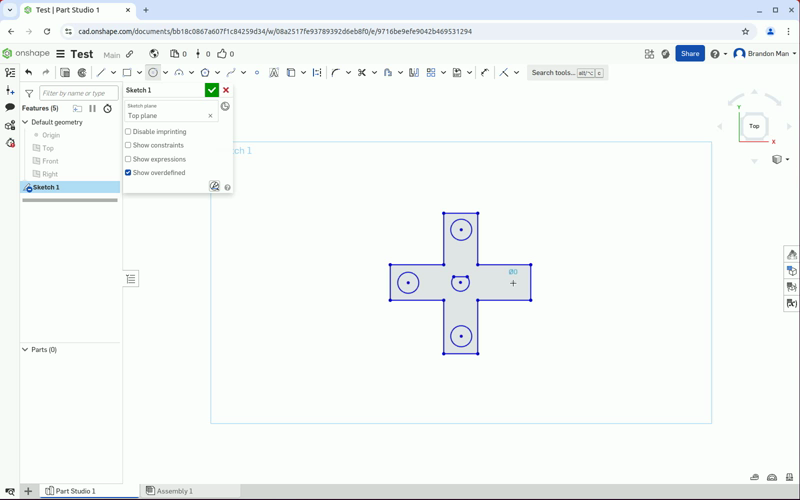
mouse_move(523, 282)
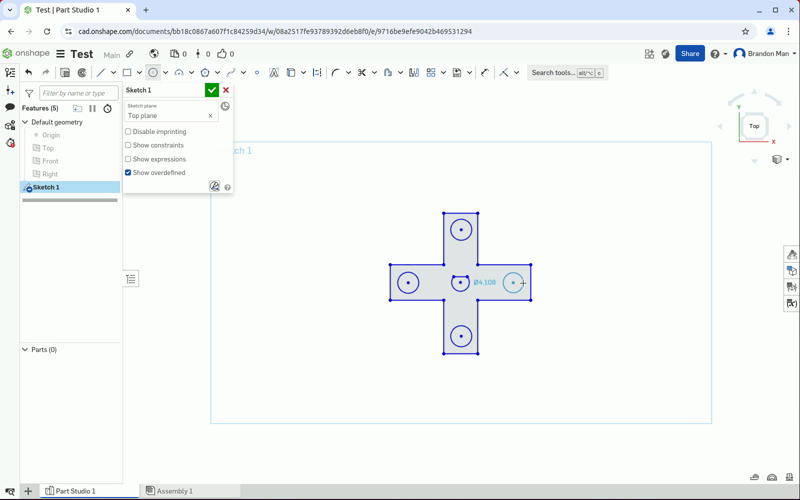
click(523, 282)
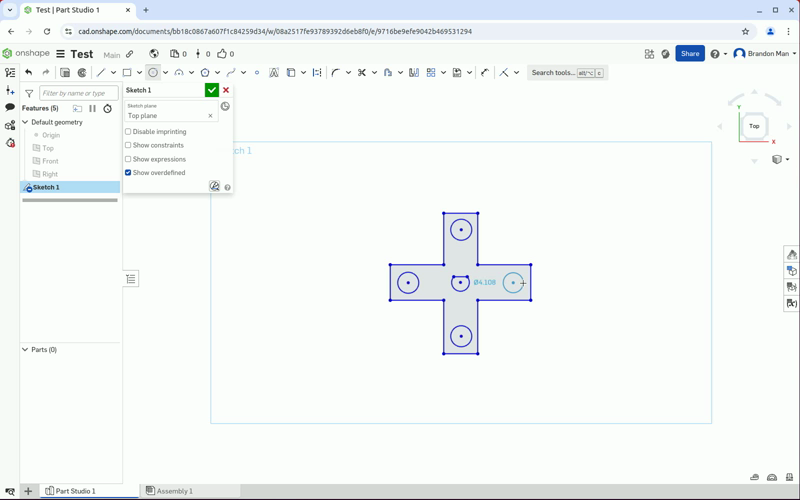
key(esc)
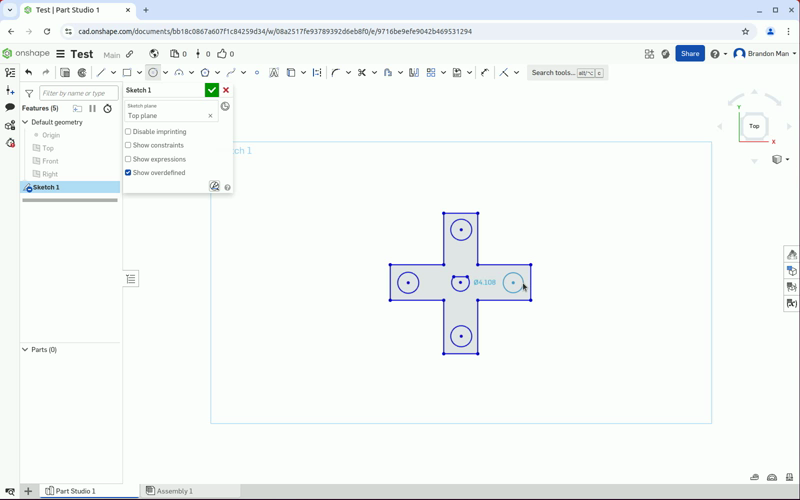
mouse_move(469, 259)
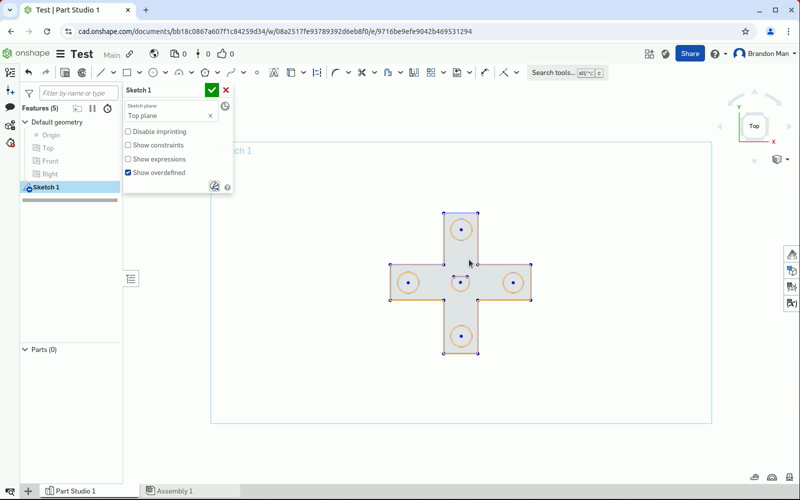
click(469, 259)
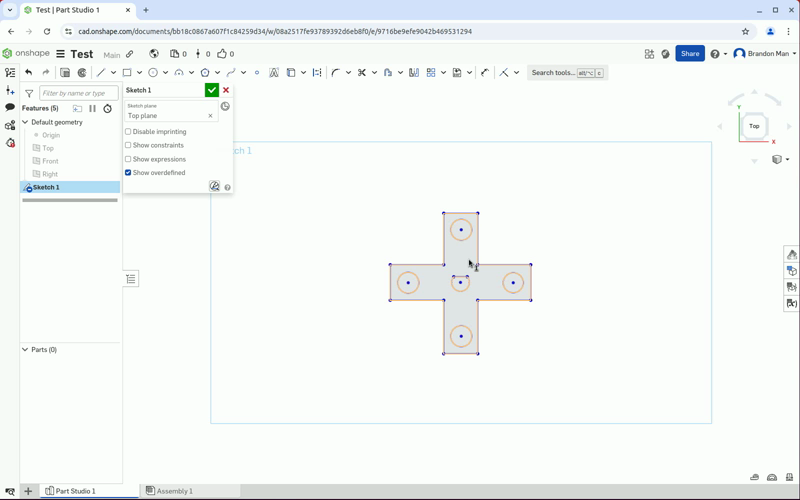
mouse_move(73, 352)
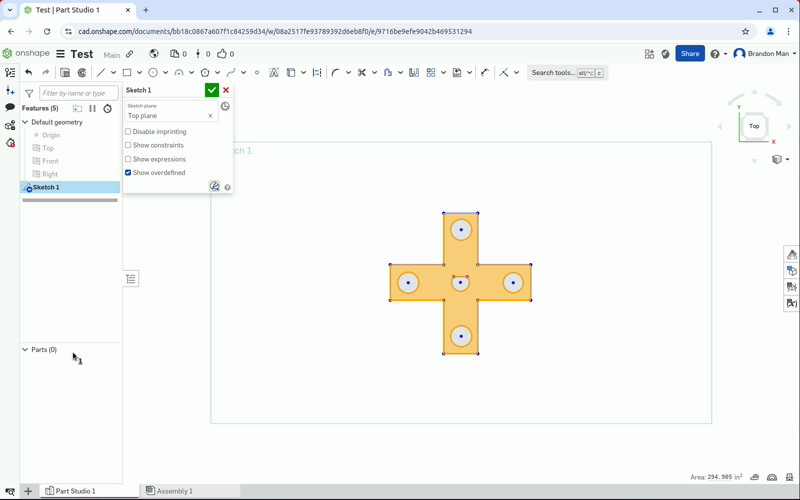
key(shift+y)
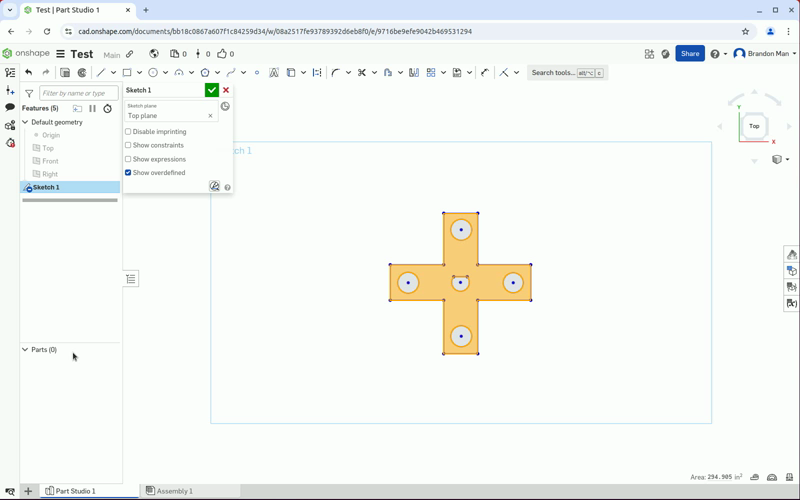
key(shift+e)
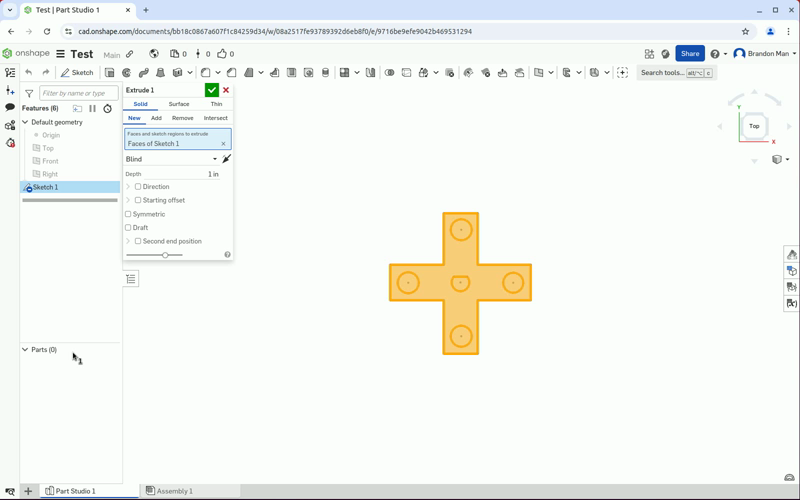
mouse_move(143, 106)
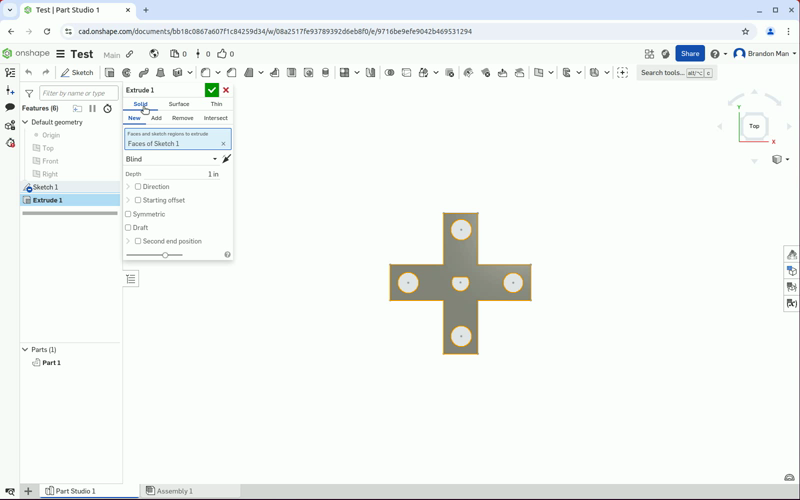
click(143, 106)
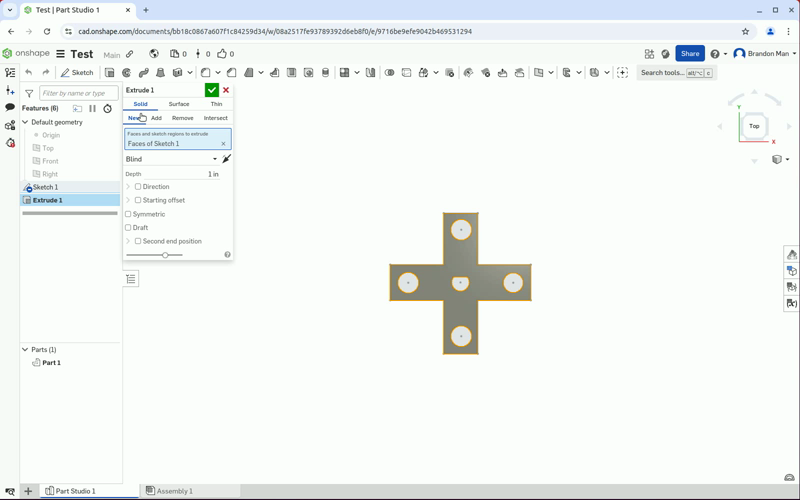
mouse_move(137, 120)
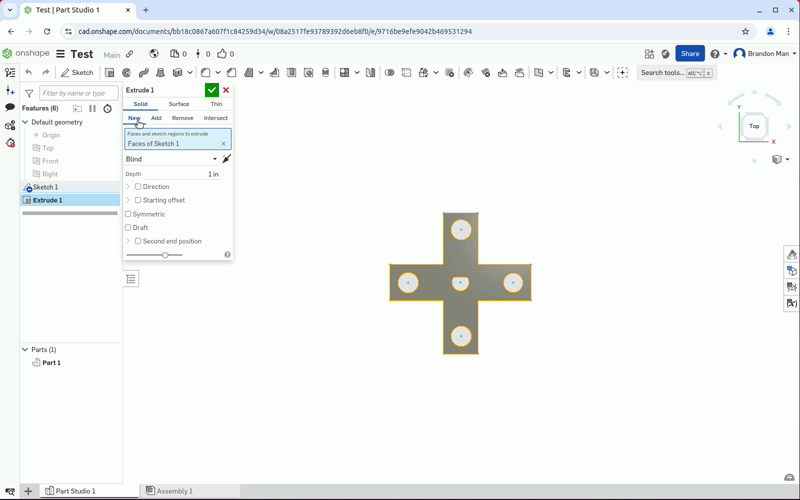
click(137, 120)
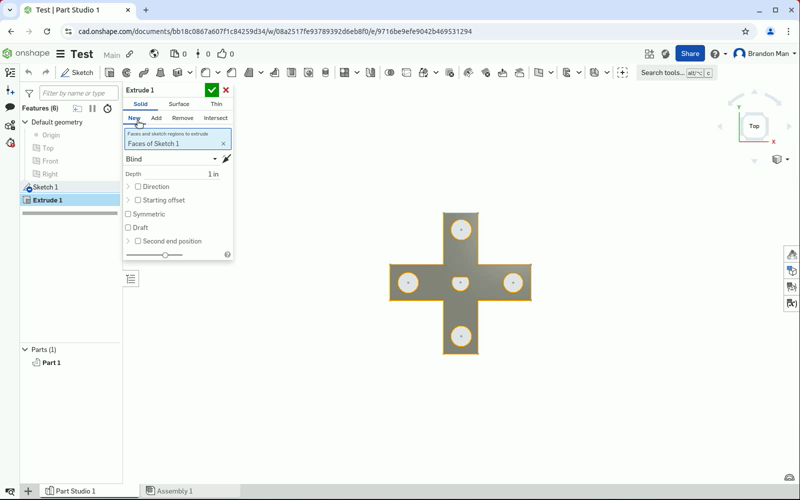
key(tab, 4)
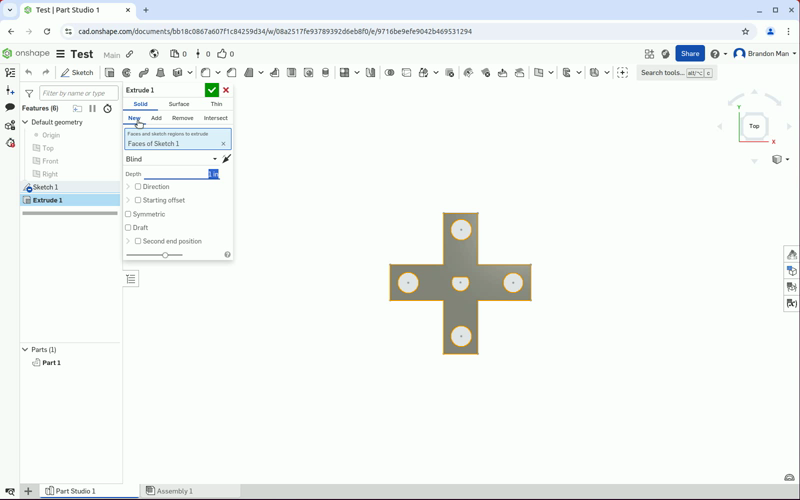
text(10.832)
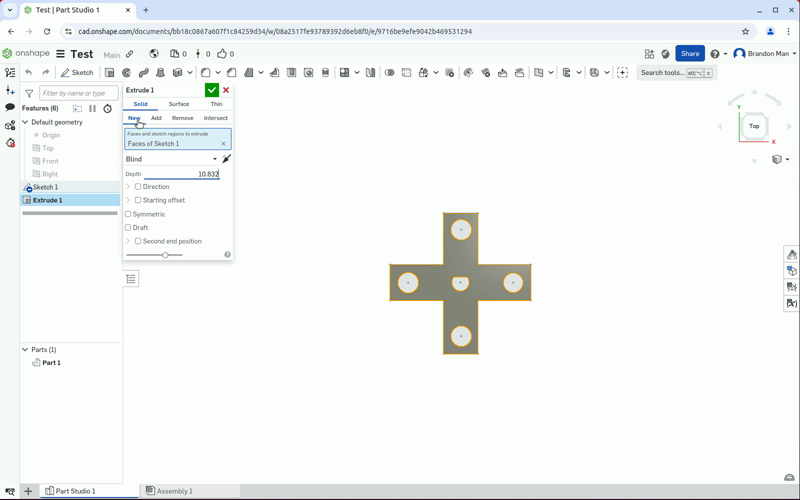
key(enter)
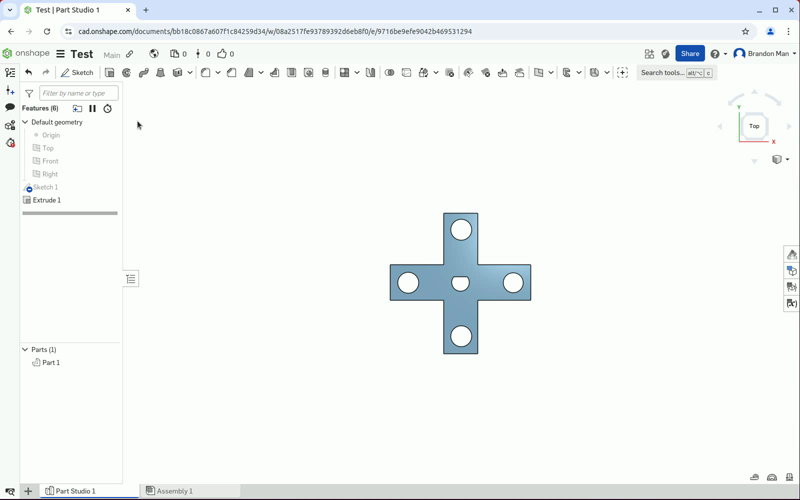
key(shift+h)
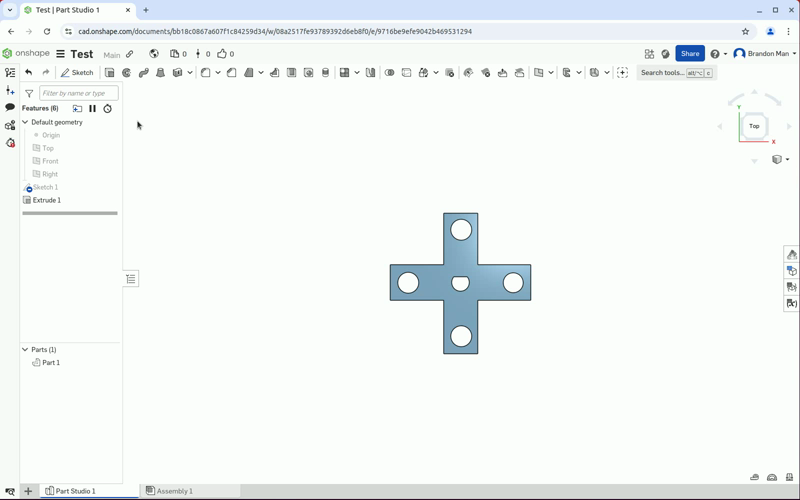
key(shift+h)
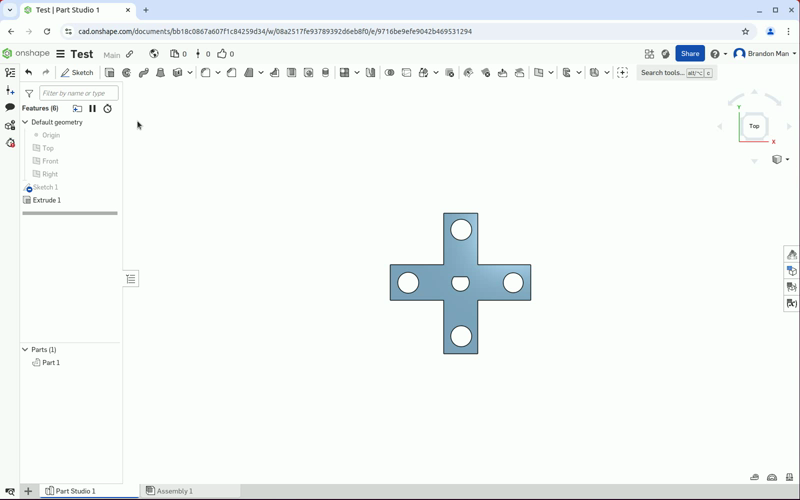
mouse_move(73, 189)
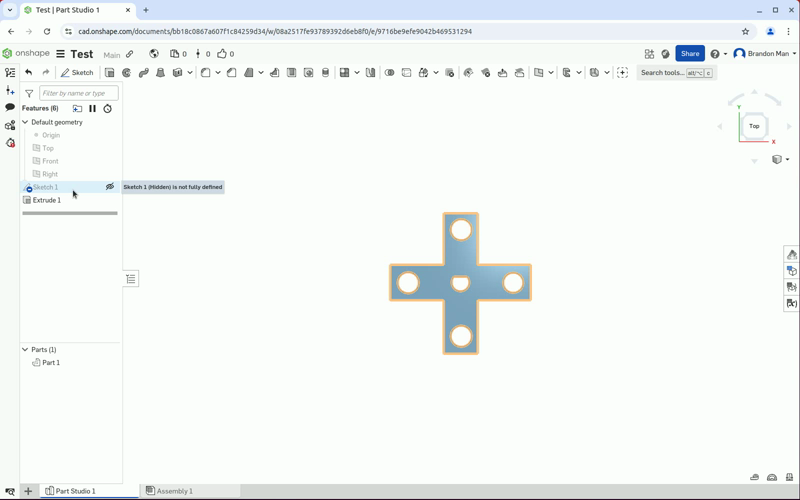
click(73, 189)
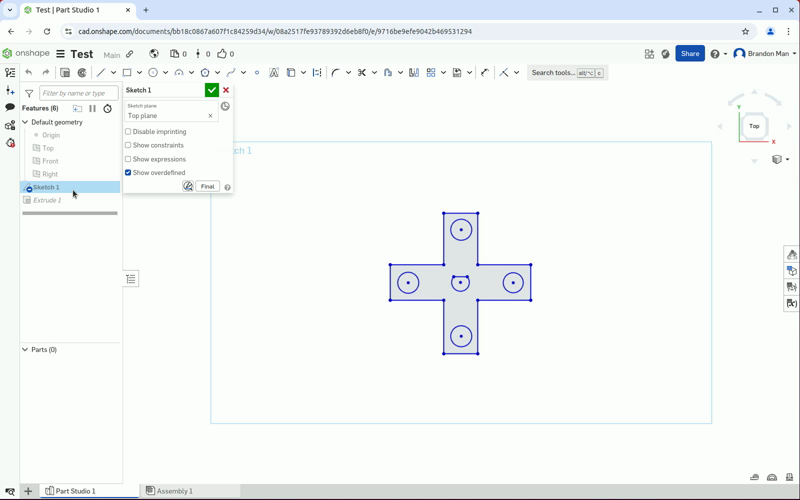
mouse_move(229, 92)
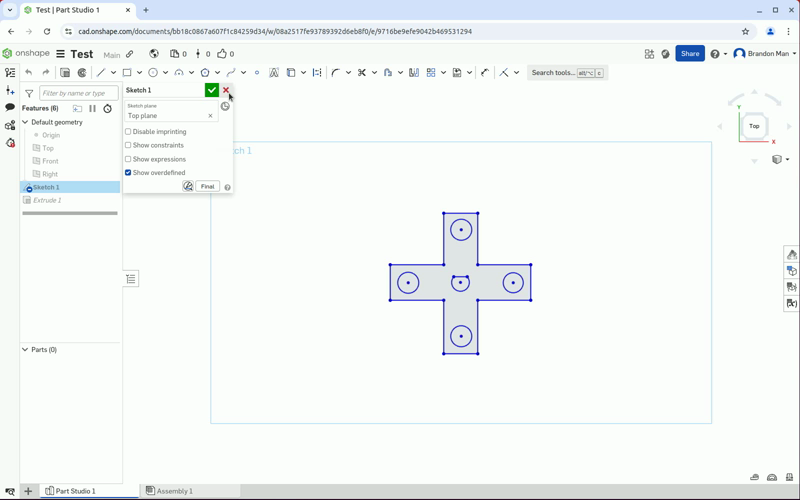
click(229, 92)
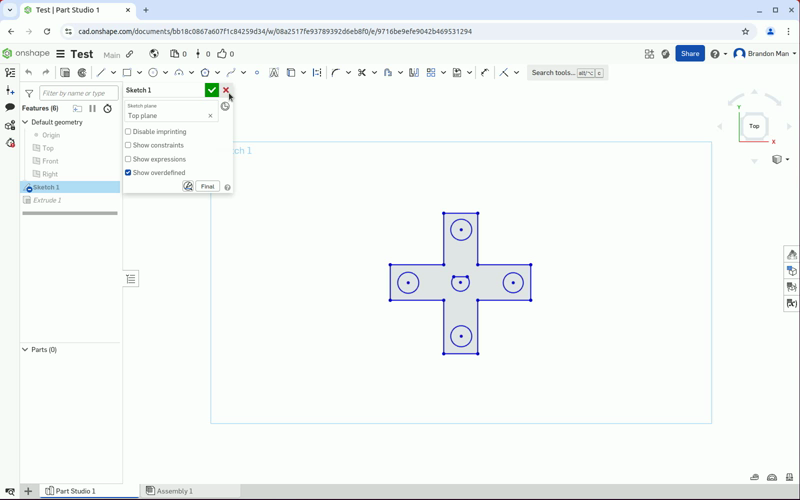
key(shift+s)
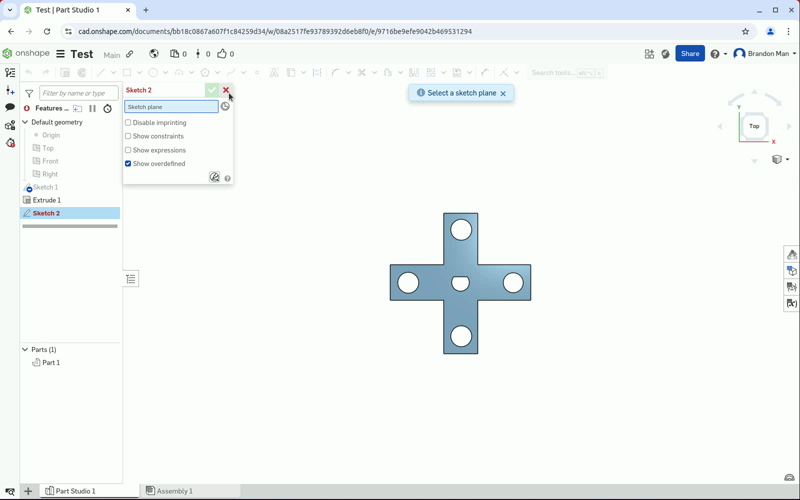
mouse_move(73, 150)
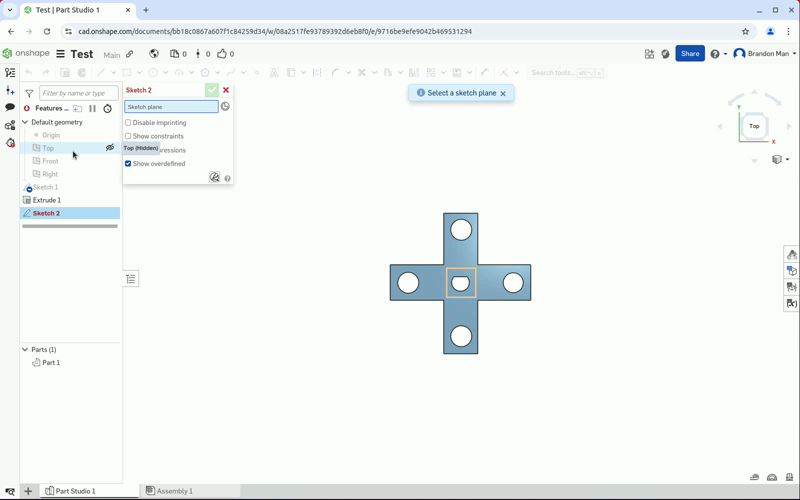
click(73, 150)
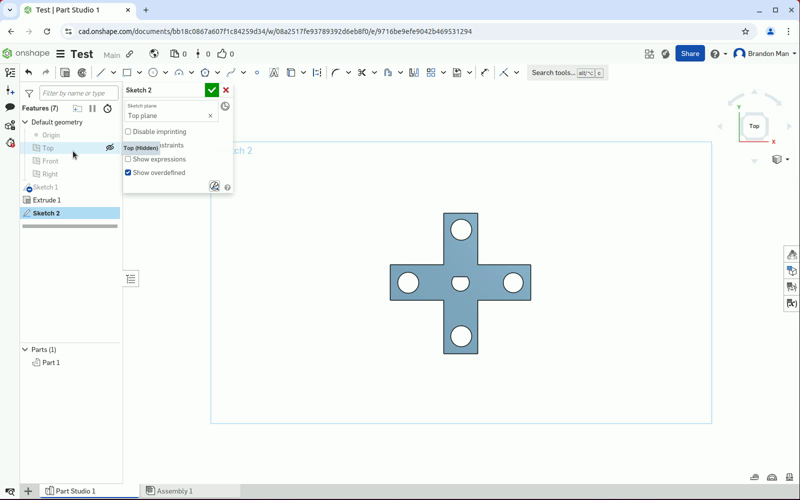
mouse_move(73, 352)
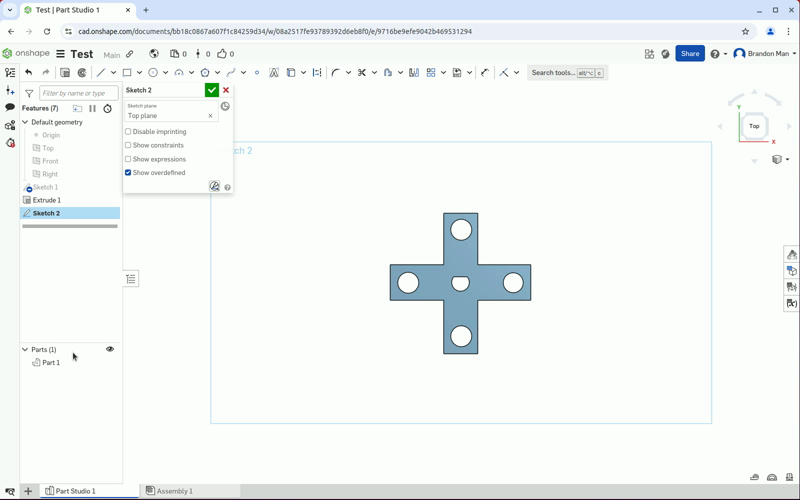
key(y)
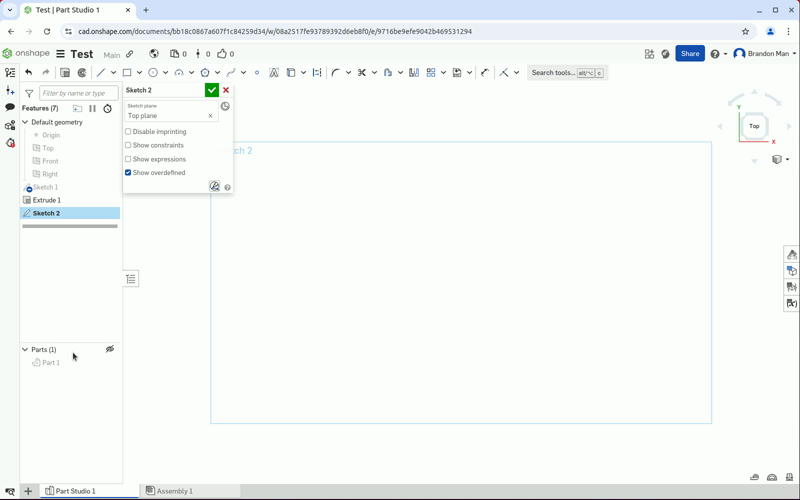
key(c)
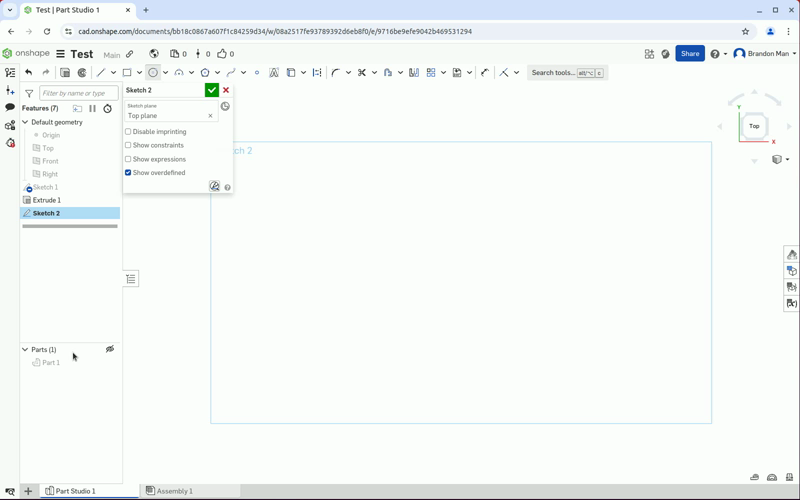
key_down(shift)
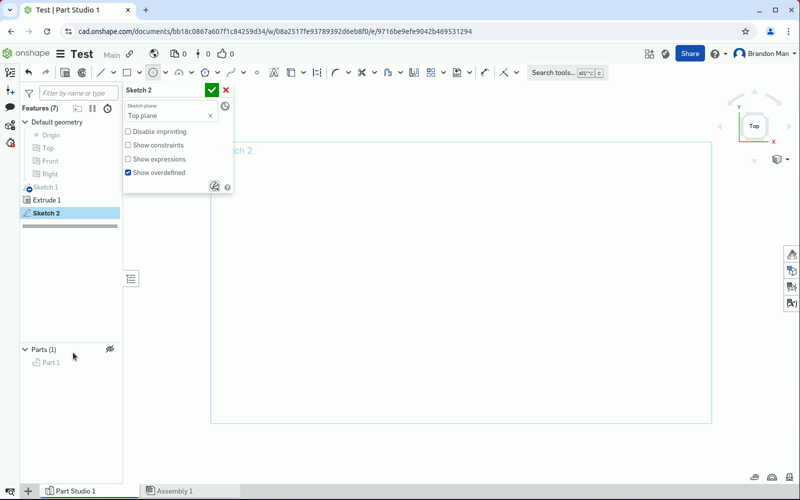
mouse_move(461, 230)
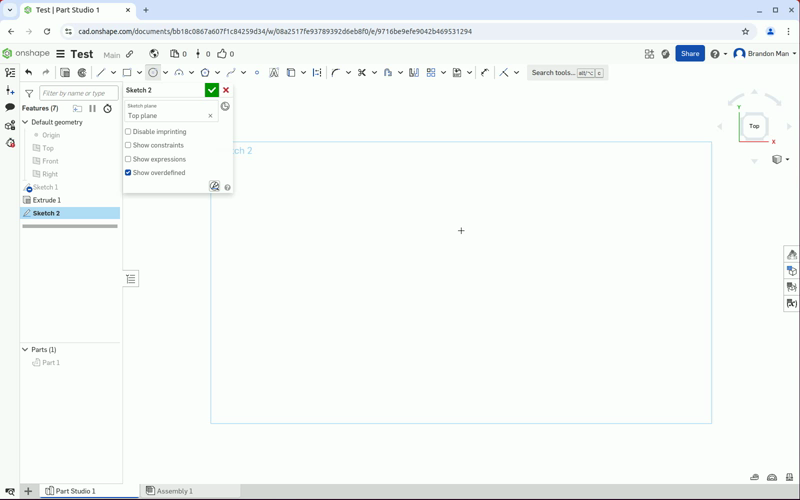
click(461, 230)
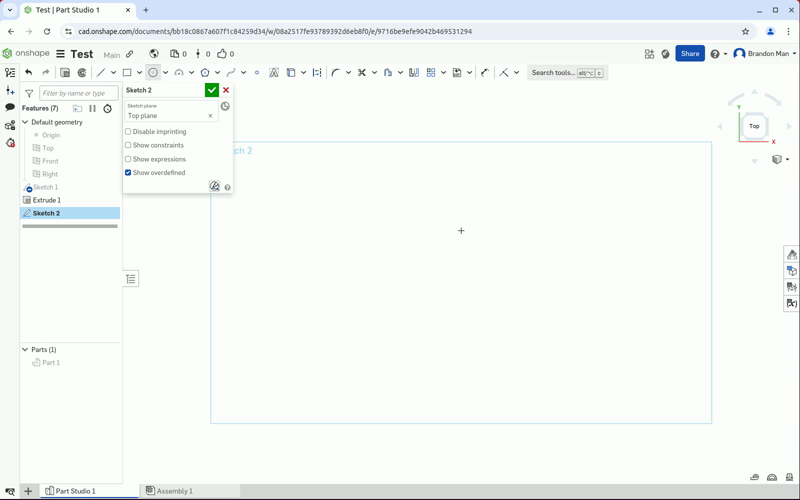
key_up(shift)
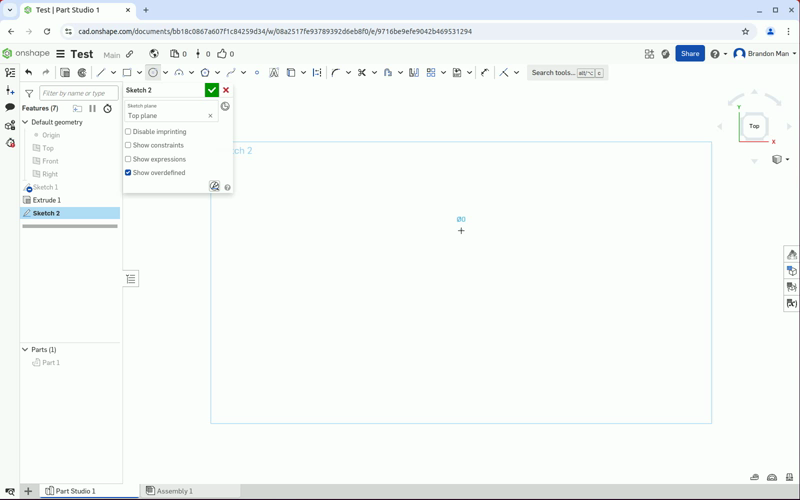
mouse_move(471, 230)
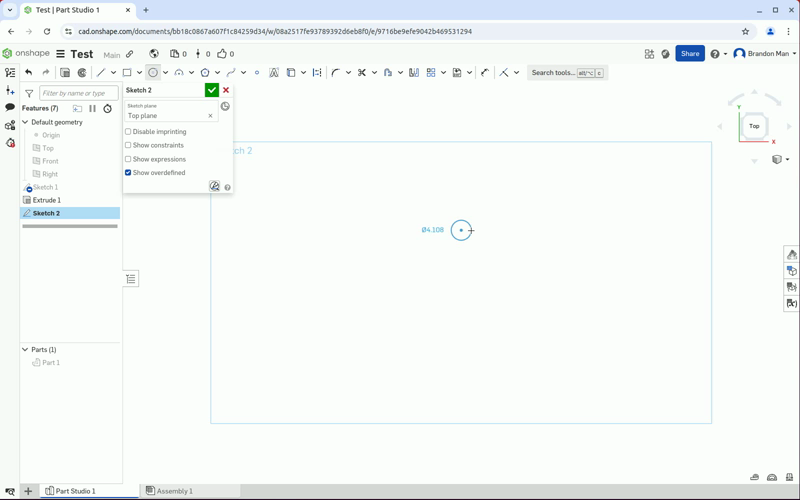
click(471, 230)
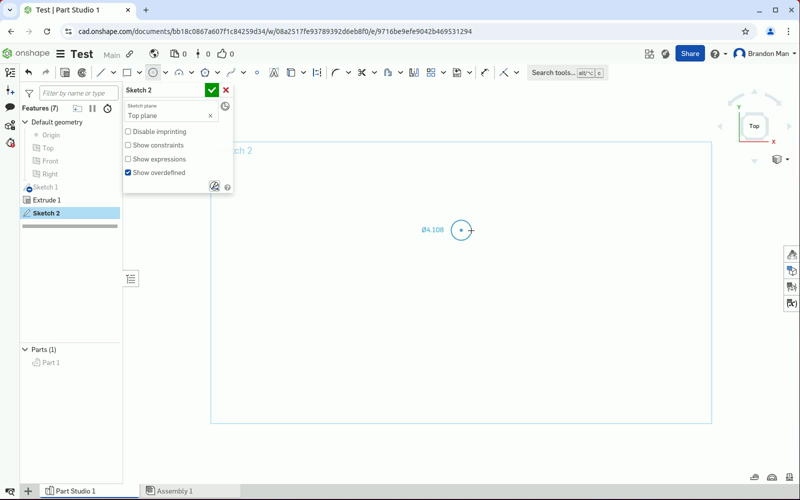
key(esc)
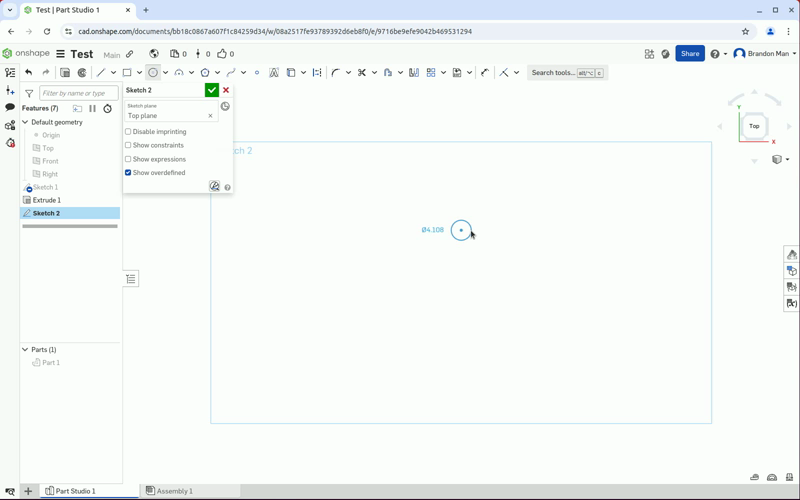
mouse_move(452, 232)
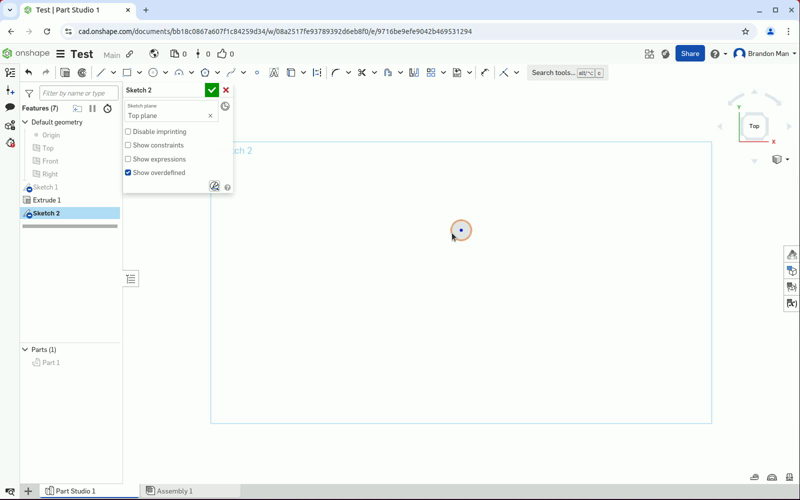
scroll(6)
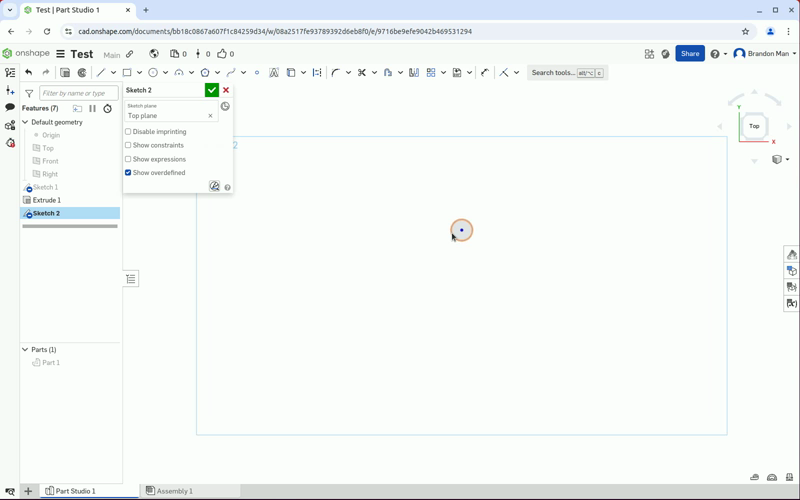
scroll(6)
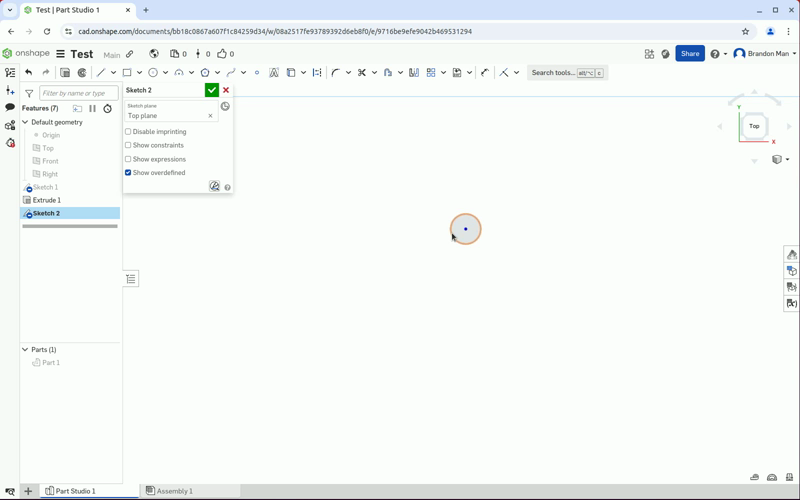
scroll(6)
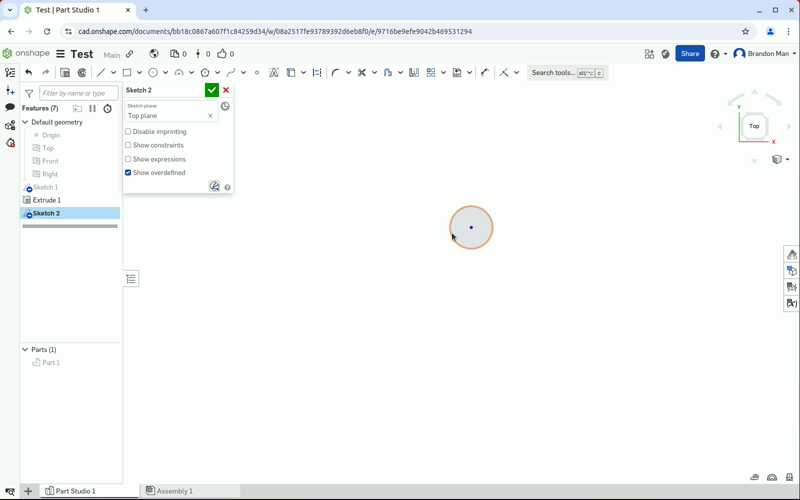
scroll(6)
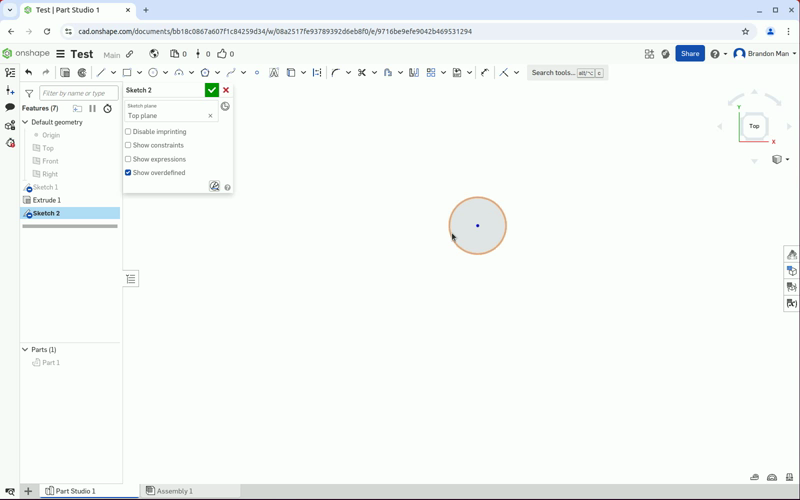
scroll(6)
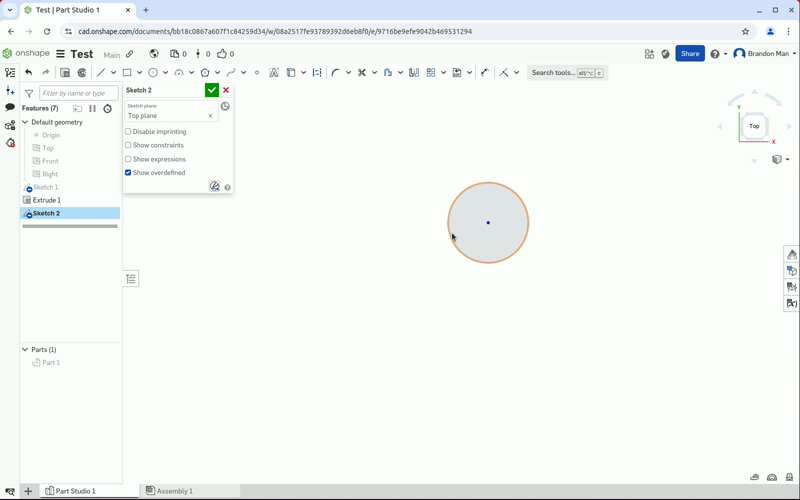
scroll(6)
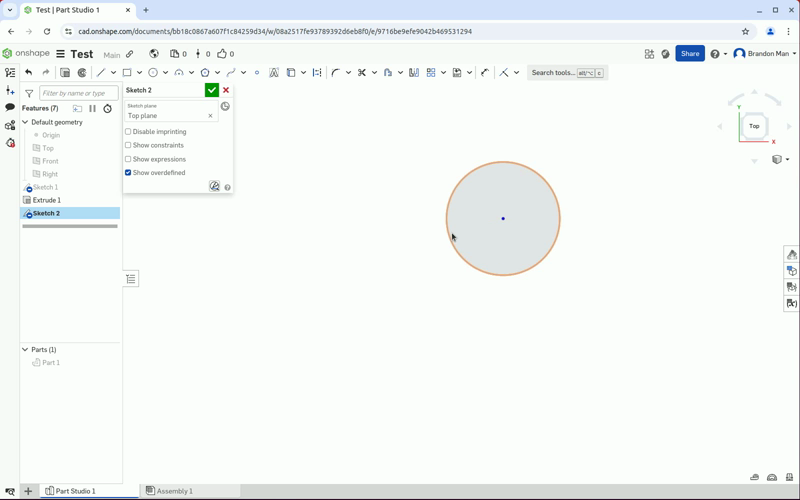
scroll(6)
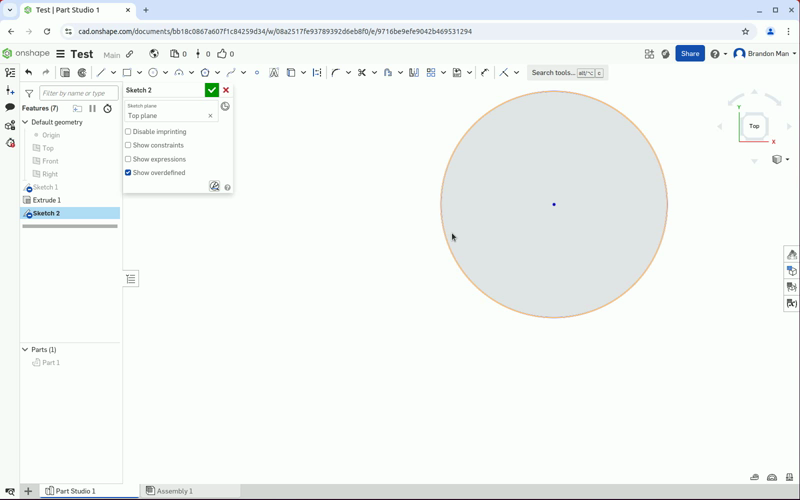
click(452, 232)
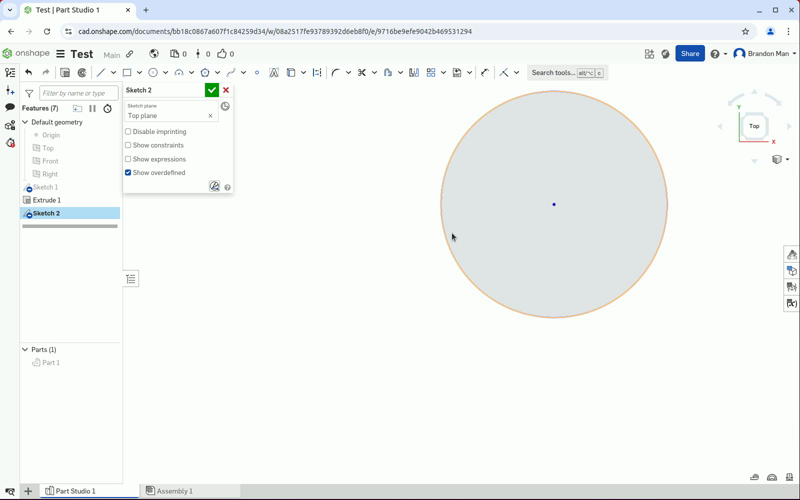
scroll(-6)
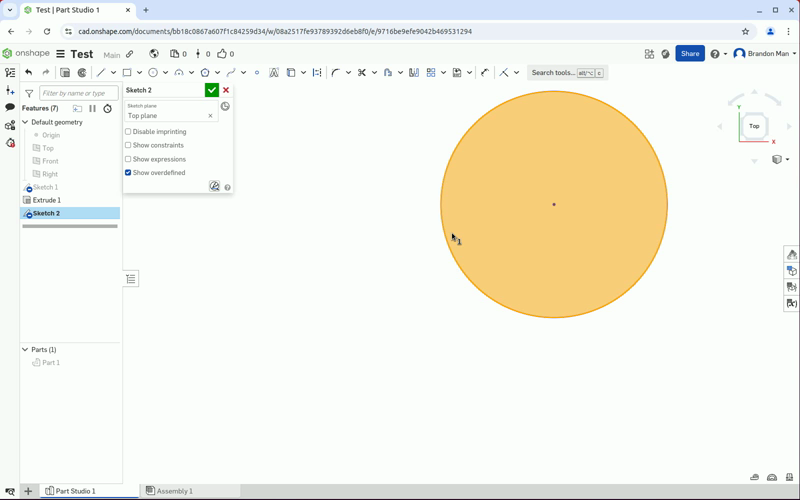
scroll(-6)
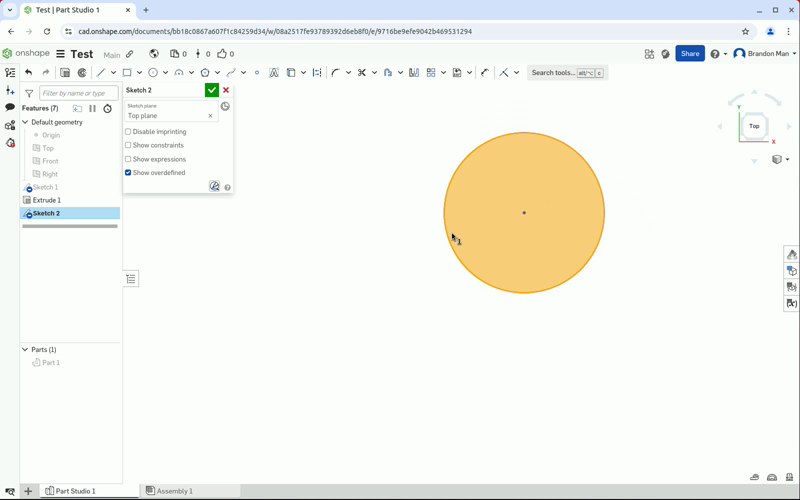
scroll(-6)
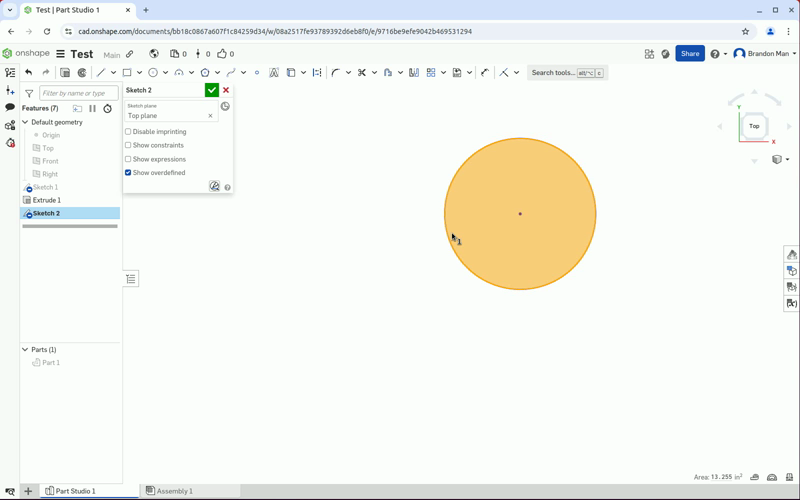
scroll(-6)
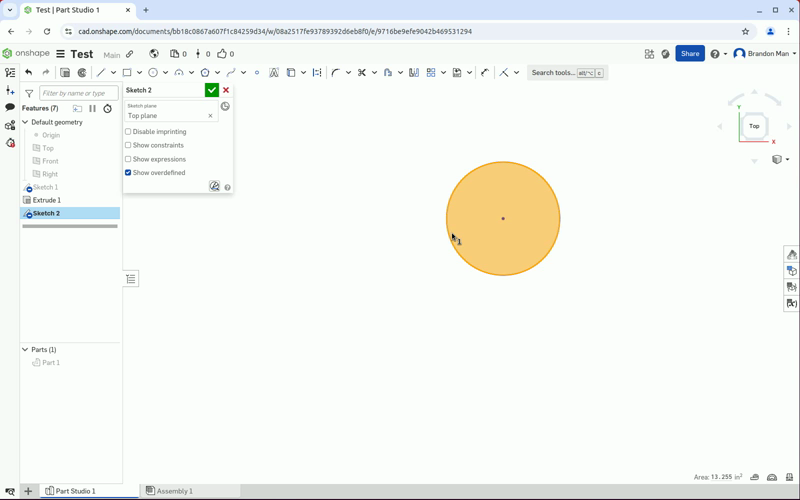
scroll(-6)
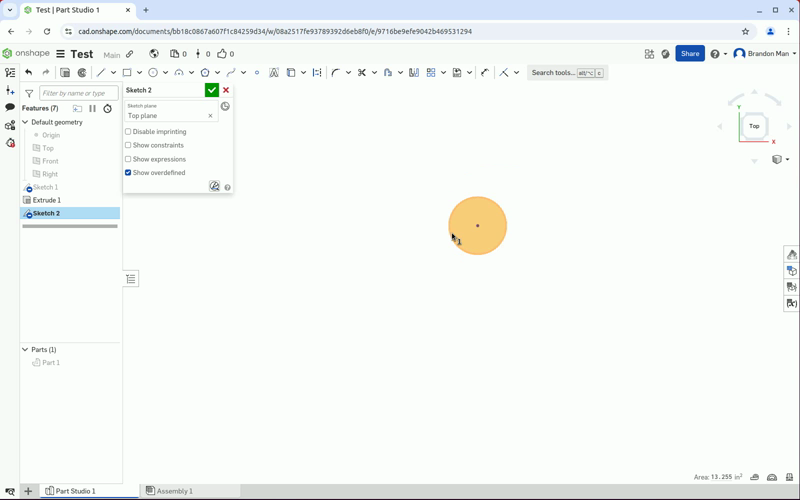
scroll(-6)
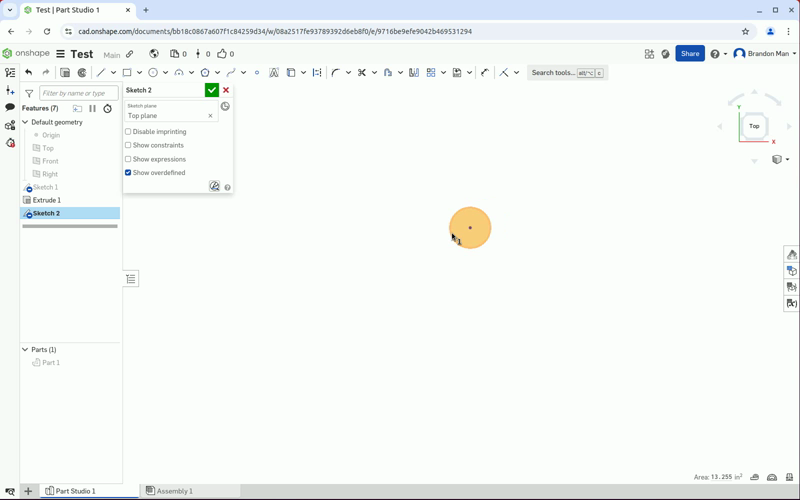
scroll(-6)
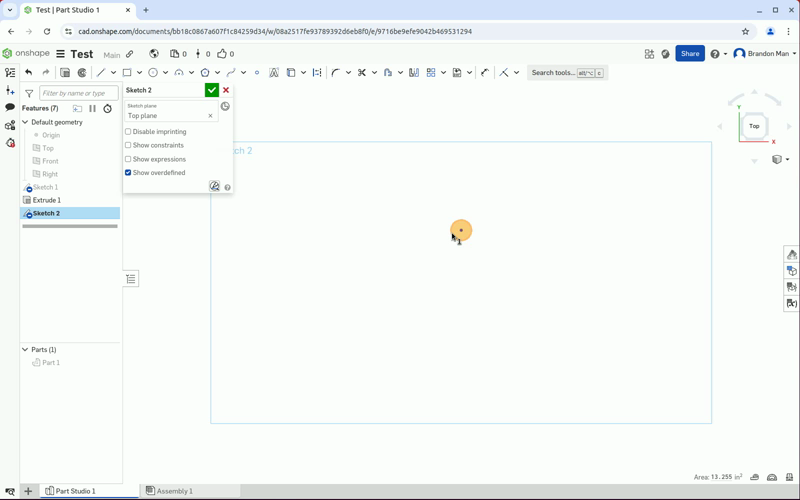
mouse_move(73, 352)
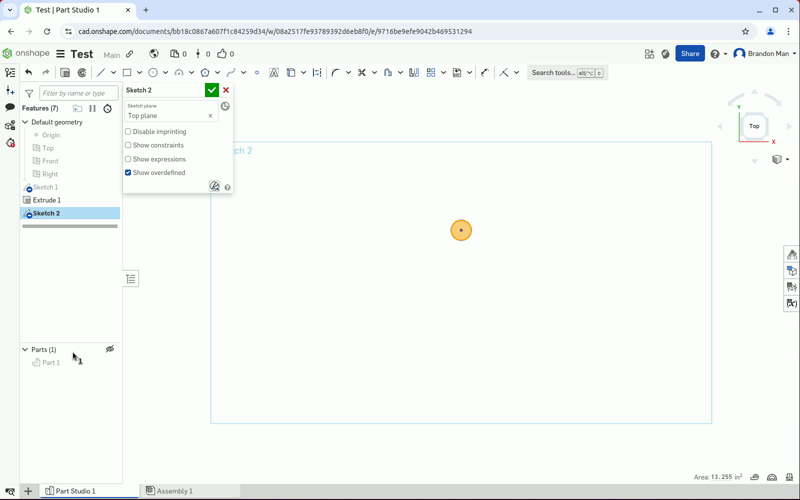
key(shift+y)
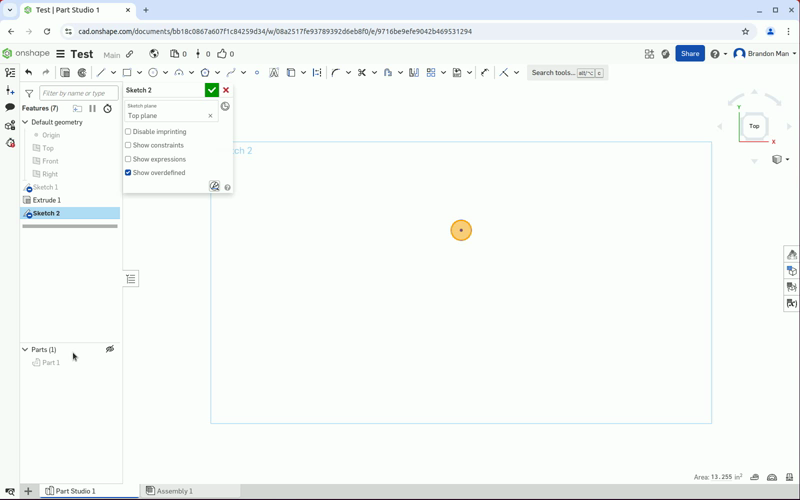
key(shift+e)
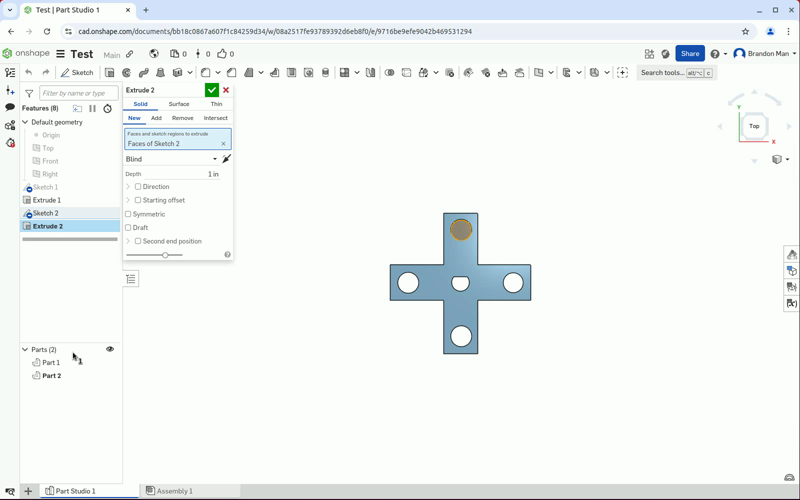
mouse_move(143, 106)
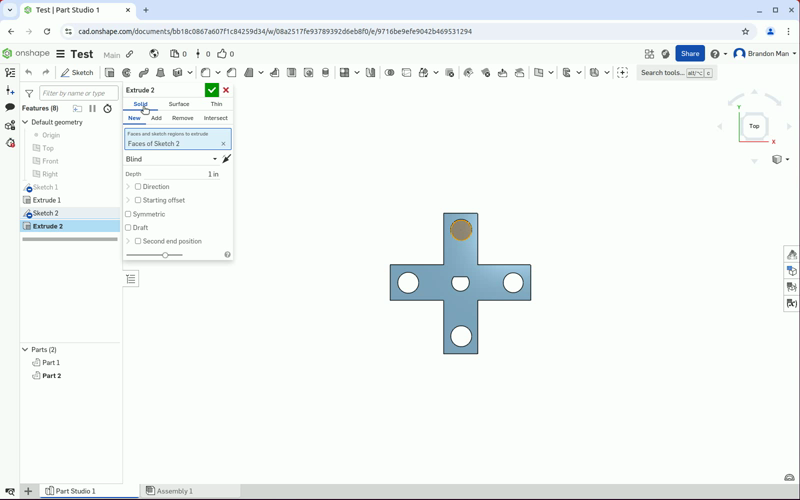
click(143, 106)
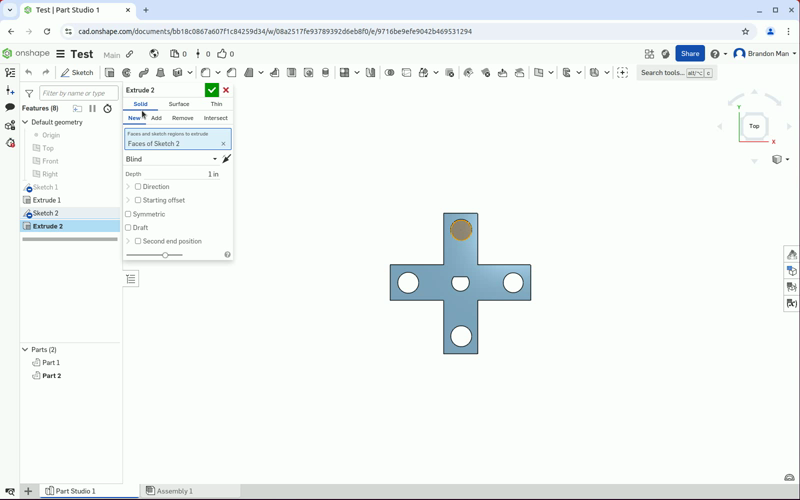
mouse_move(137, 120)
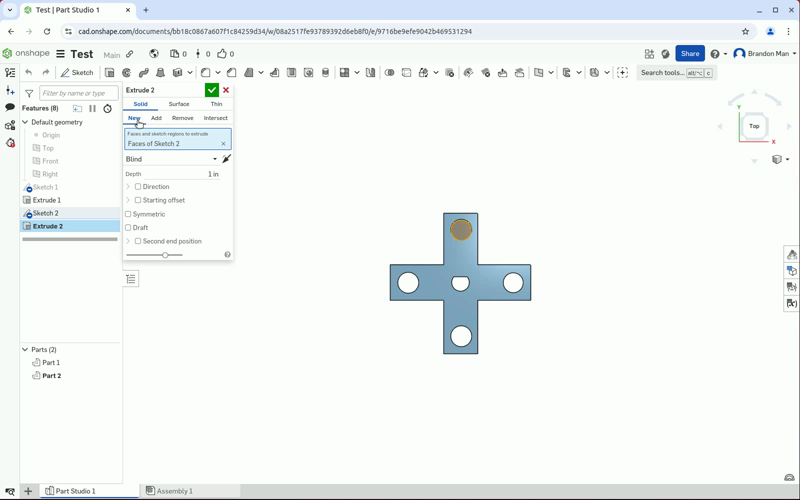
click(137, 120)
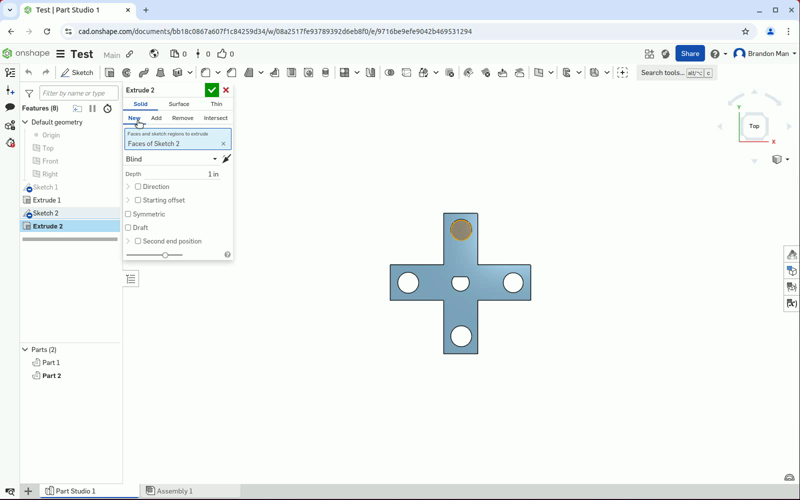
key(tab, 4)
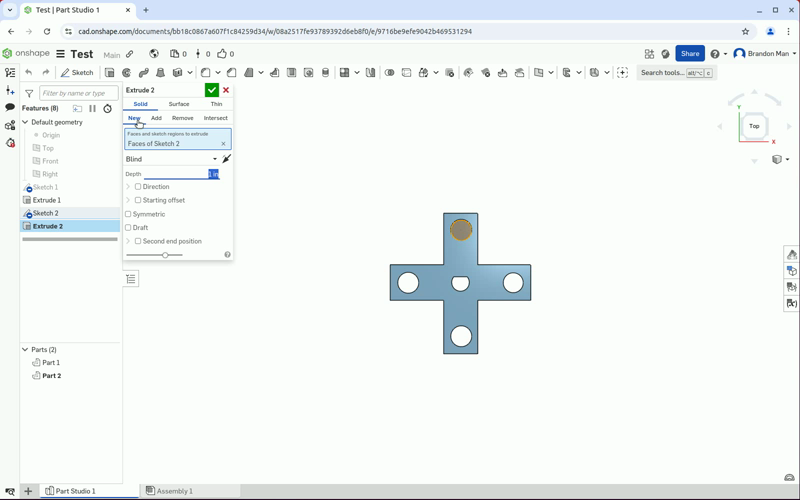
text(15.887)
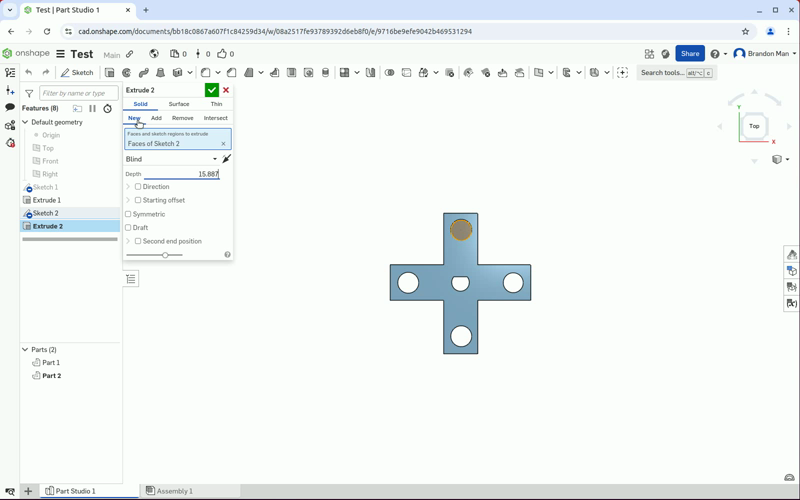
key(enter)
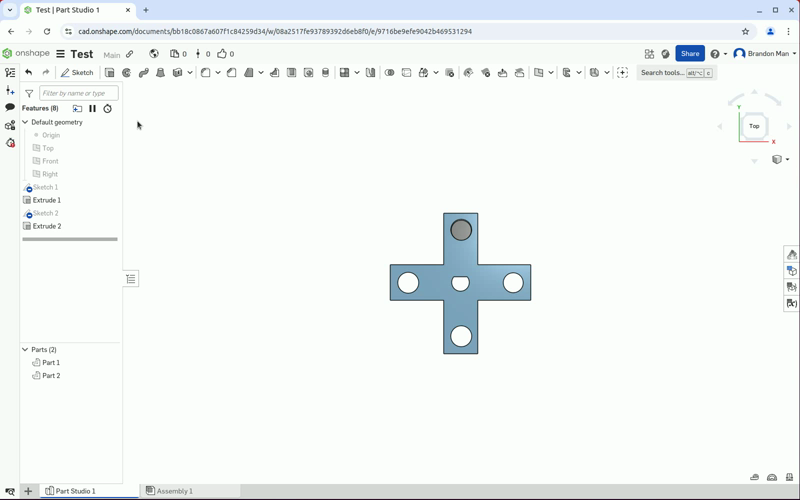
key(shift+h)
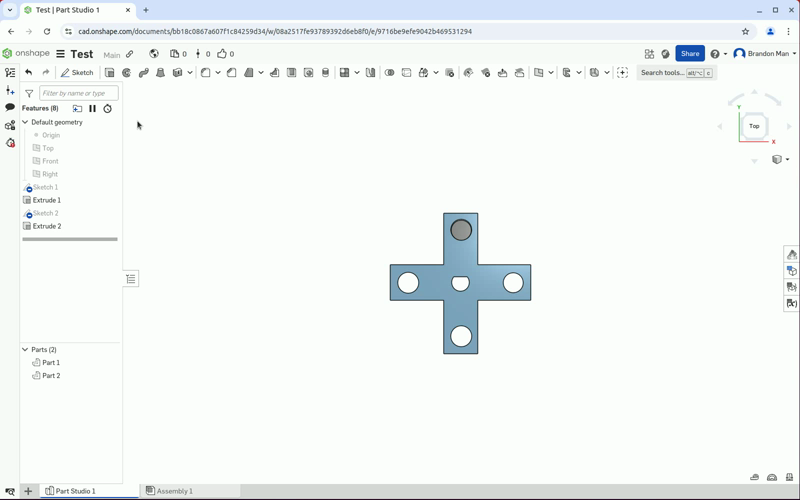
key(shift+h)
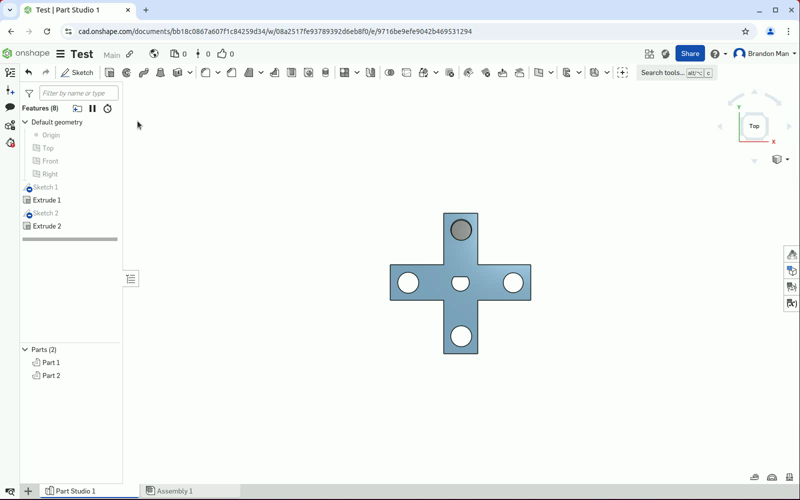
mouse_move(73, 189)
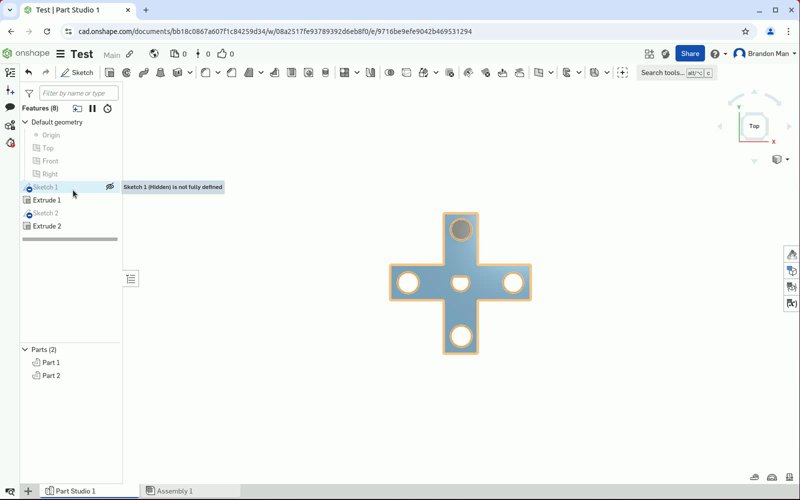
click(73, 189)
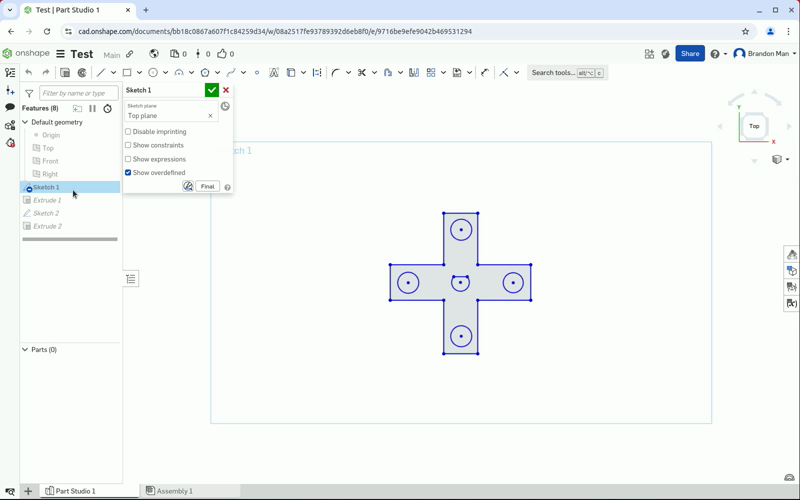
mouse_move(229, 92)
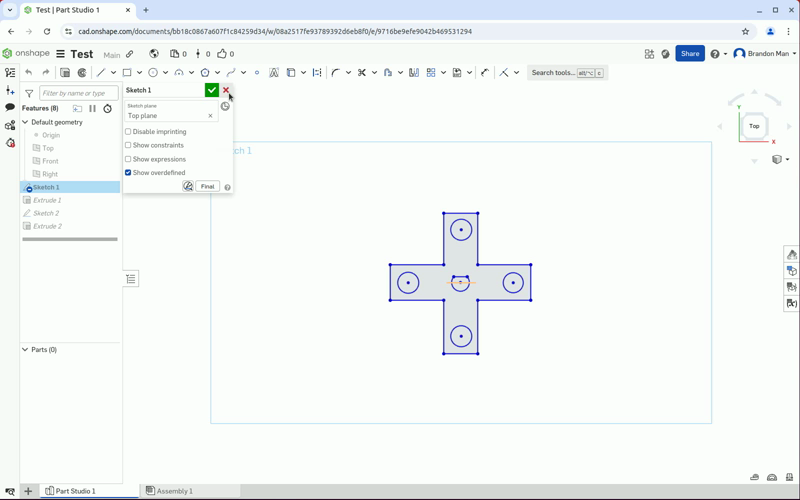
click(229, 92)
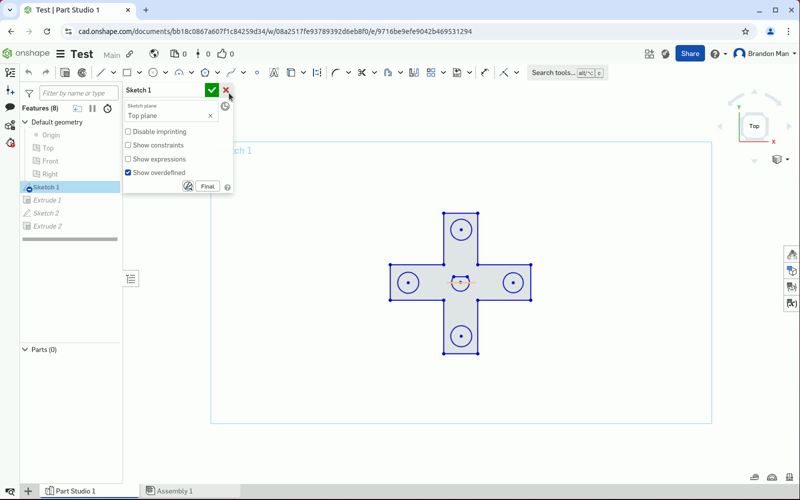
key(shift+s)
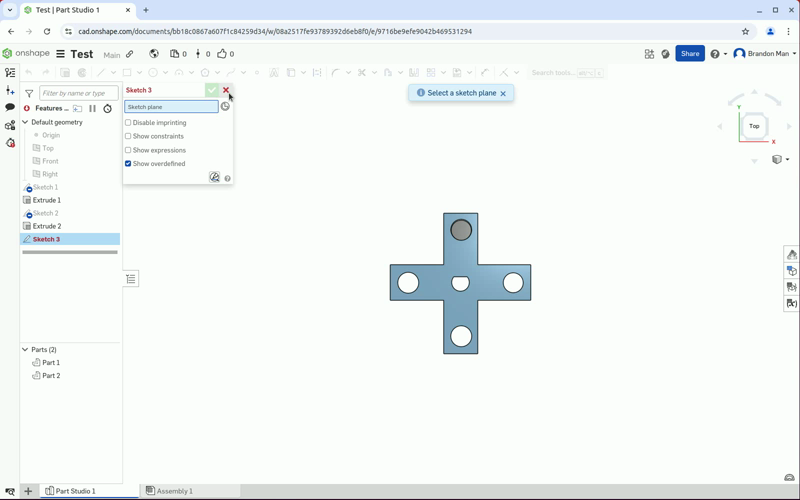
mouse_move(73, 150)
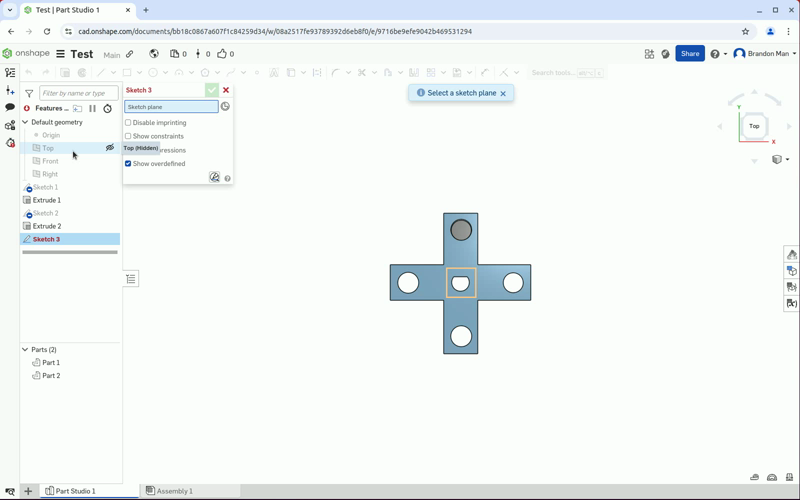
click(73, 150)
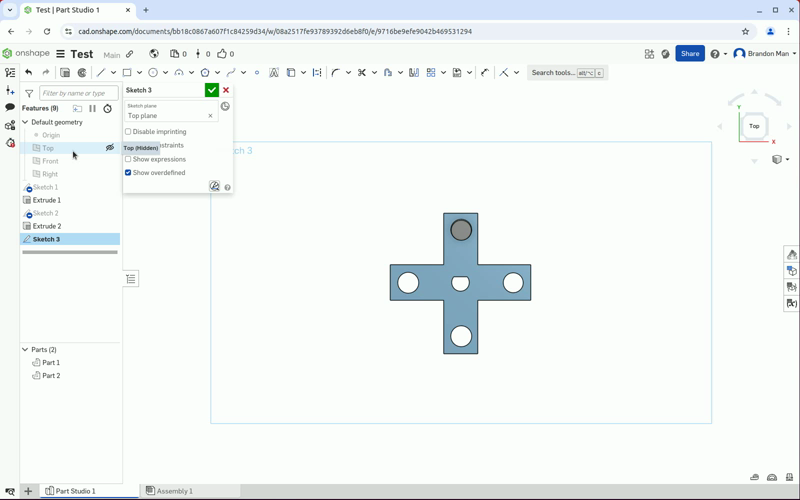
mouse_move(73, 352)
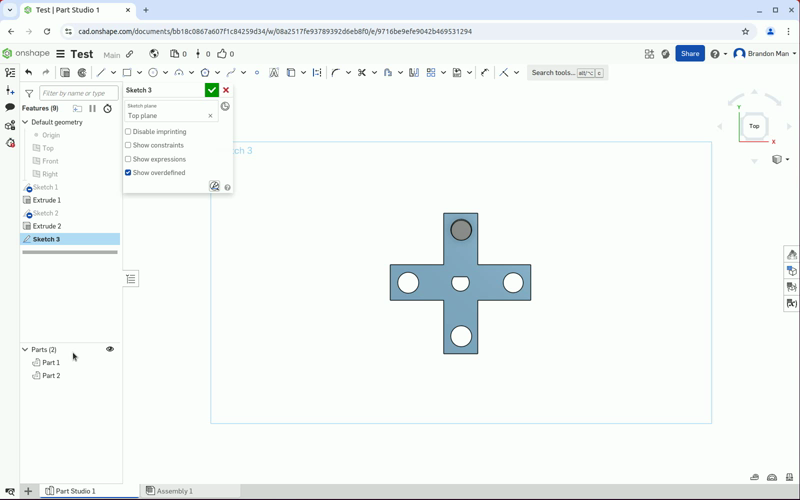
key(y)
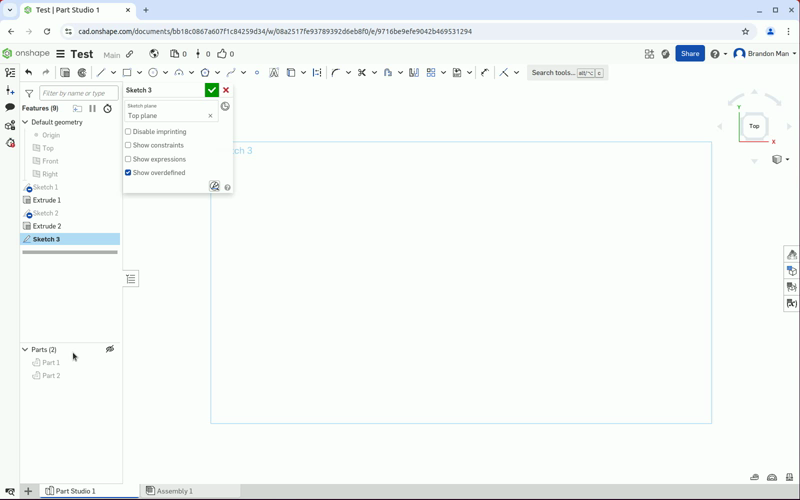
key(c)
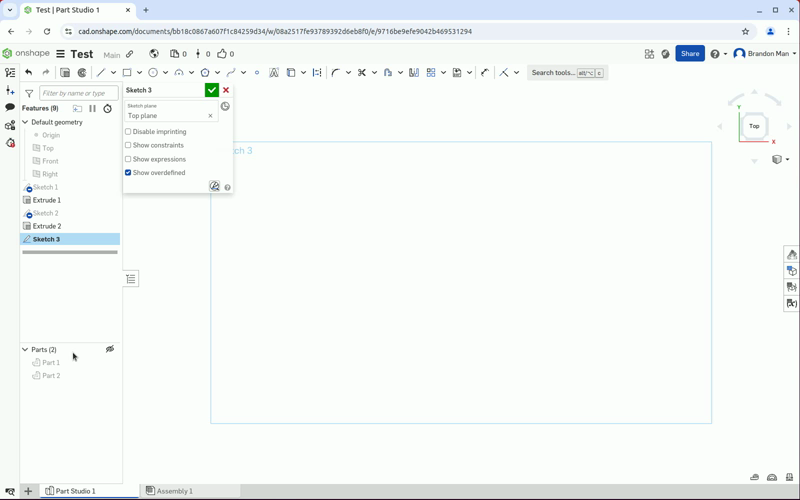
key_down(shift)
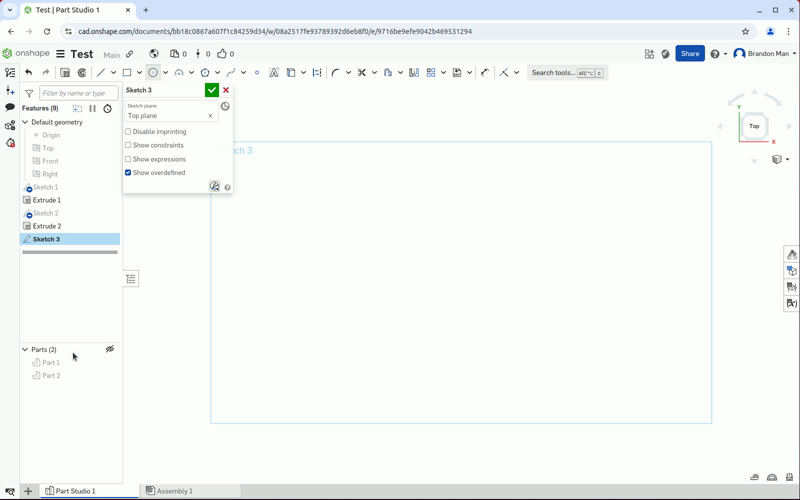
mouse_move(514, 282)
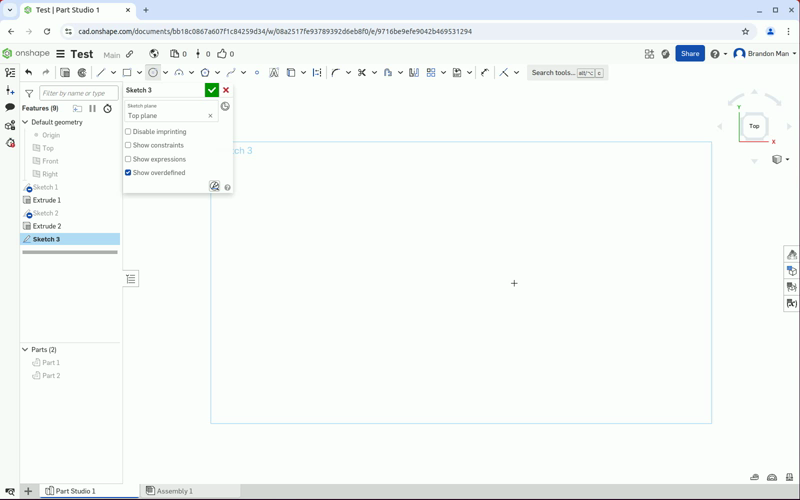
click(514, 282)
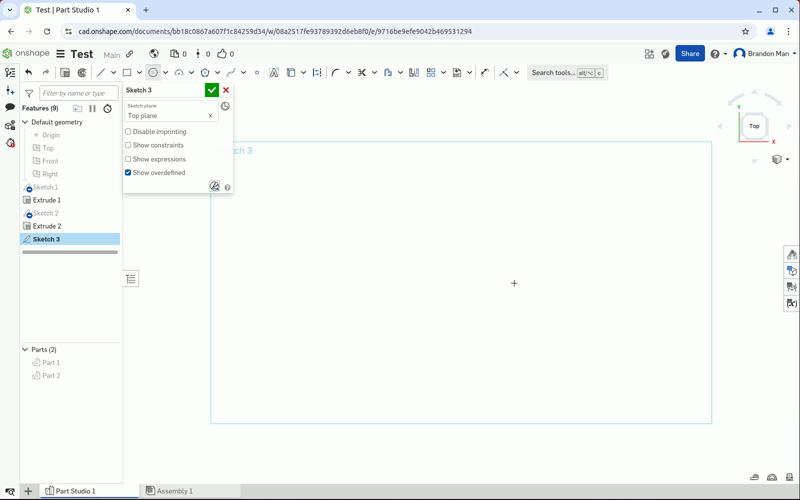
key_up(shift)
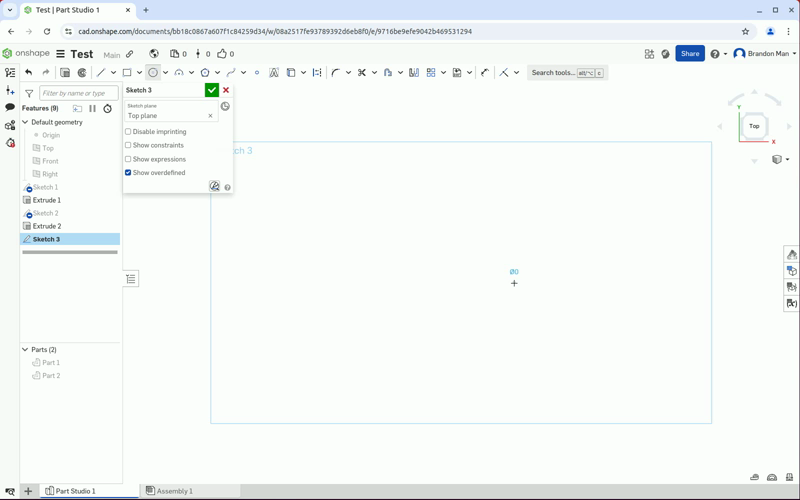
mouse_move(524, 282)
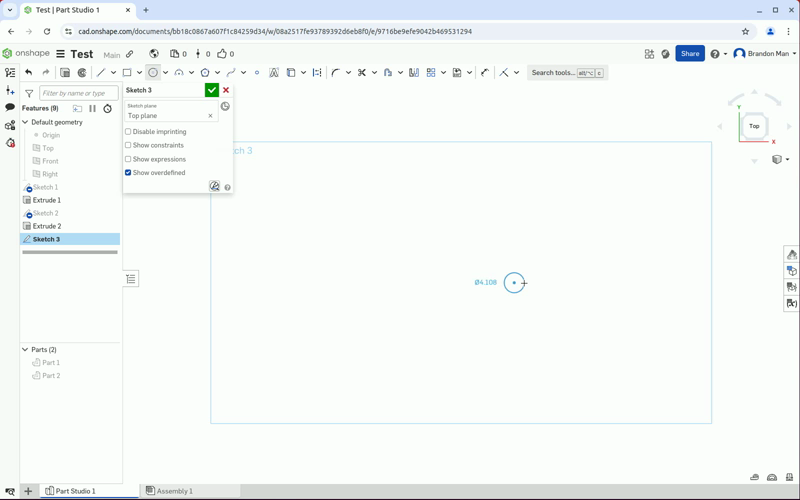
click(524, 282)
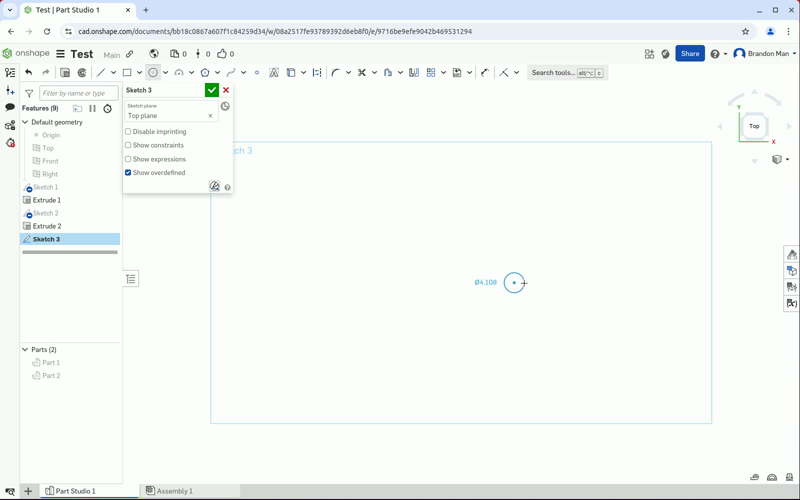
key(esc)
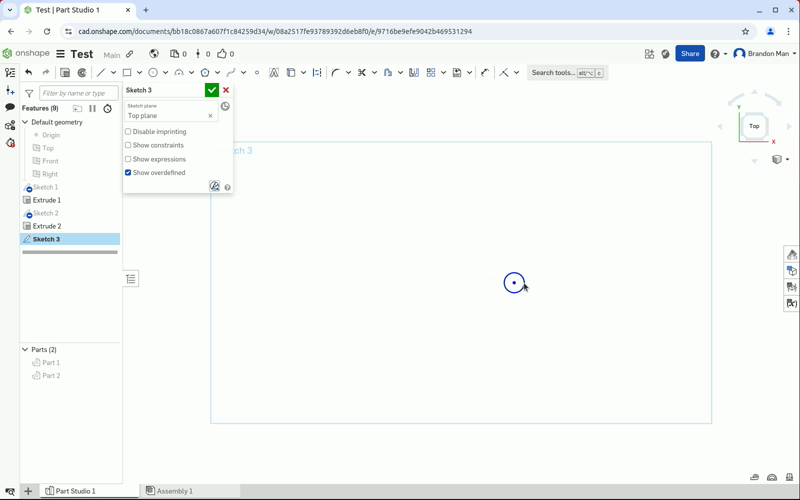
mouse_move(513, 279)
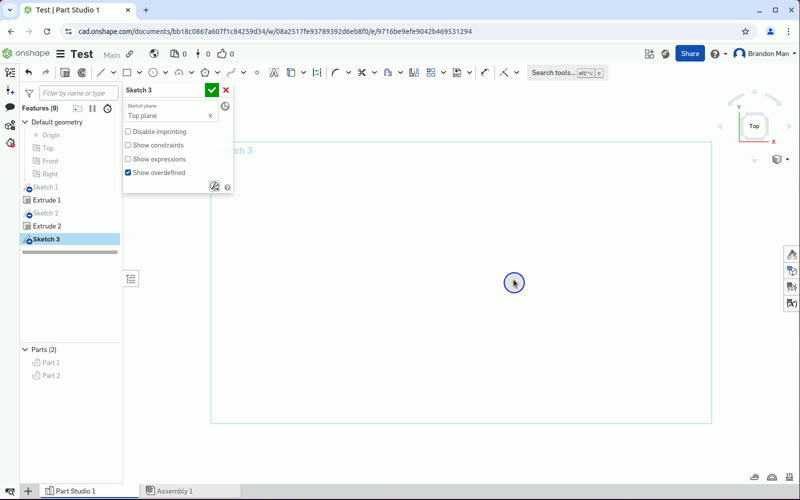
scroll(6)
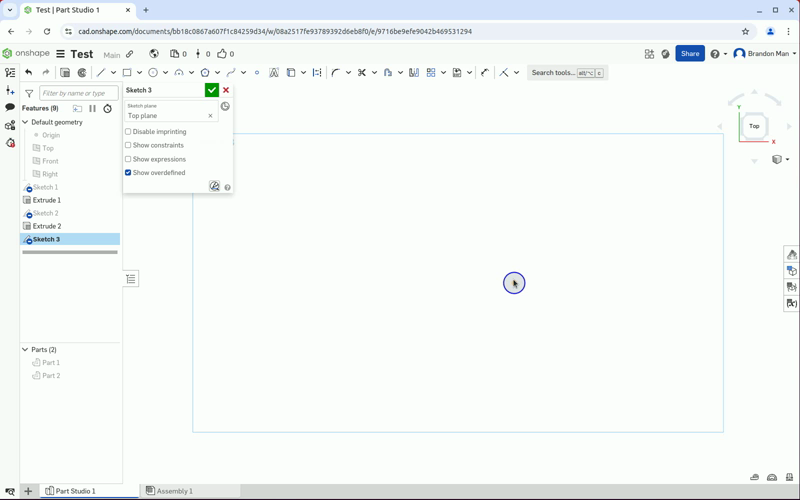
scroll(6)
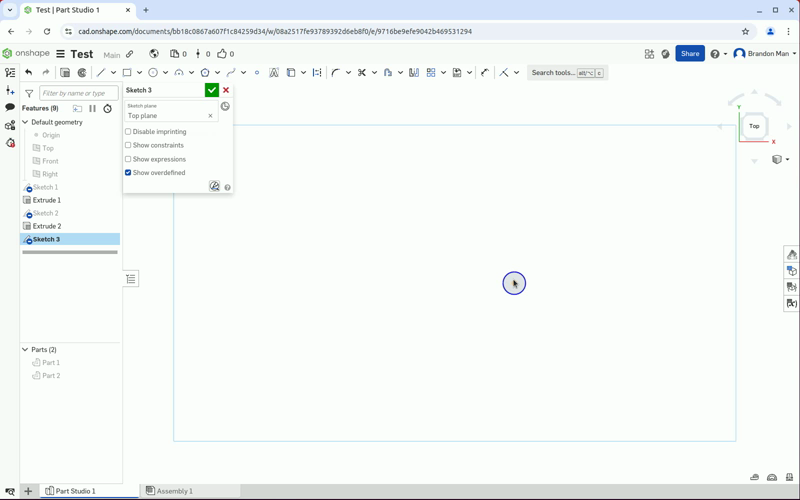
scroll(6)
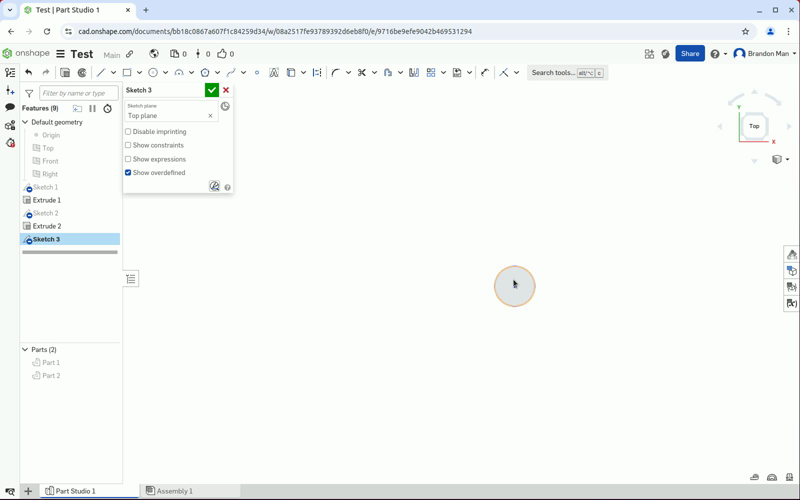
scroll(6)
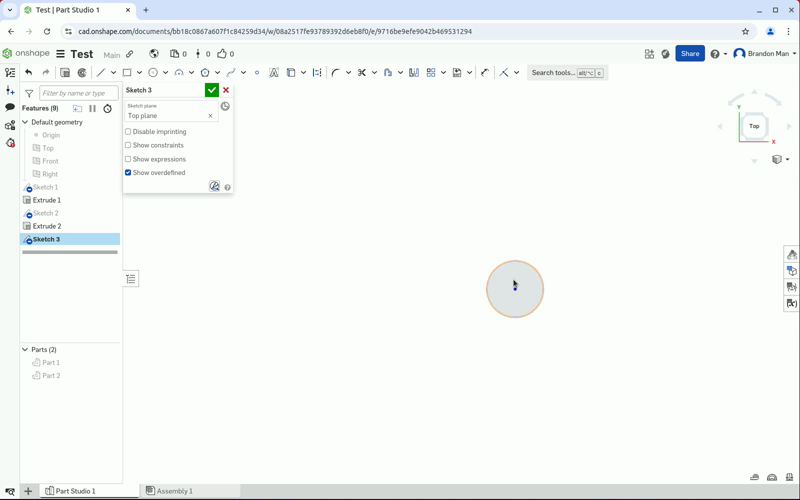
scroll(6)
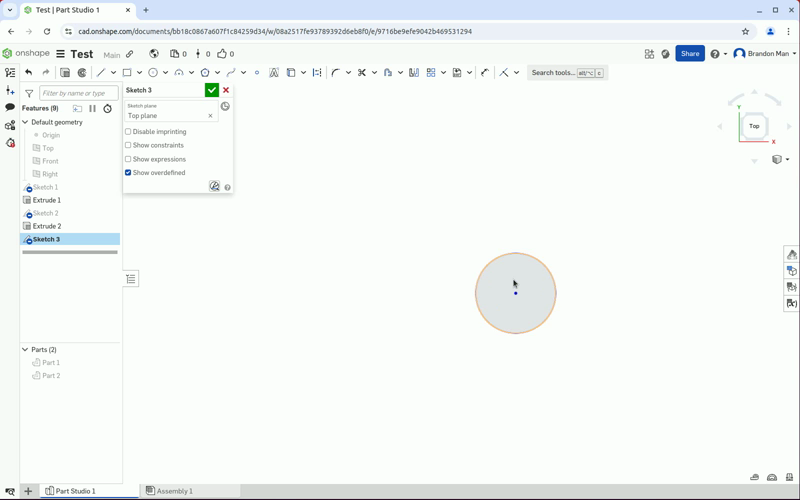
scroll(6)
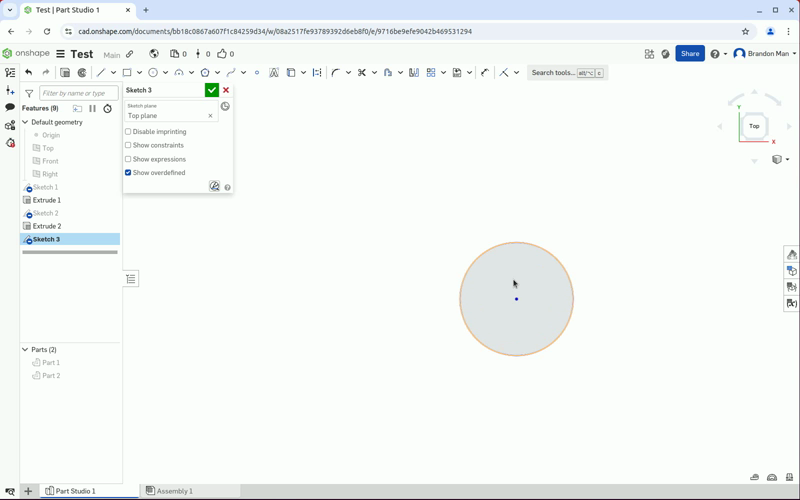
scroll(6)
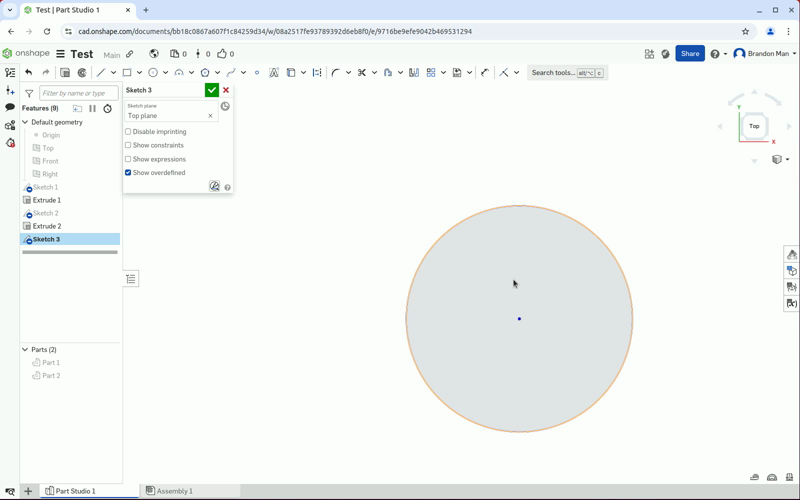
click(513, 279)
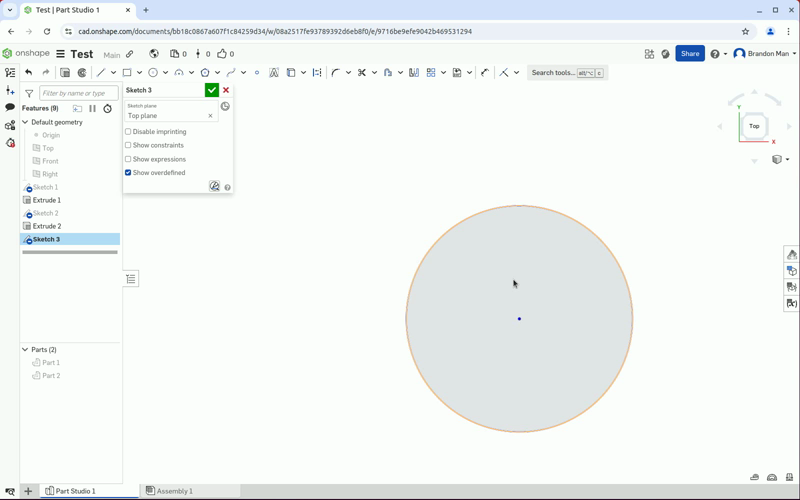
scroll(-6)
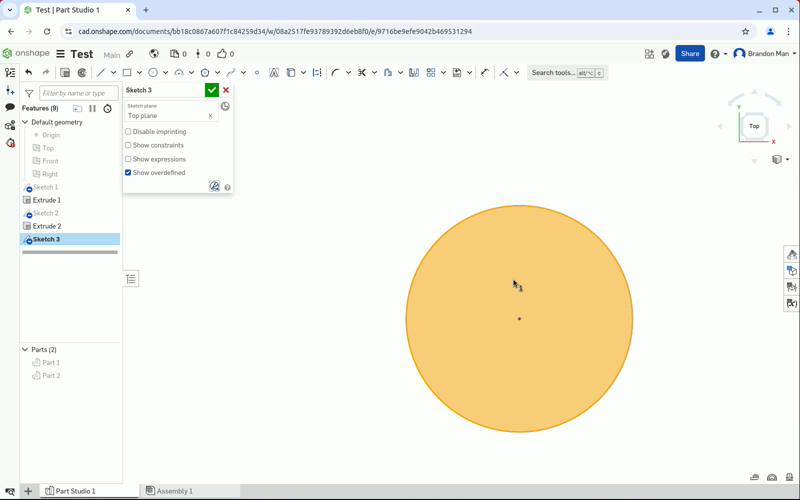
scroll(-6)
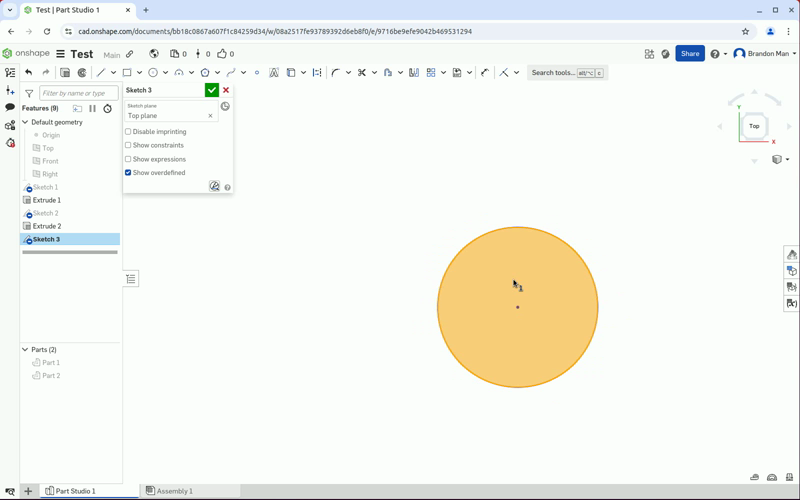
scroll(-6)
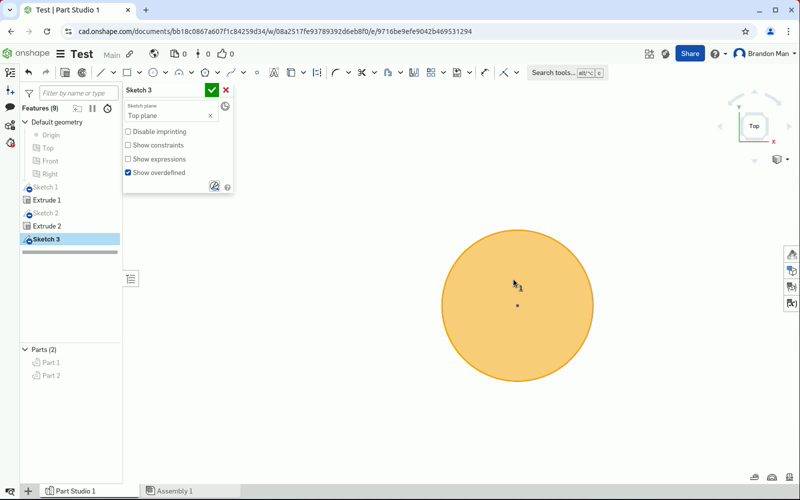
scroll(-6)
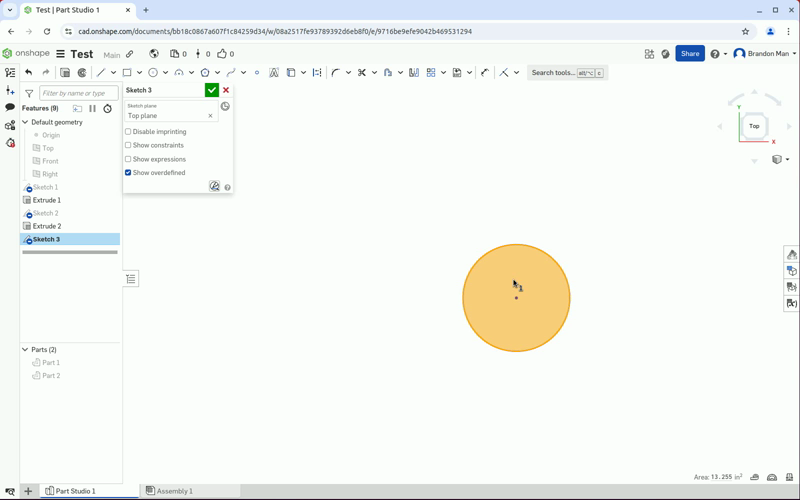
scroll(-6)
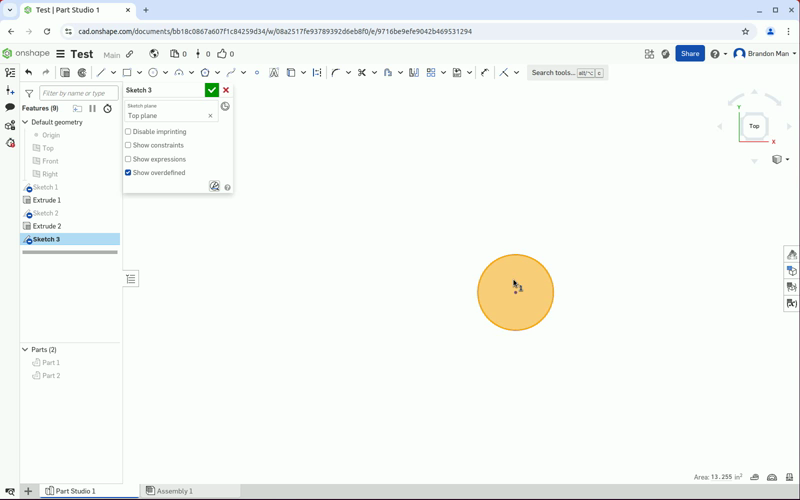
scroll(-6)
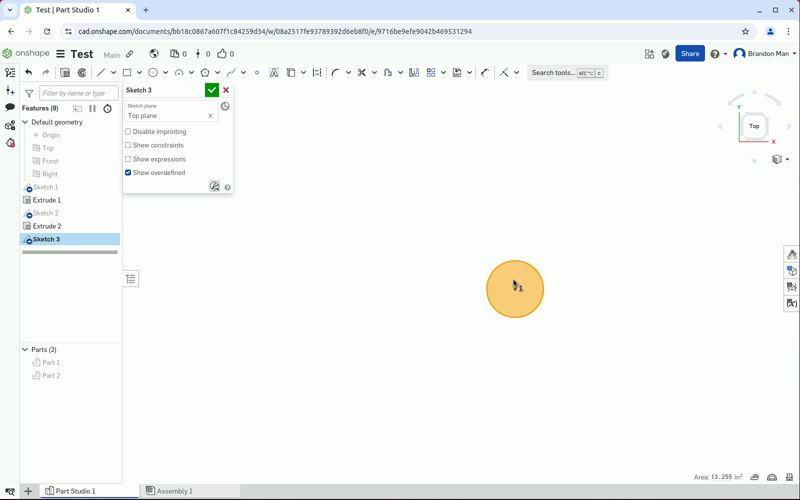
scroll(-6)
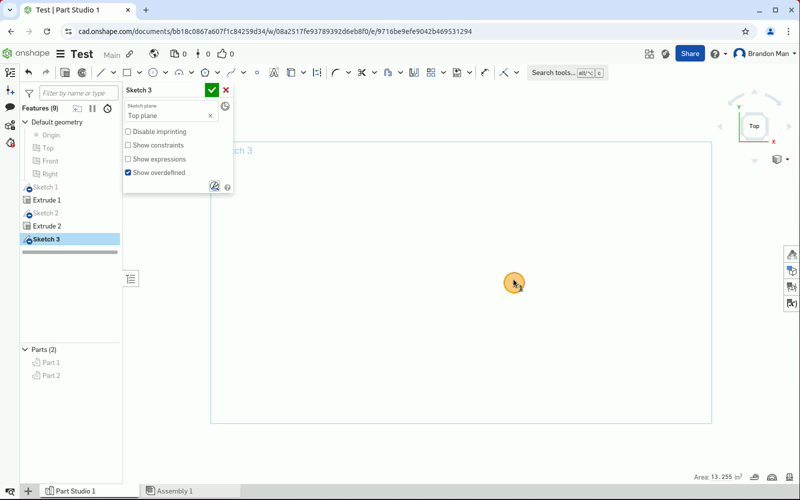
mouse_move(73, 352)
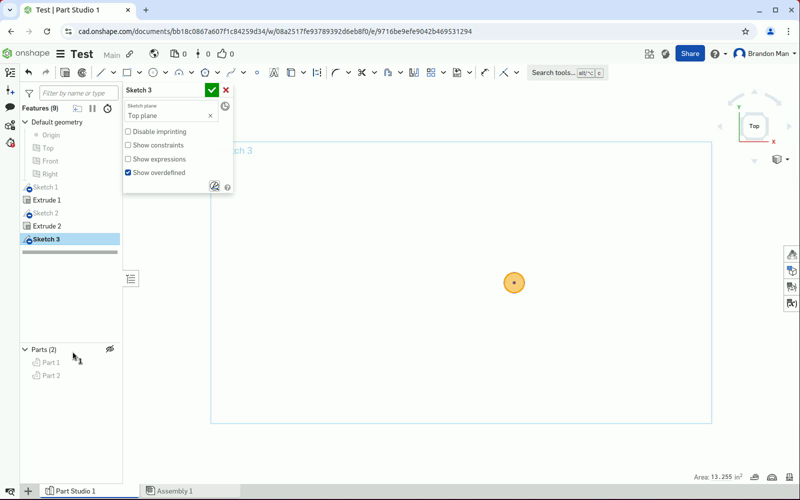
key(shift+y)
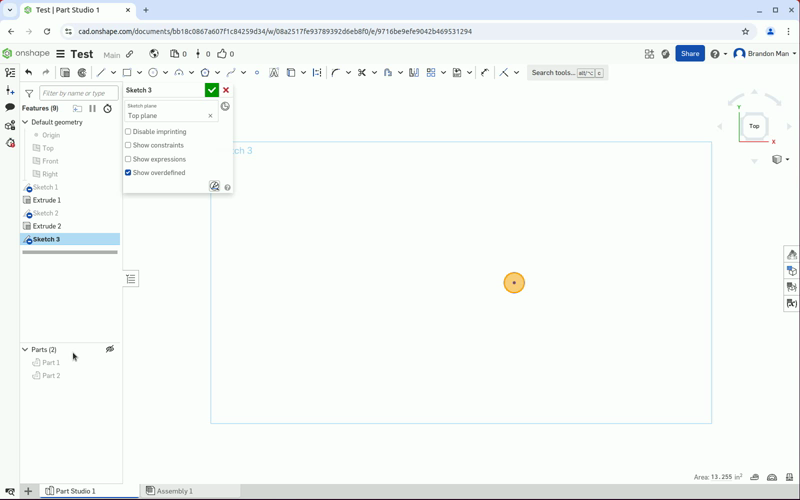
key(shift+e)
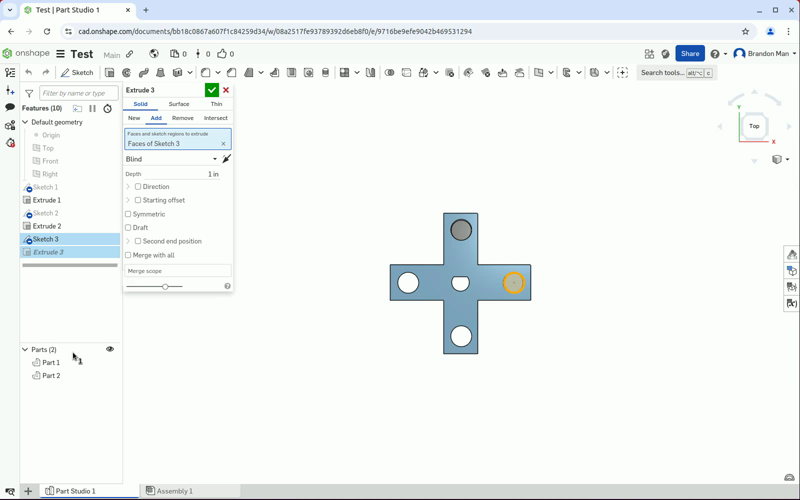
mouse_move(143, 106)
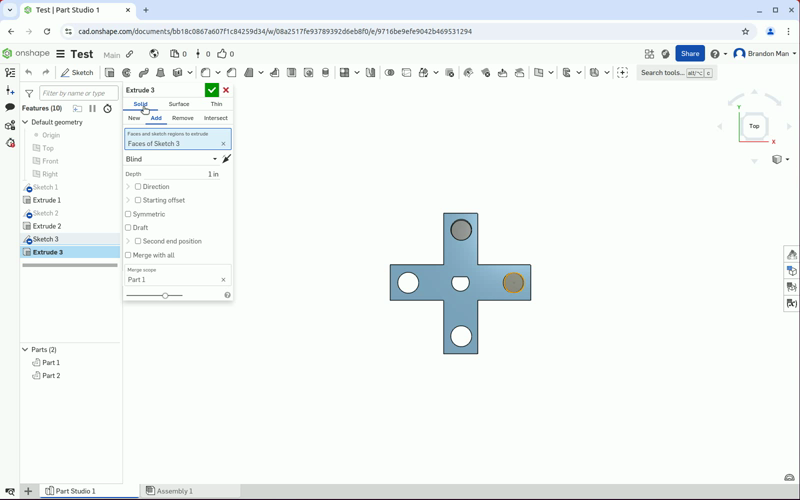
click(143, 106)
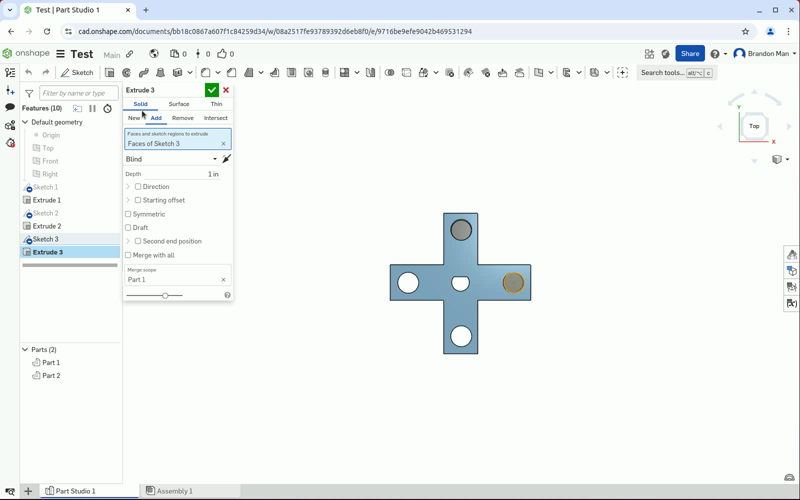
mouse_move(137, 120)
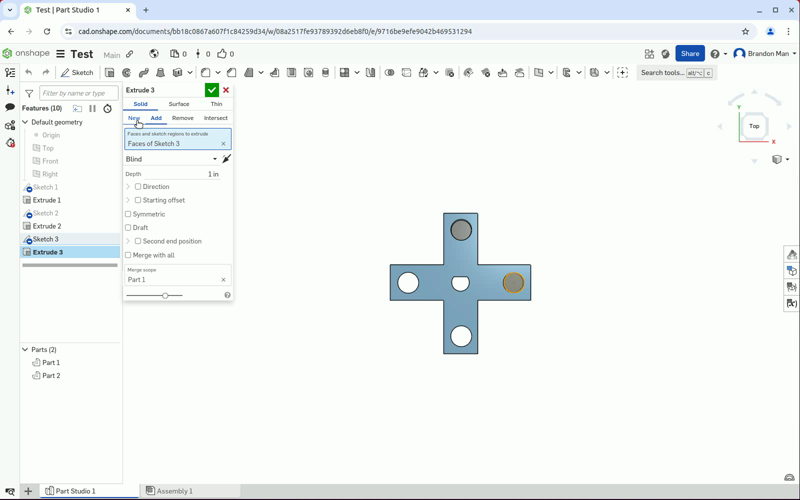
click(137, 120)
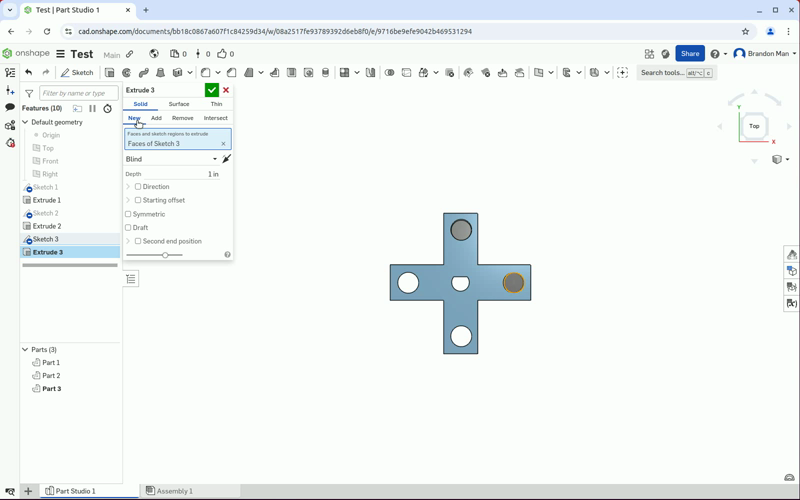
key(tab, 4)
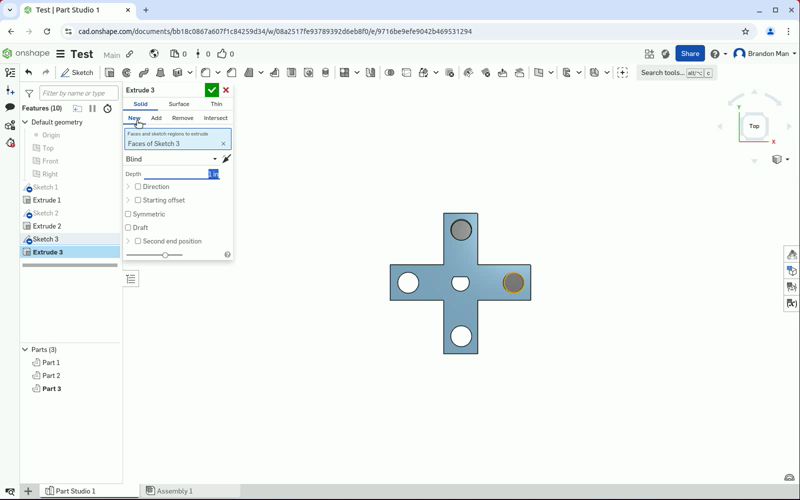
text(15.887)
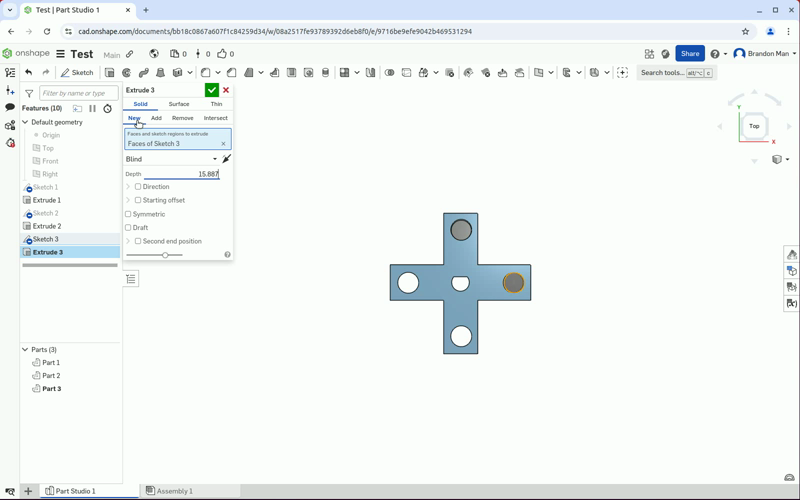
key(enter)
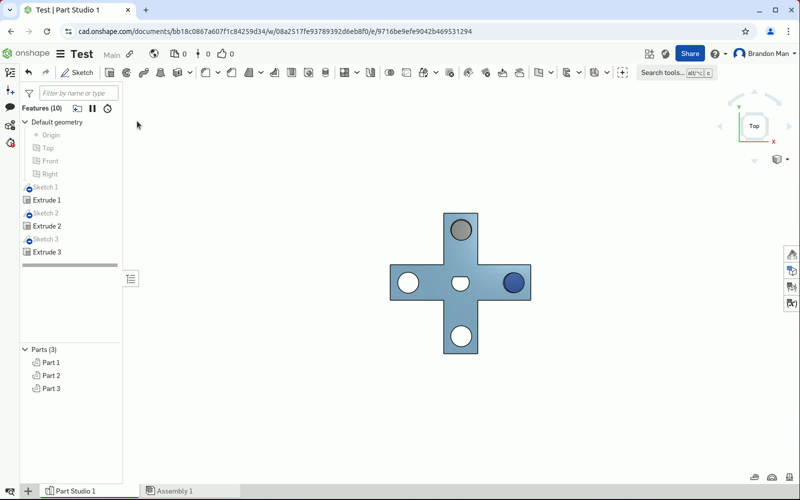
key(shift+h)
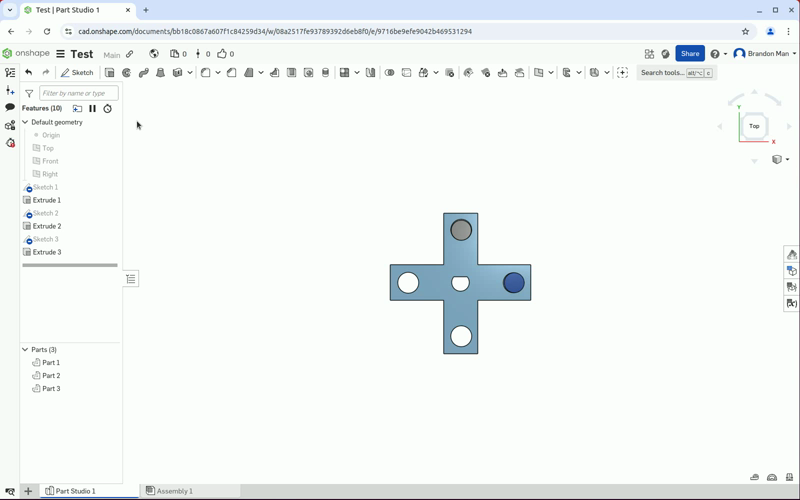
key(shift+h)
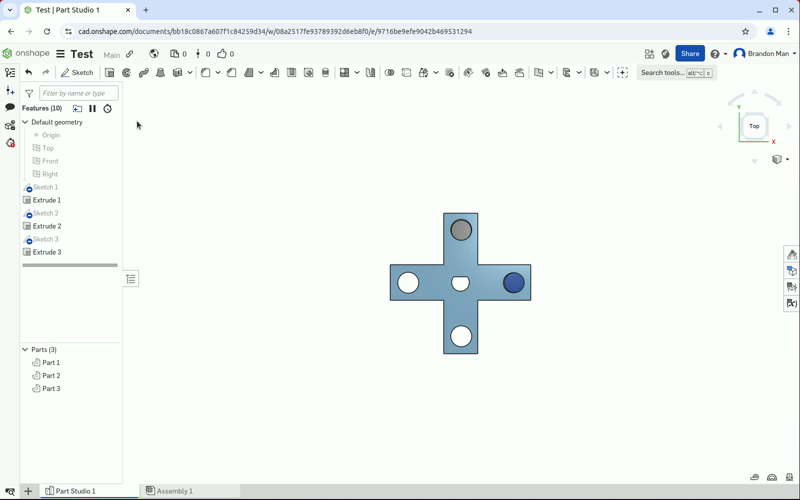
mouse_move(73, 189)
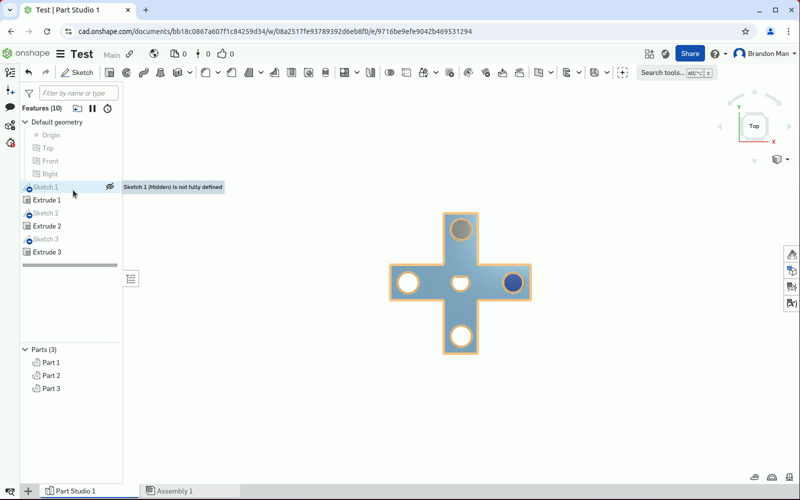
click(73, 189)
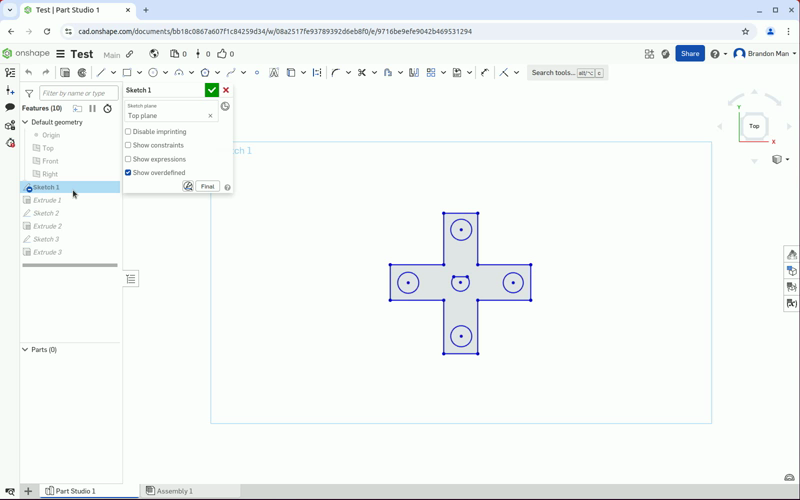
mouse_move(229, 92)
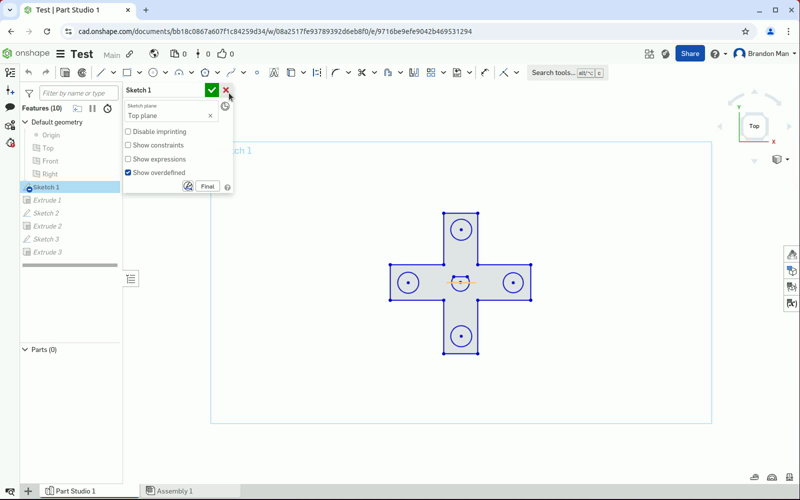
click(229, 92)
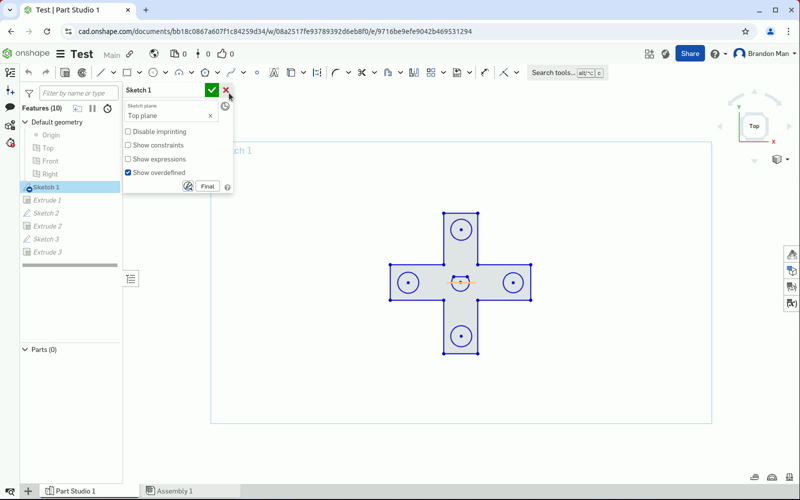
key(shift+s)
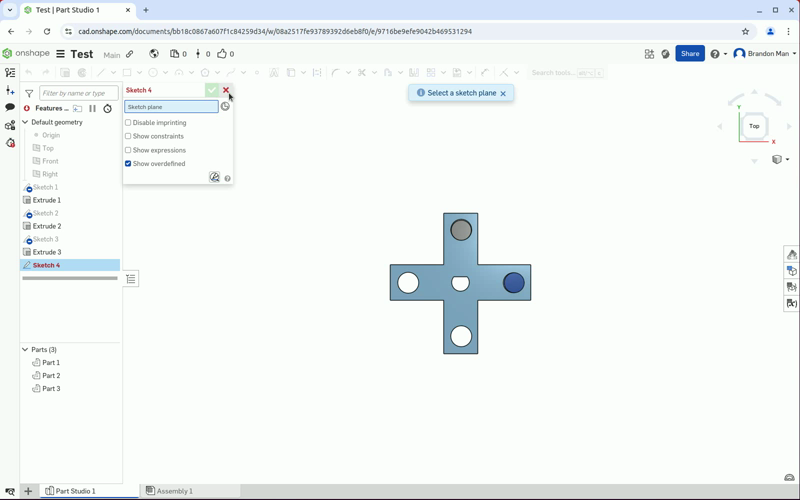
mouse_move(73, 150)
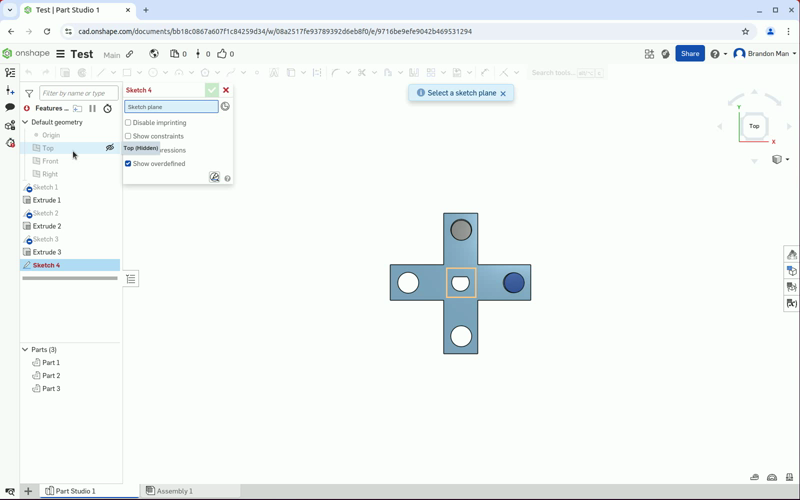
click(73, 150)
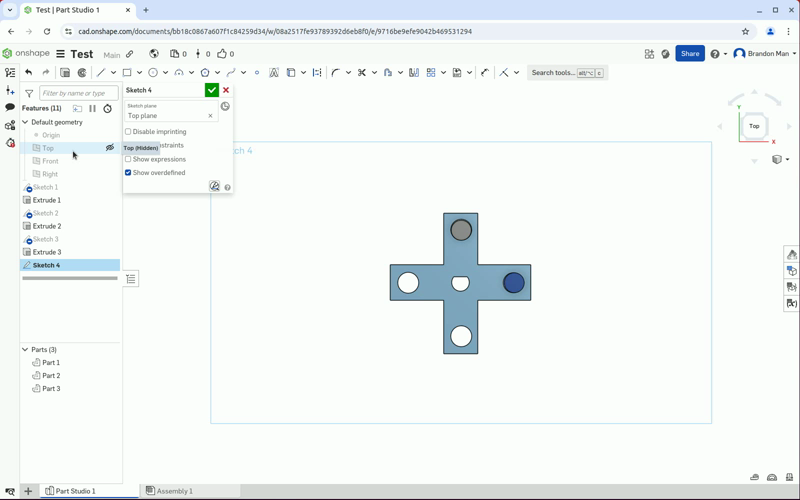
mouse_move(73, 352)
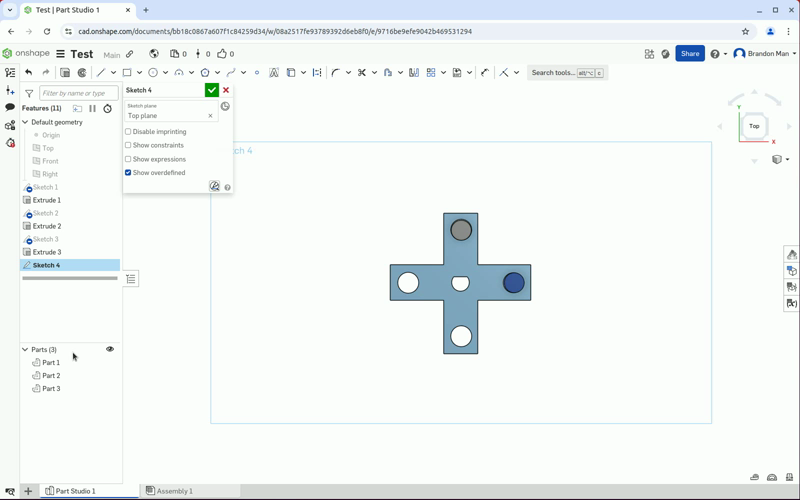
key(y)
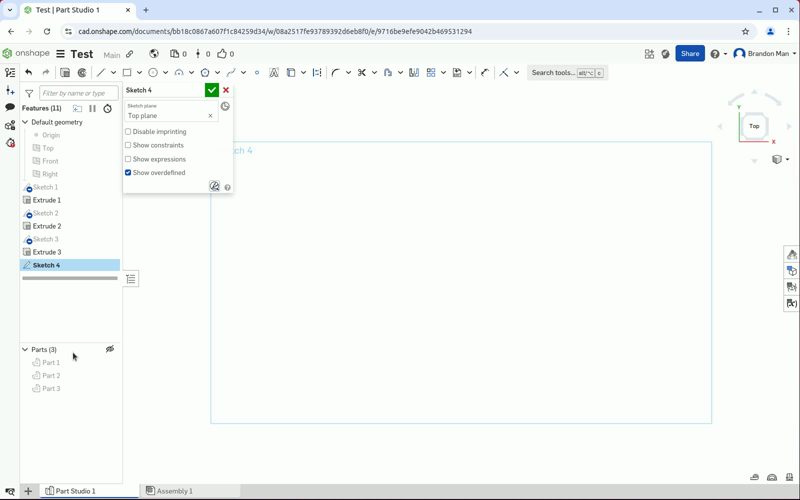
key(c)
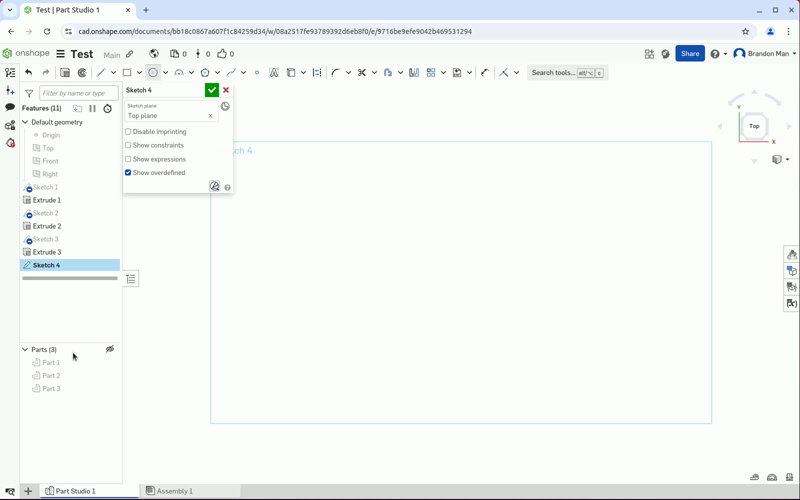
key_down(shift)
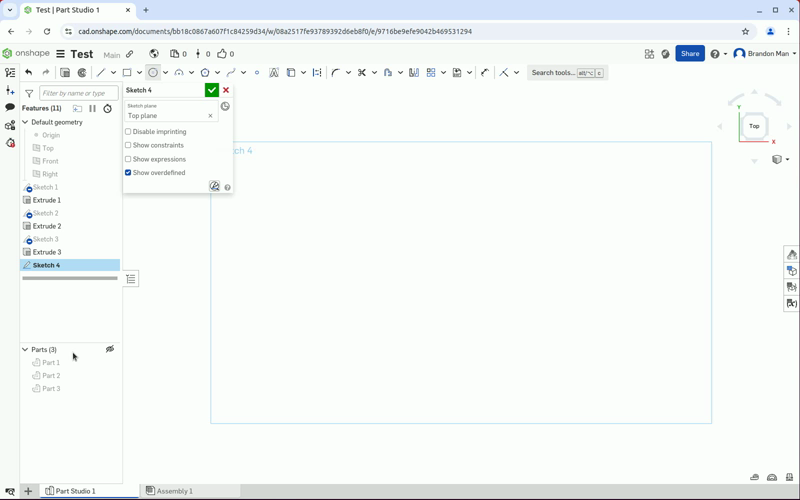
mouse_move(461, 335)
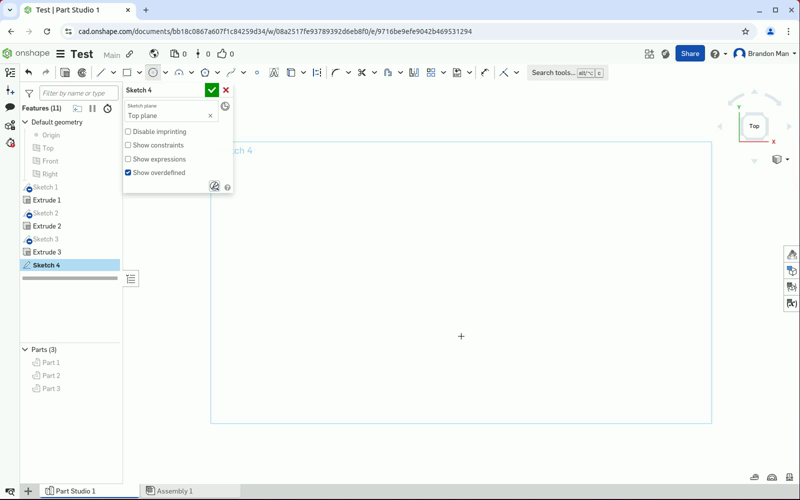
click(461, 335)
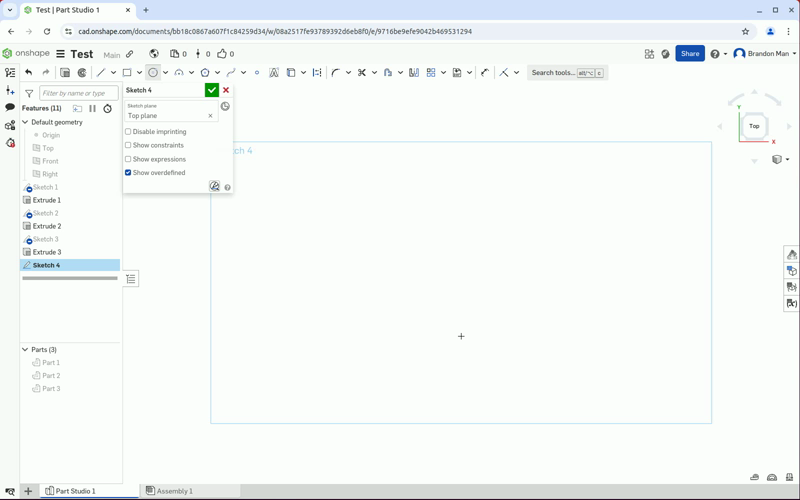
key_up(shift)
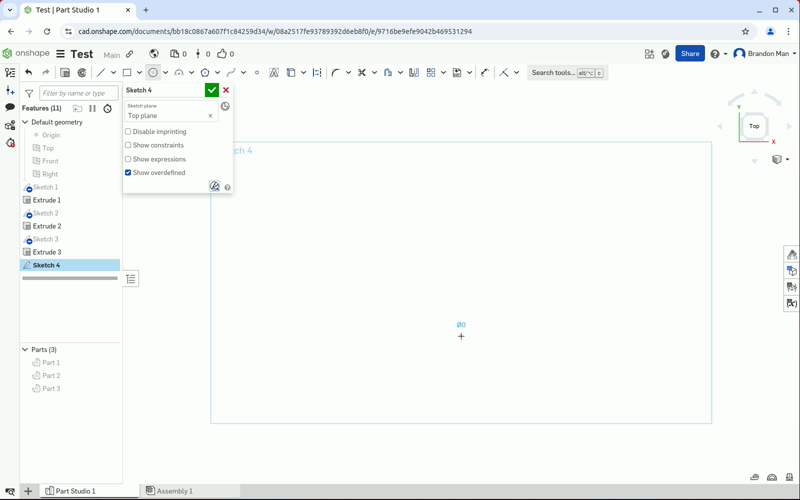
mouse_move(471, 335)
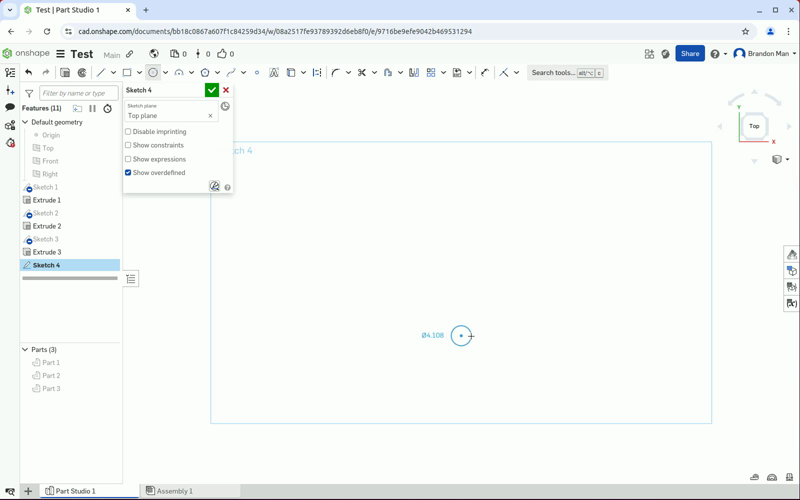
click(471, 335)
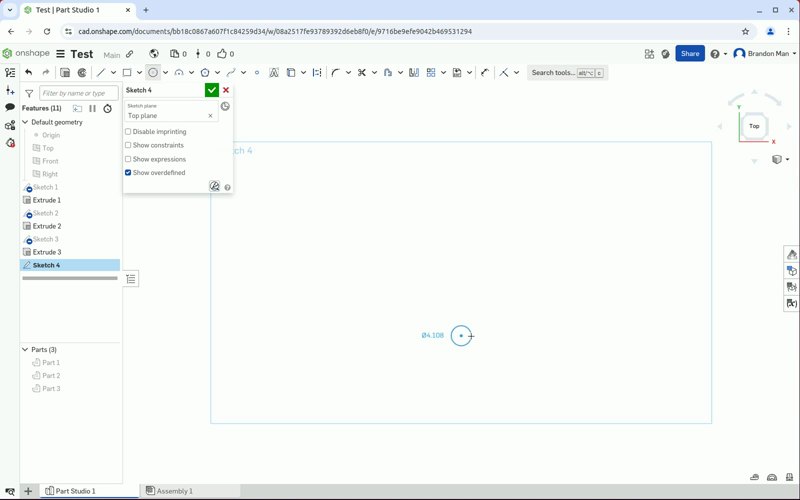
key(esc)
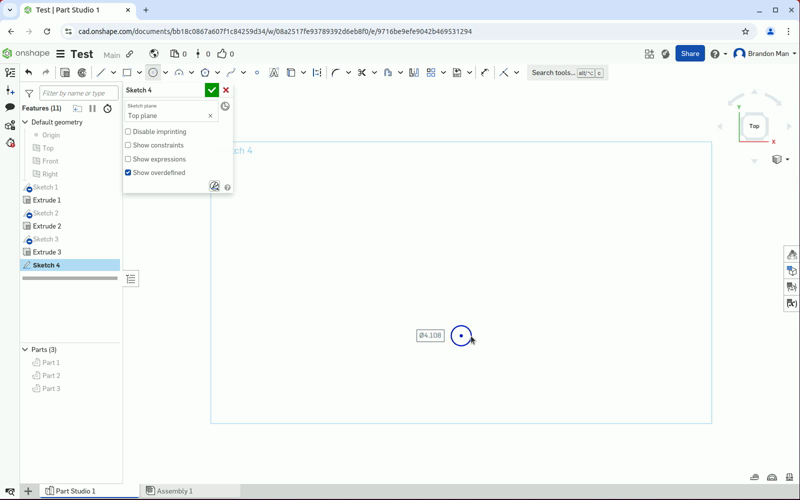
mouse_move(458, 342)
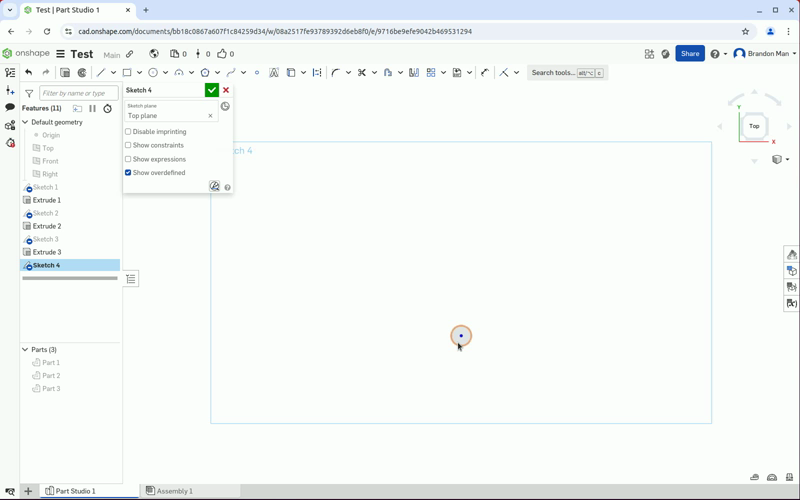
scroll(6)
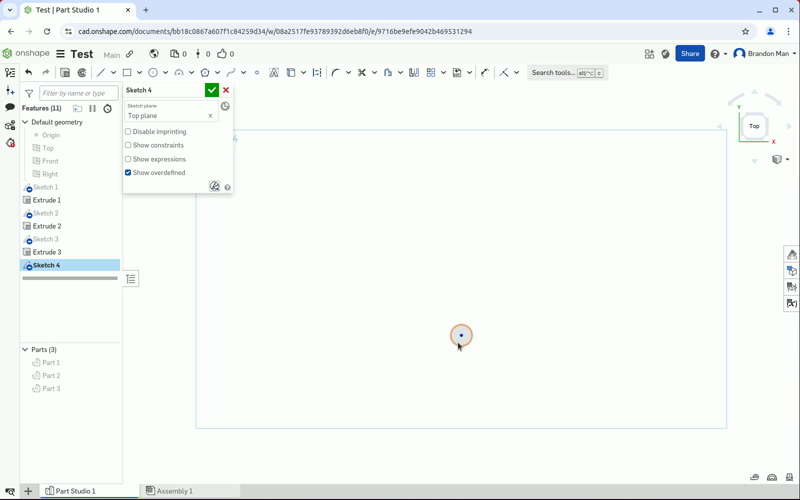
scroll(6)
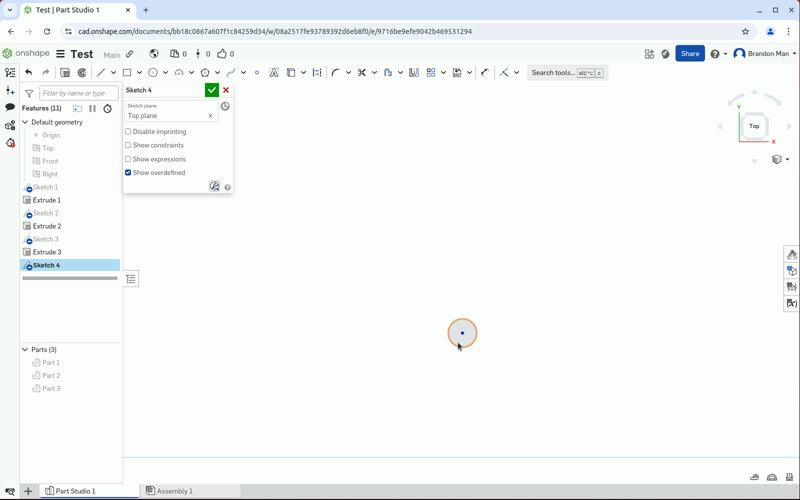
scroll(6)
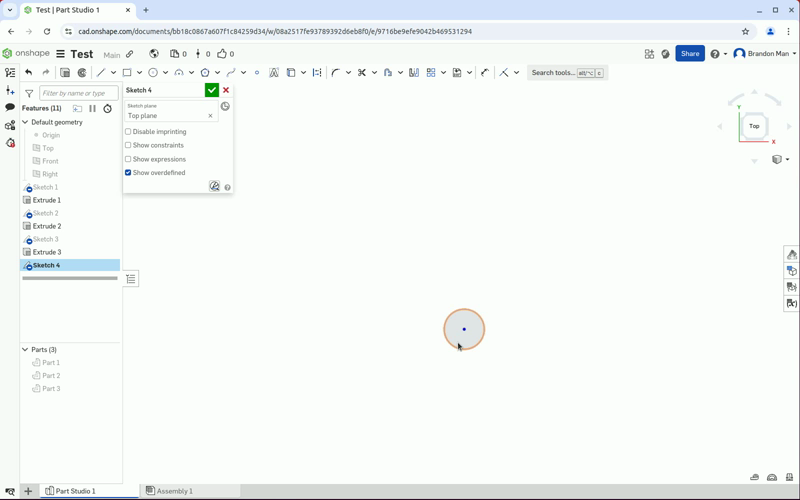
scroll(6)
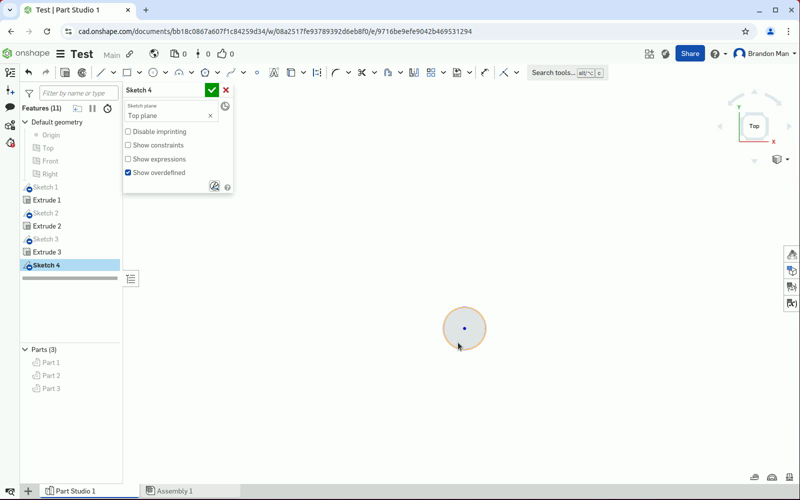
scroll(6)
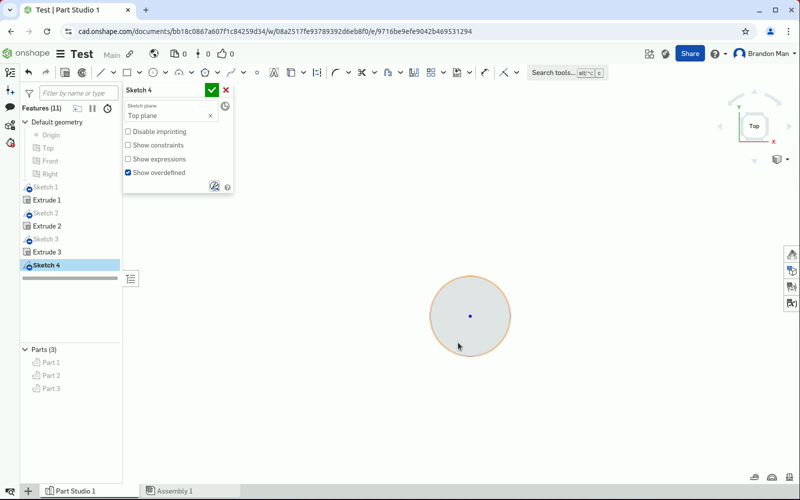
scroll(6)
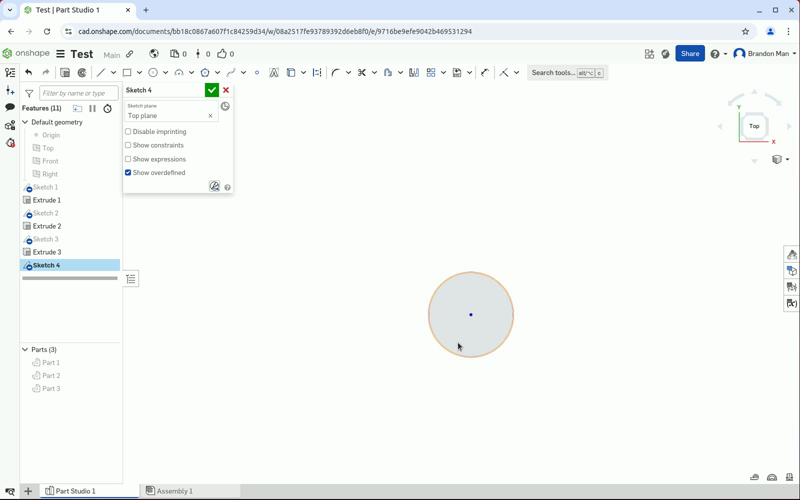
scroll(6)
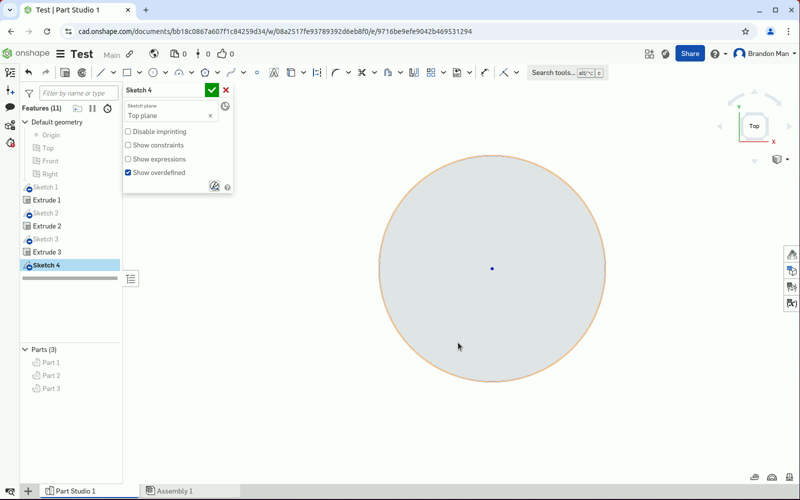
click(458, 342)
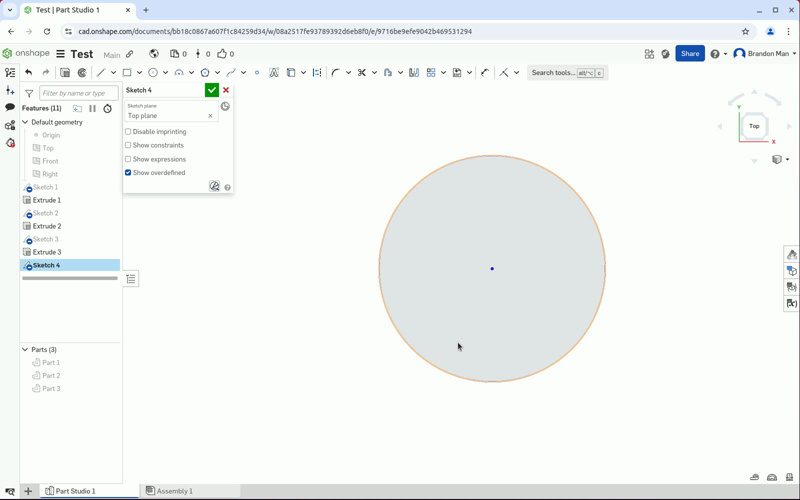
scroll(-6)
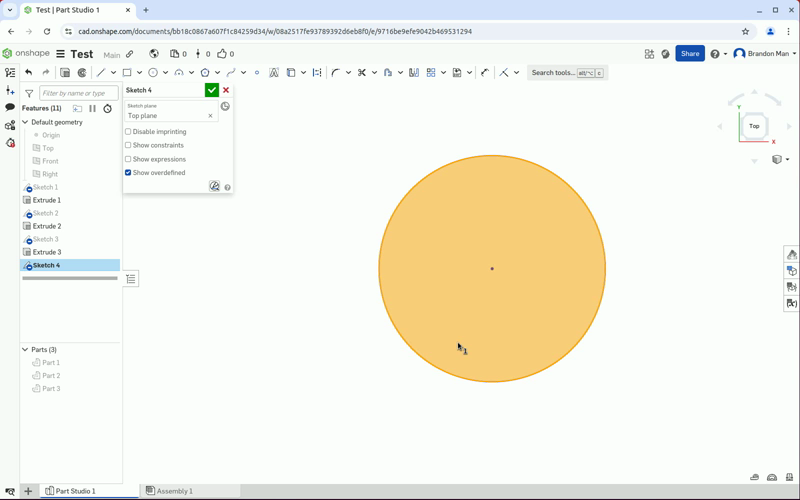
scroll(-6)
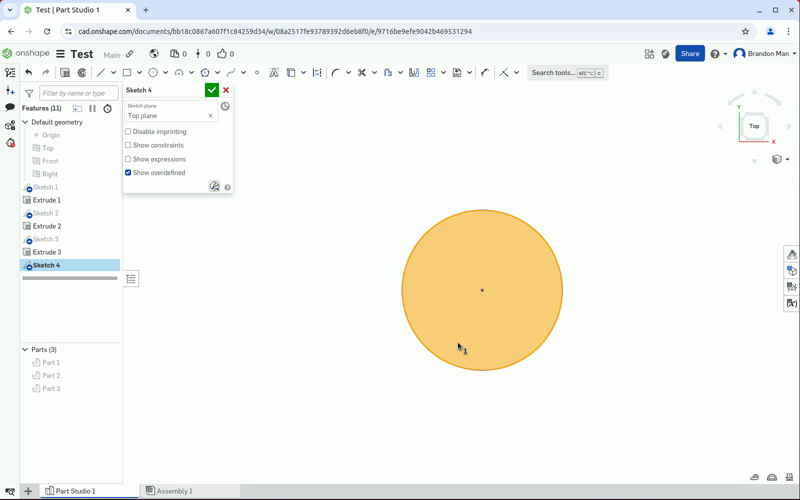
scroll(-6)
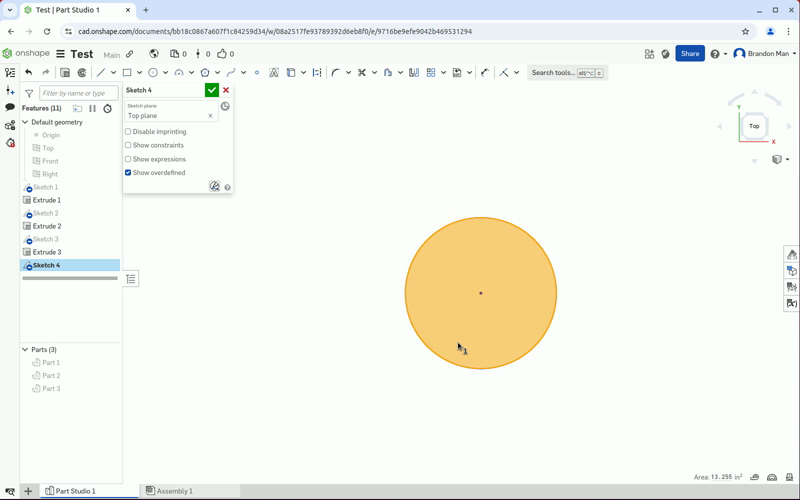
scroll(-6)
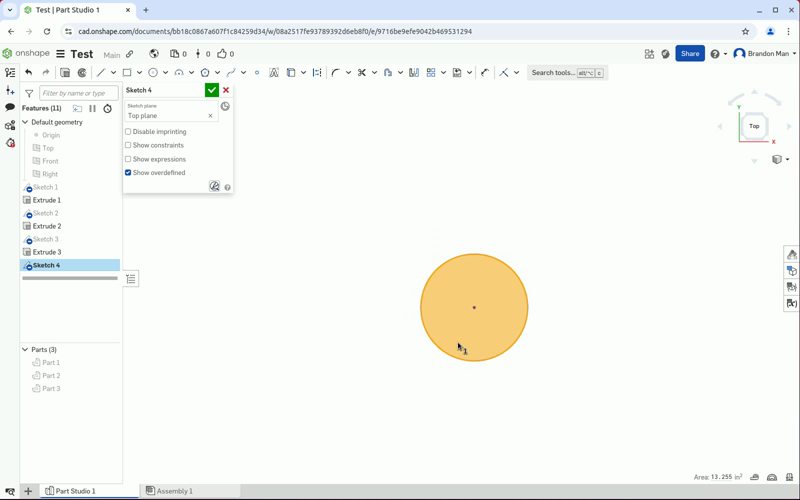
scroll(-6)
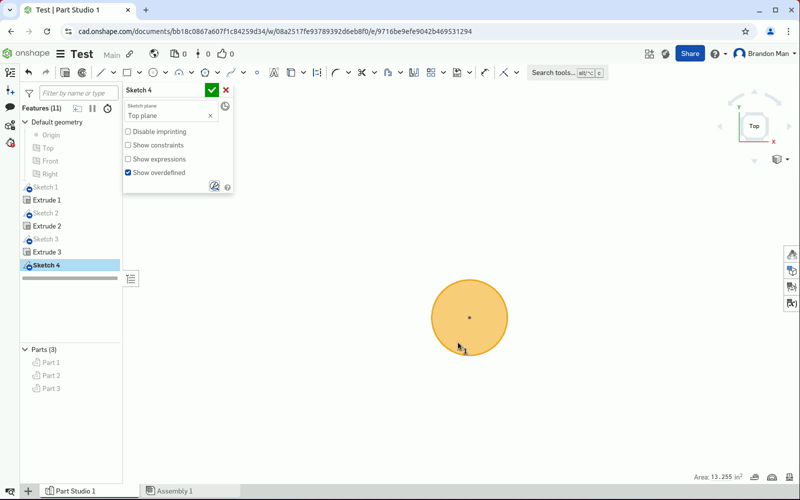
scroll(-6)
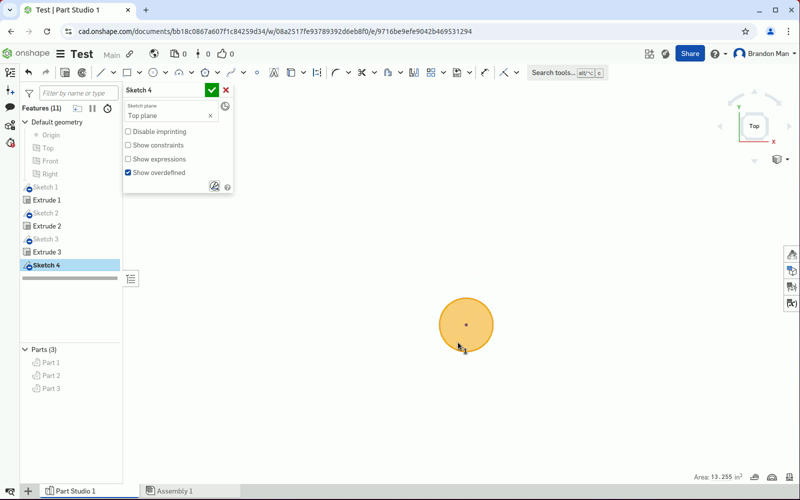
scroll(-6)
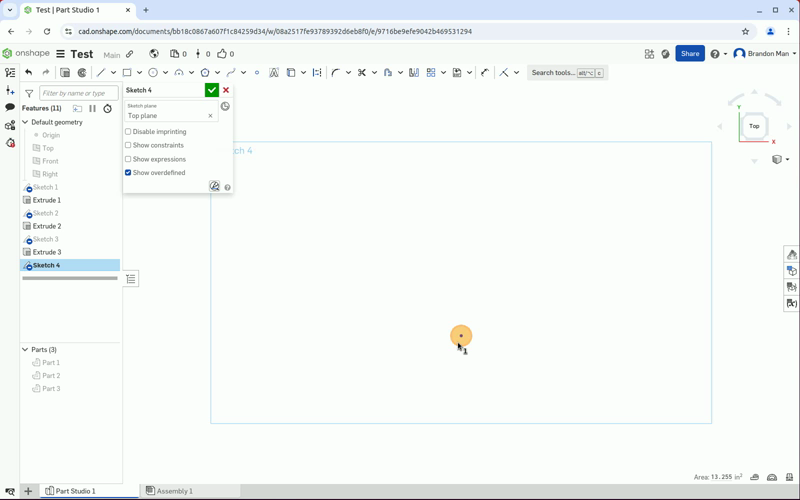
mouse_move(73, 352)
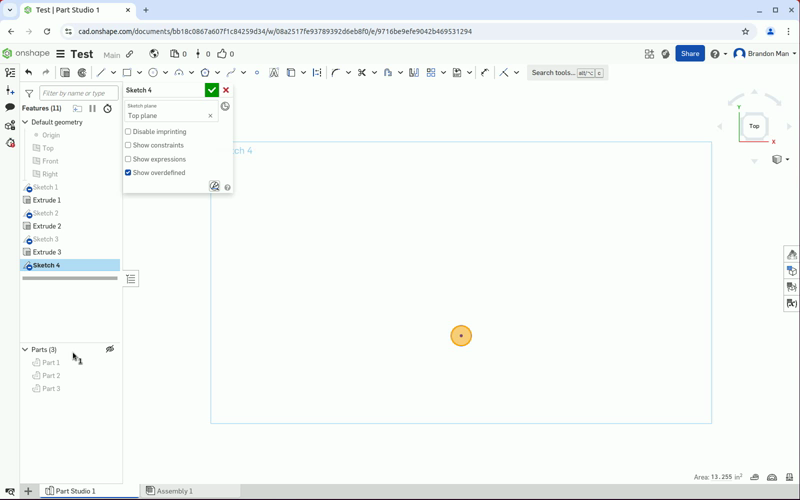
key(shift+y)
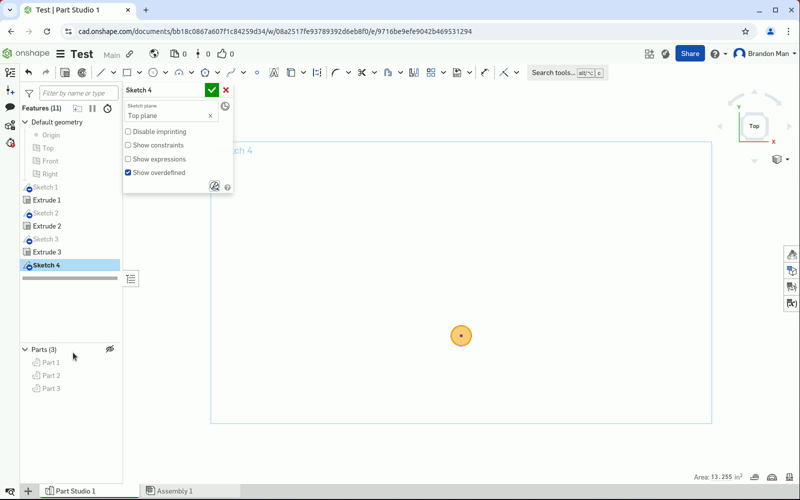
key(shift+e)
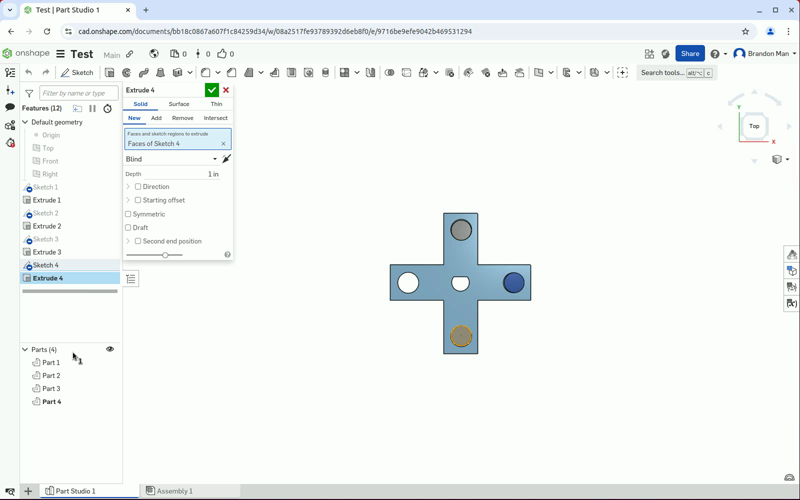
mouse_move(143, 106)
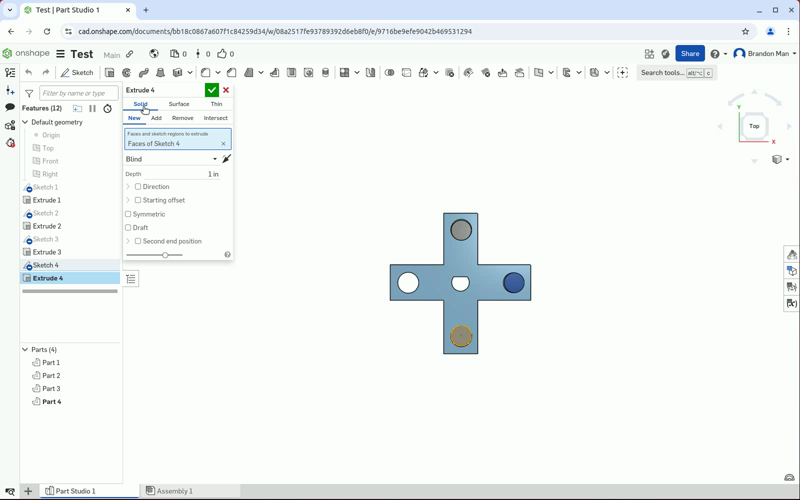
click(143, 106)
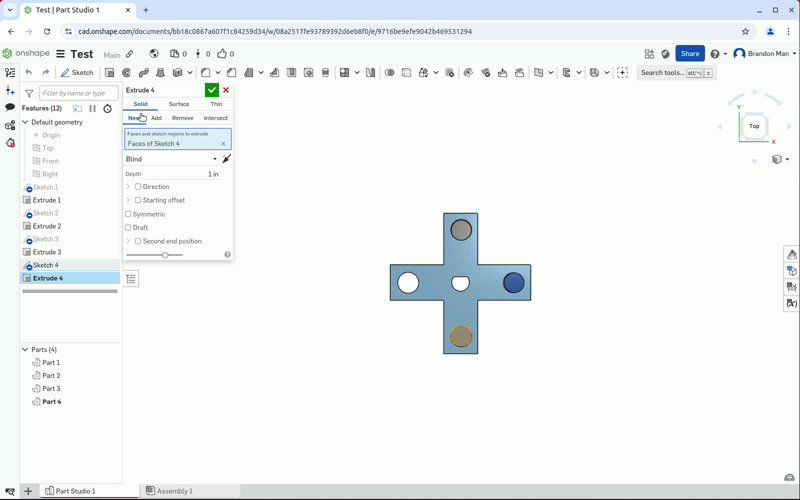
mouse_move(137, 120)
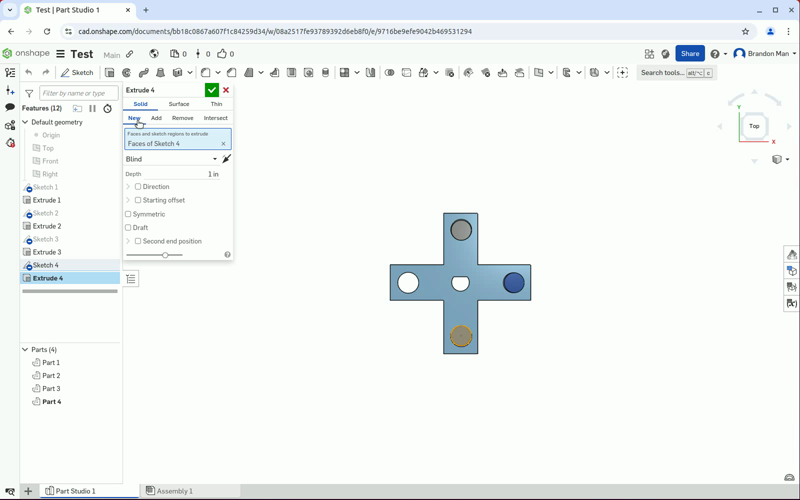
click(137, 120)
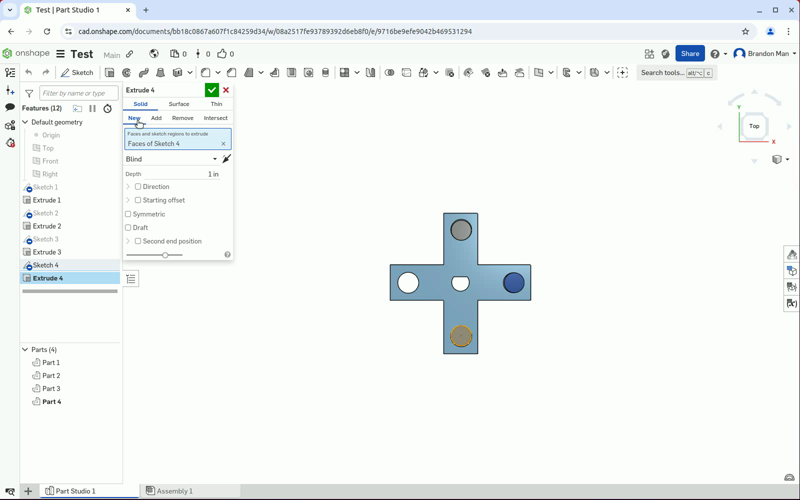
key(tab, 4)
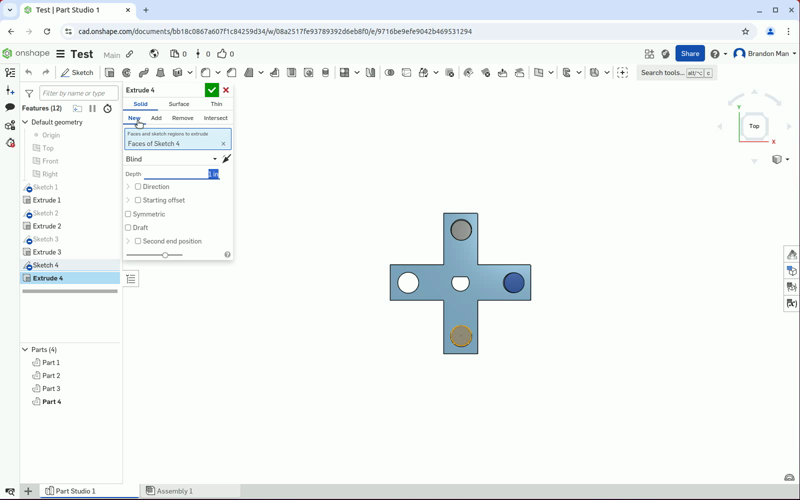
text(15.887)
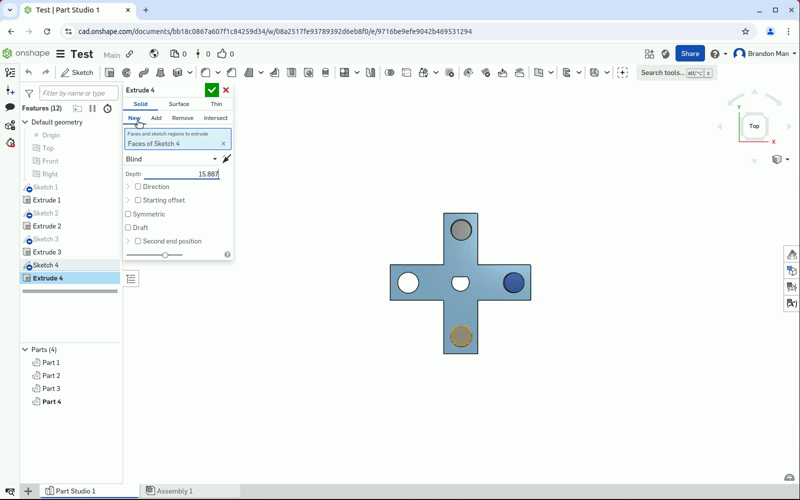
key(enter)
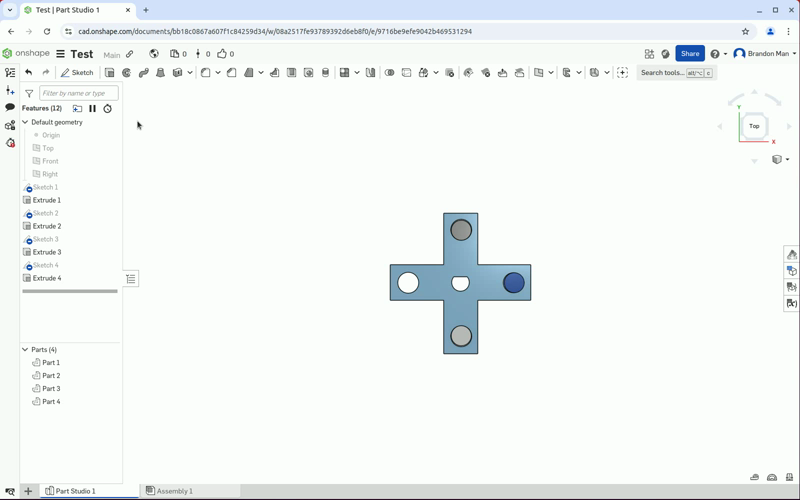
key(shift+h)
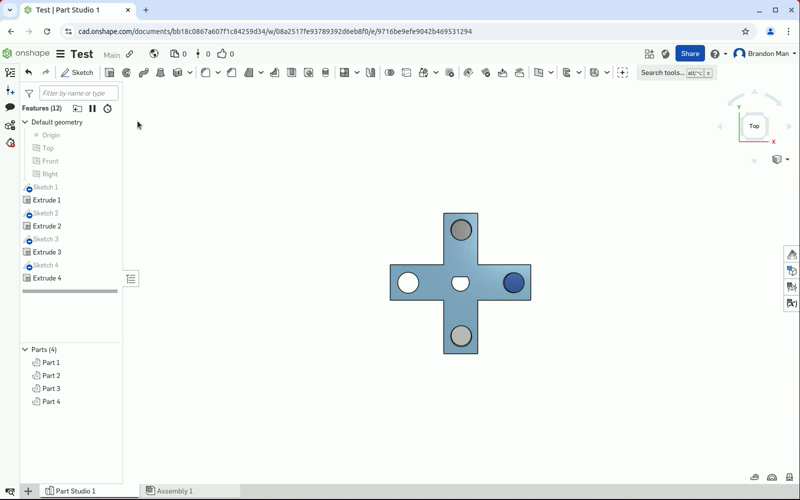
key(shift+h)
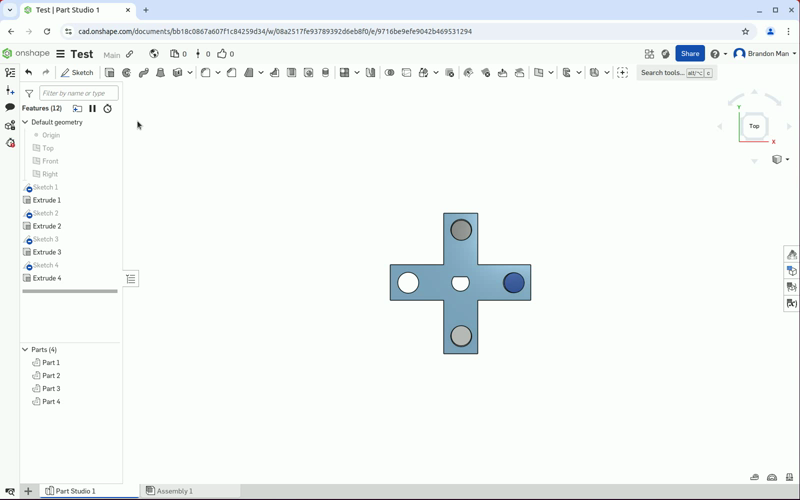
mouse_move(73, 189)
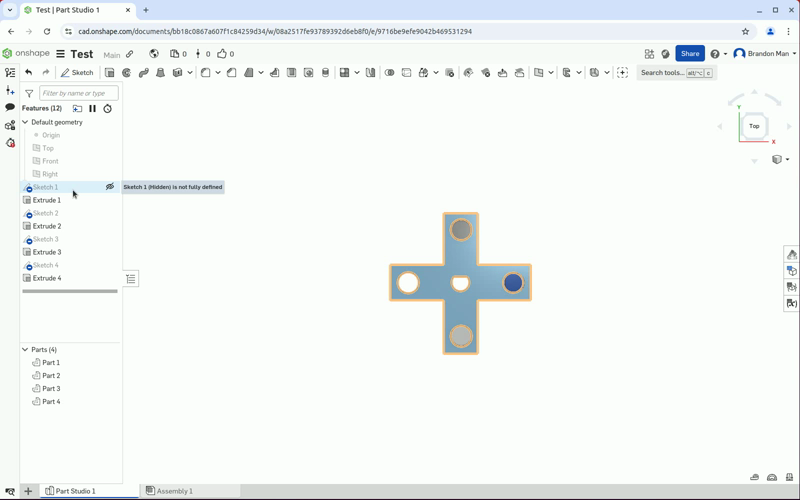
click(73, 189)
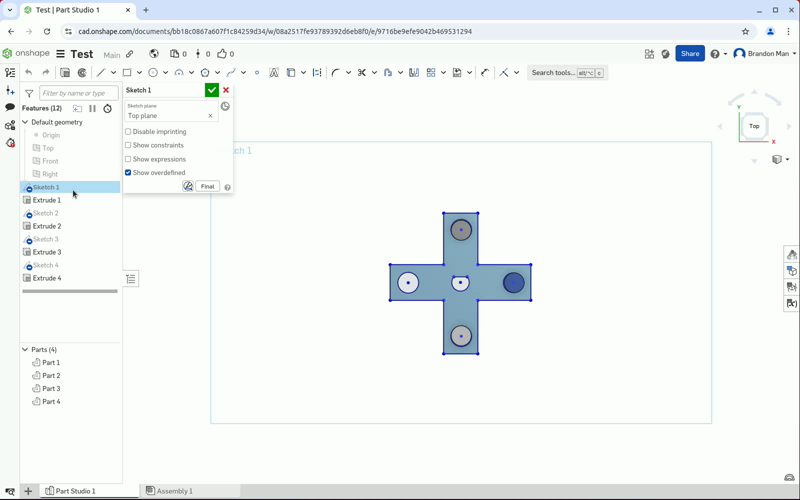
mouse_move(229, 92)
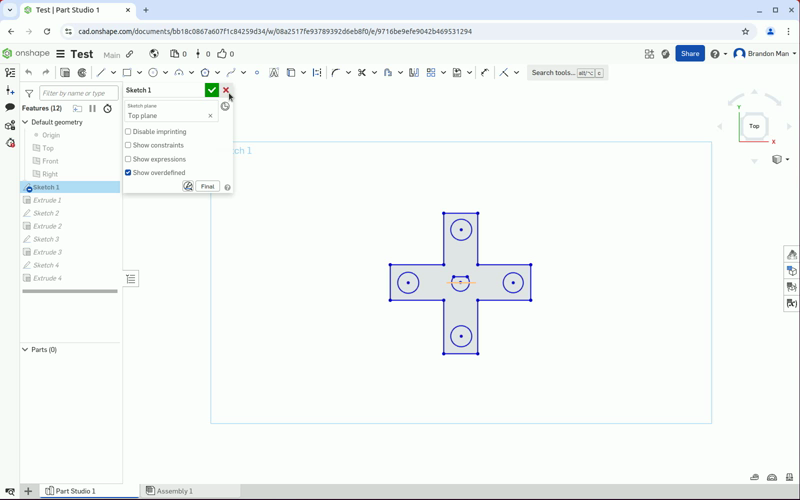
click(229, 92)
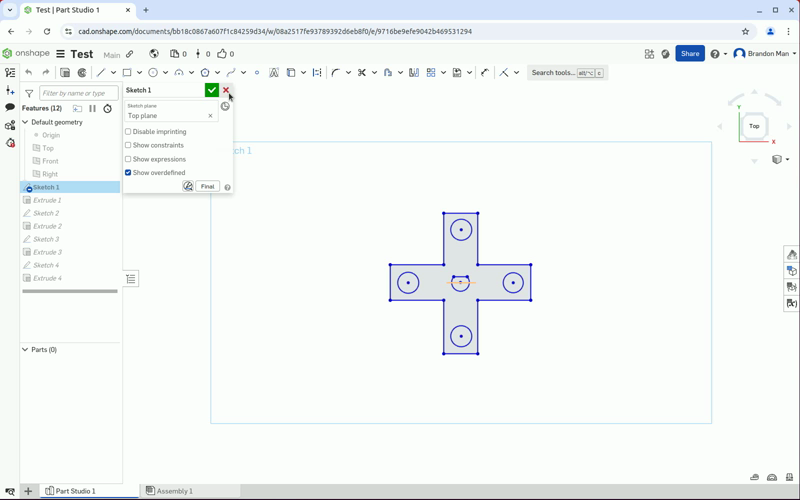
key(shift+s)
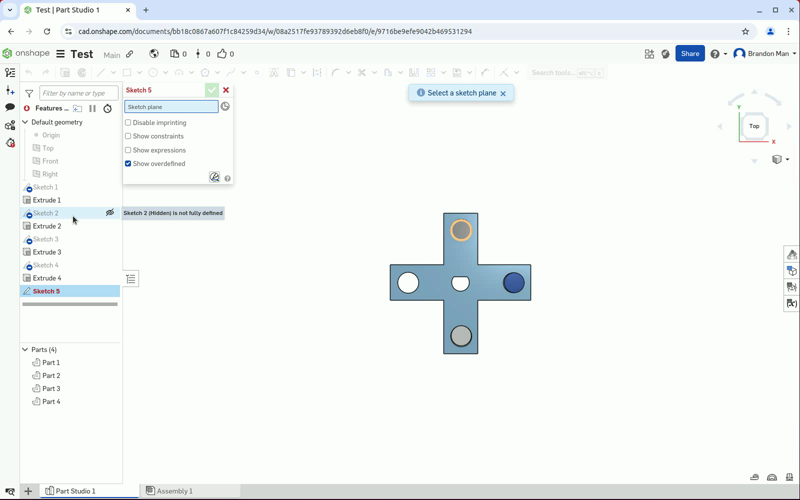
scroll(3)
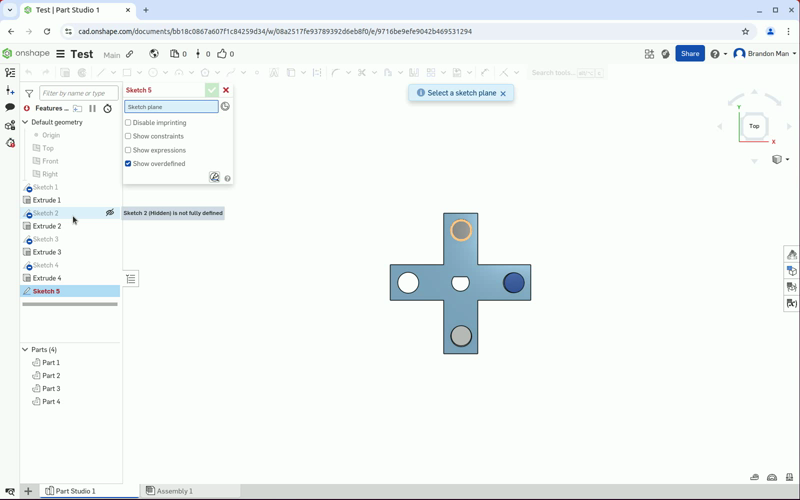
mouse_move(73, 150)
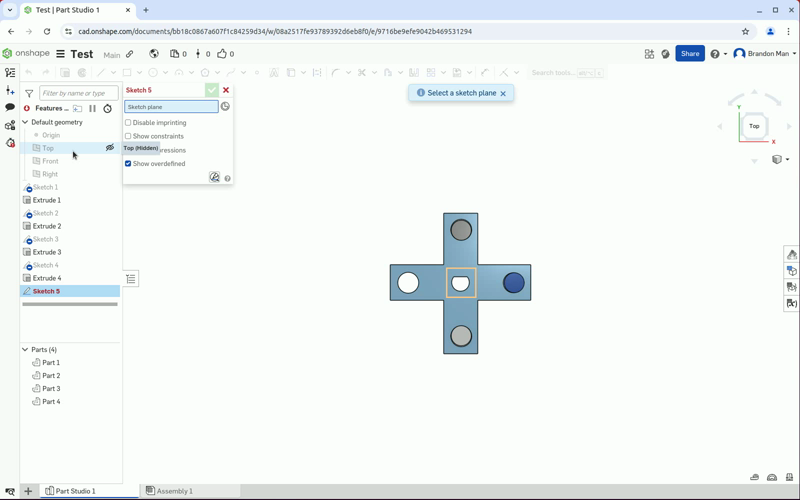
click(73, 150)
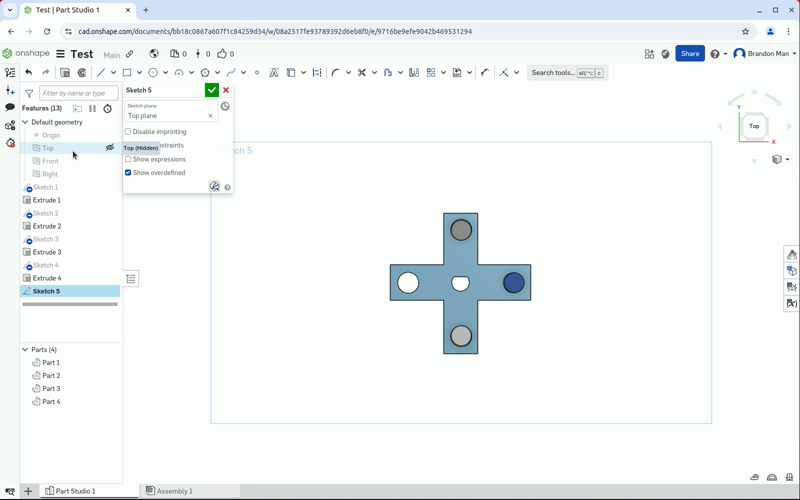
mouse_move(73, 352)
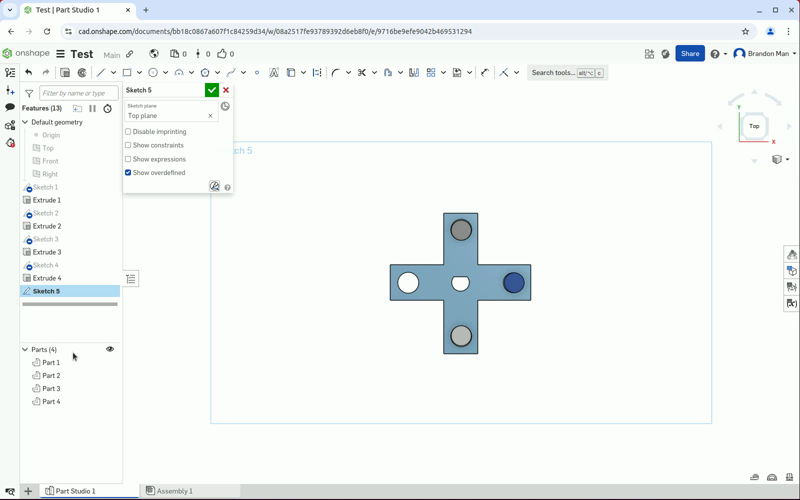
key(y)
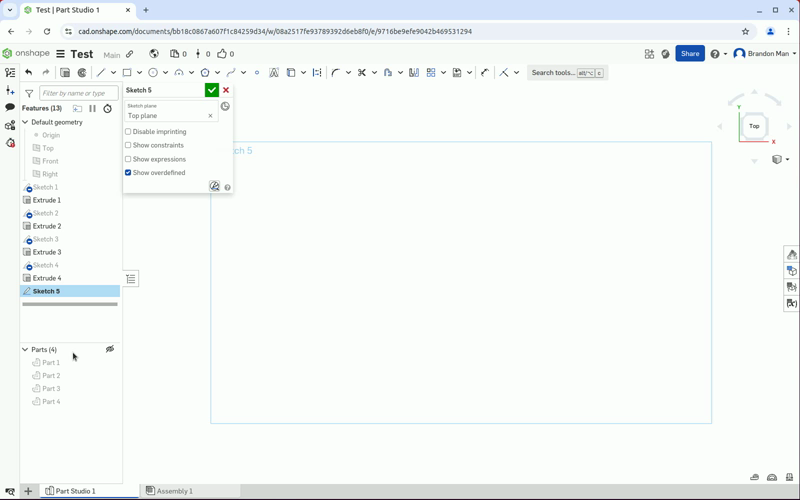
key(c)
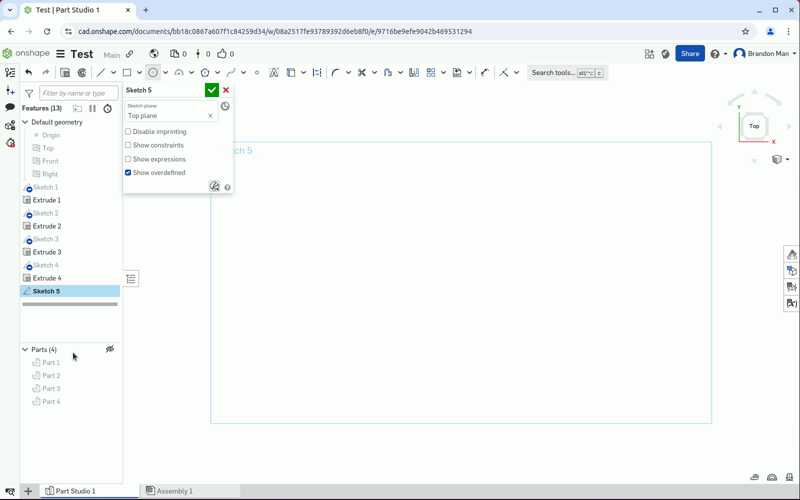
key_down(shift)
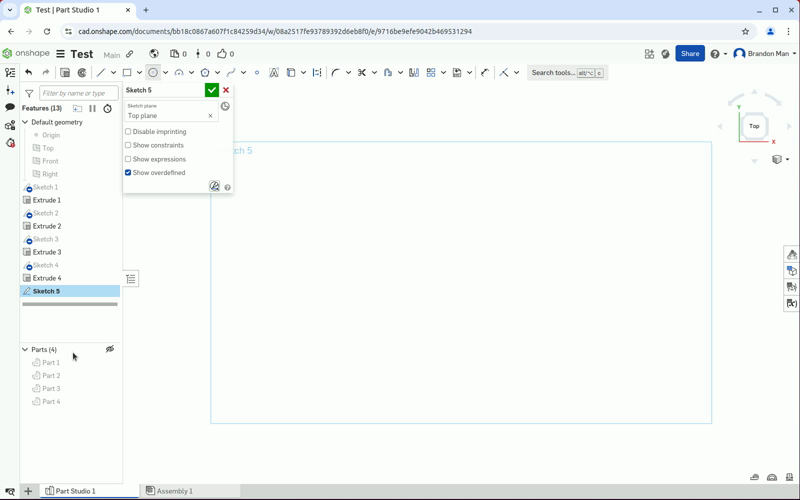
mouse_move(408, 282)
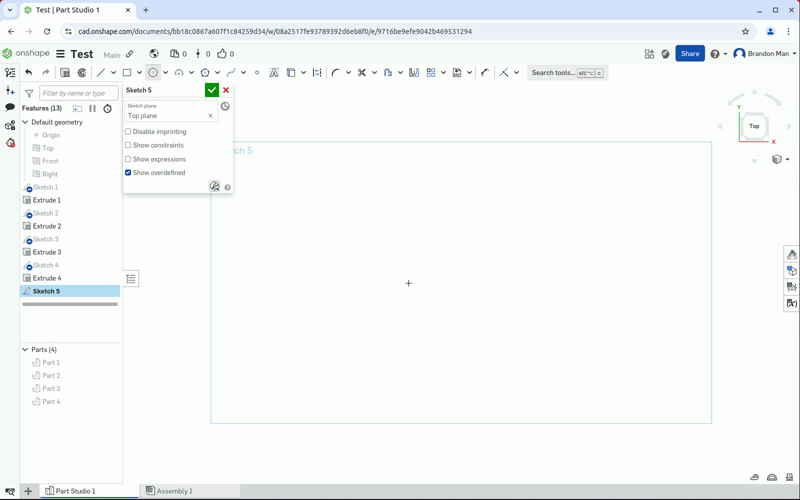
click(408, 282)
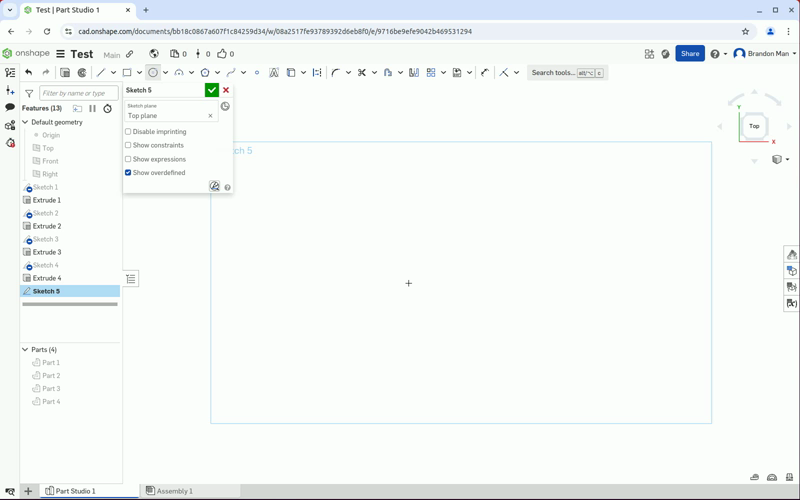
key_up(shift)
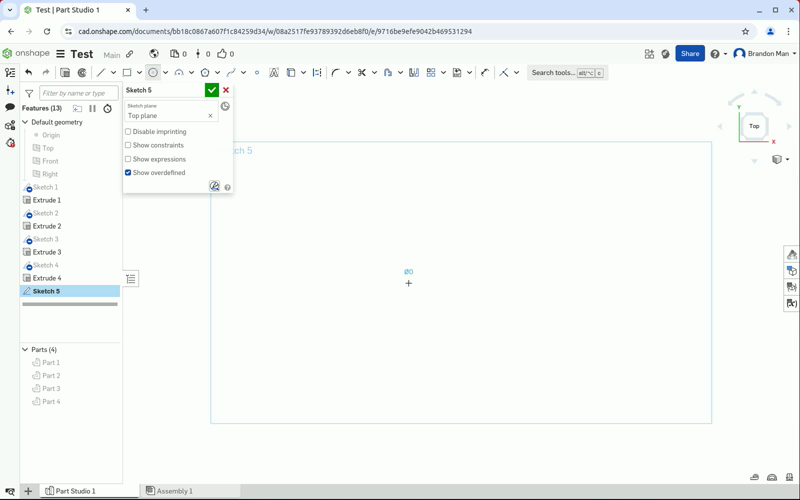
mouse_move(418, 282)
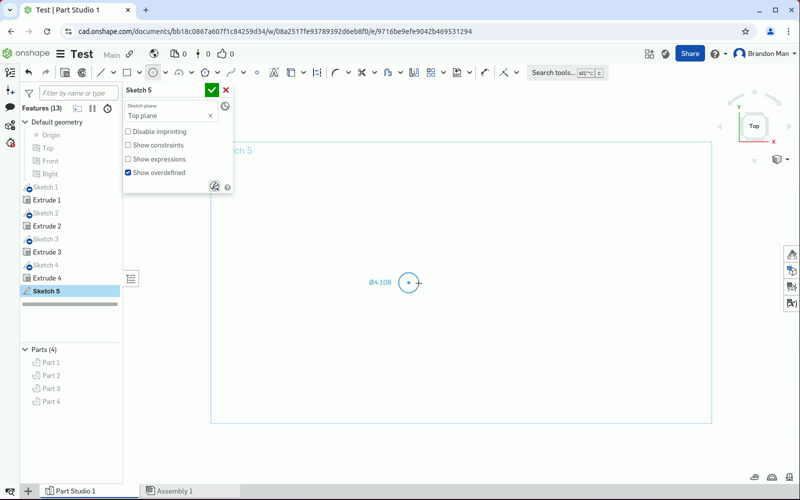
click(418, 282)
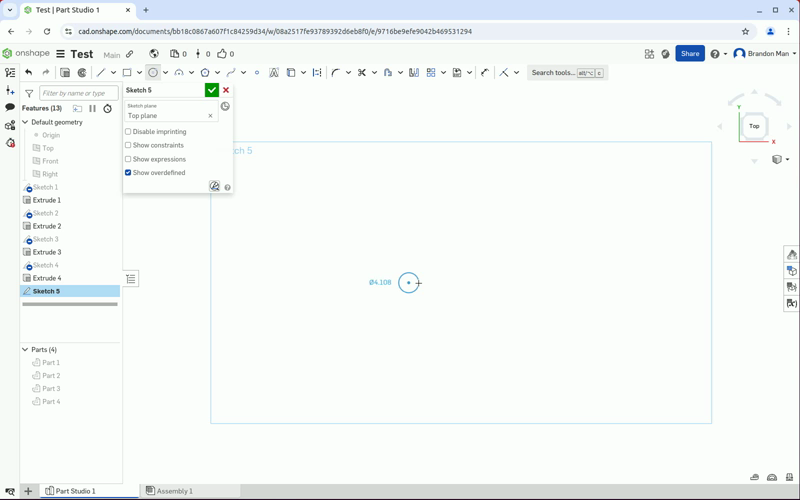
key(esc)
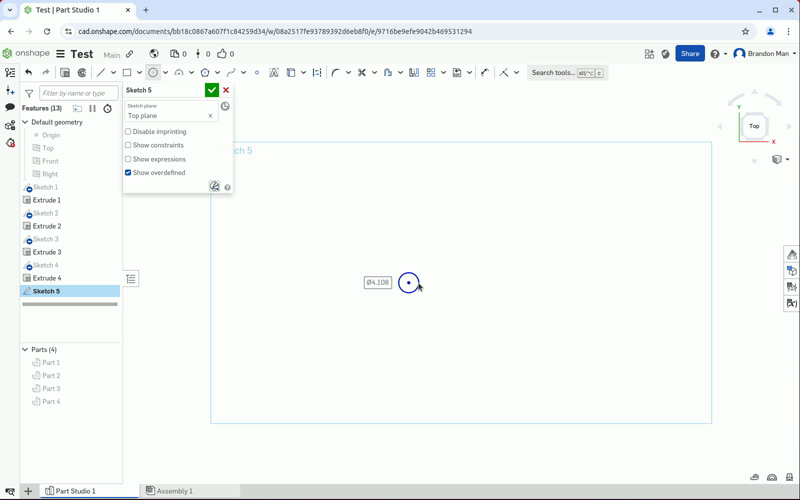
mouse_move(410, 289)
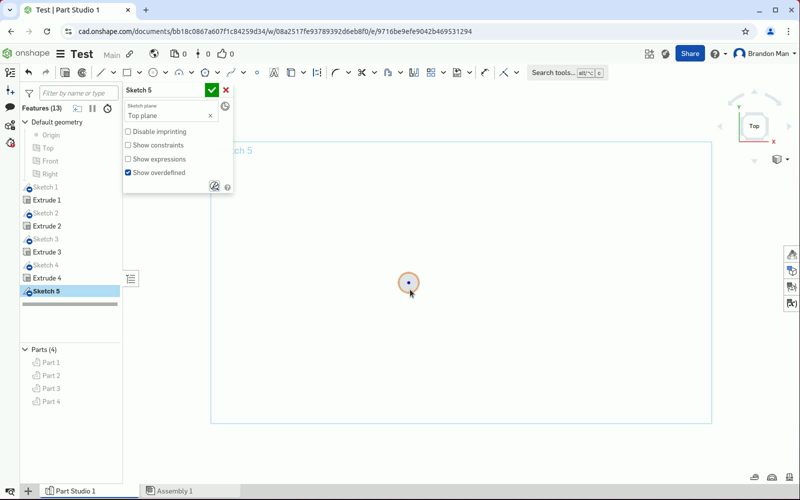
scroll(6)
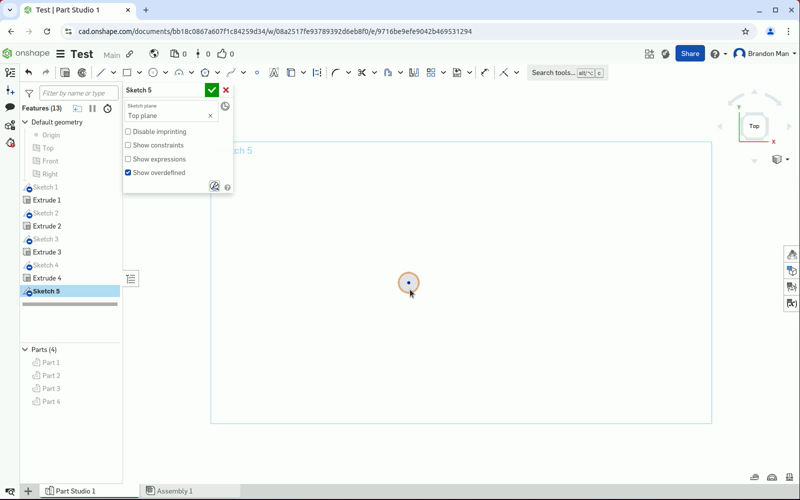
scroll(6)
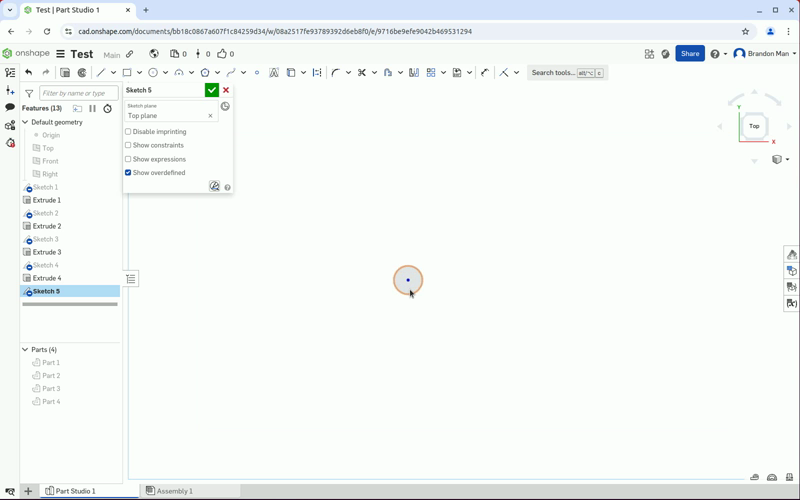
scroll(6)
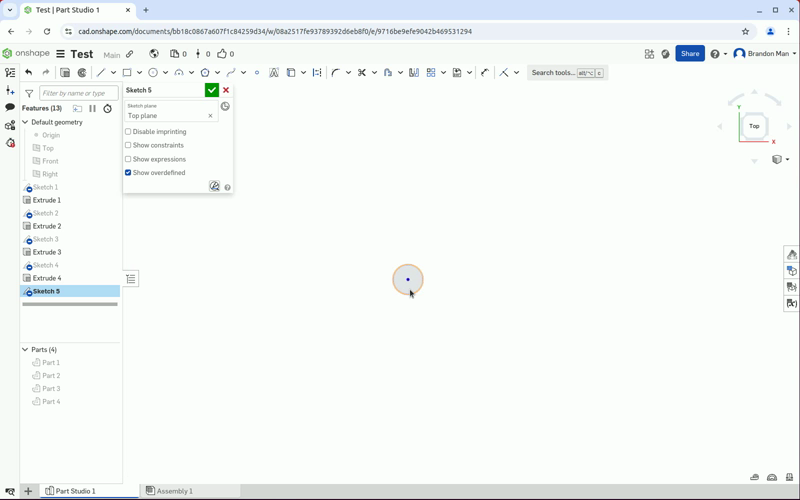
scroll(6)
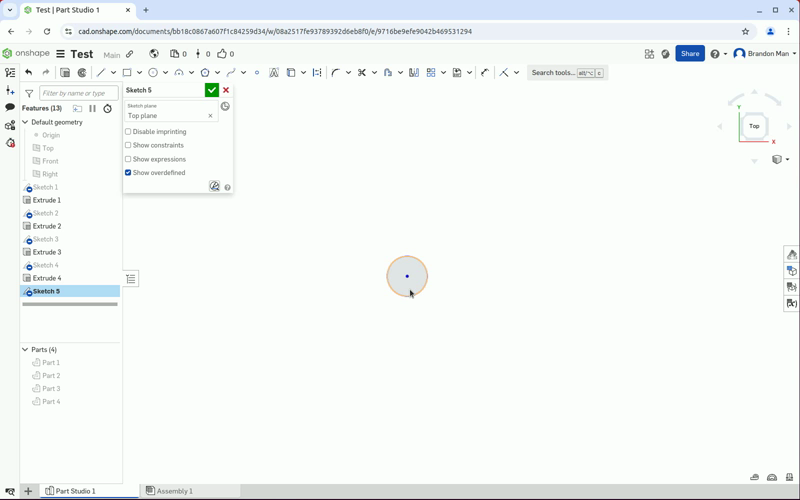
scroll(6)
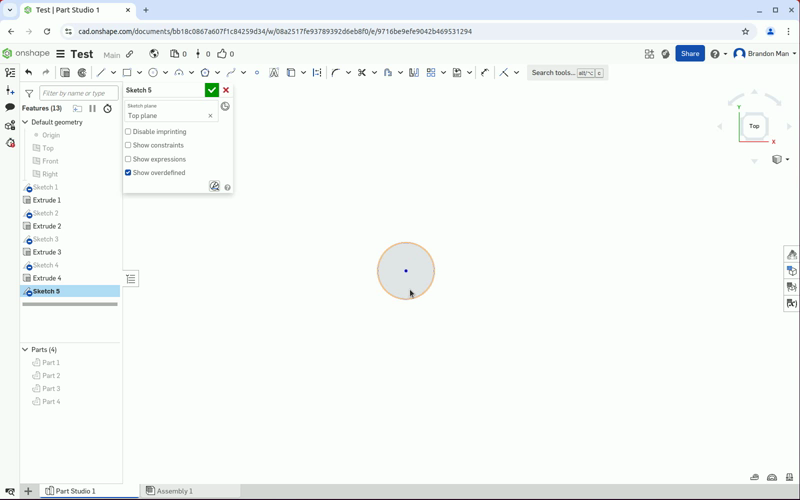
scroll(6)
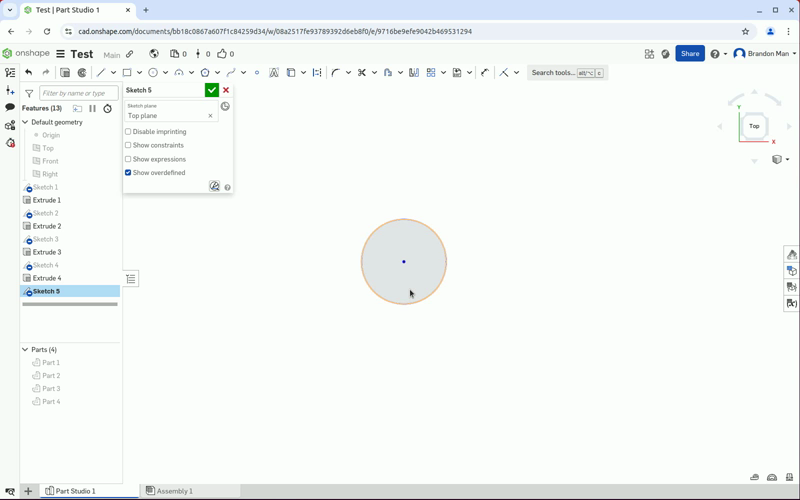
scroll(6)
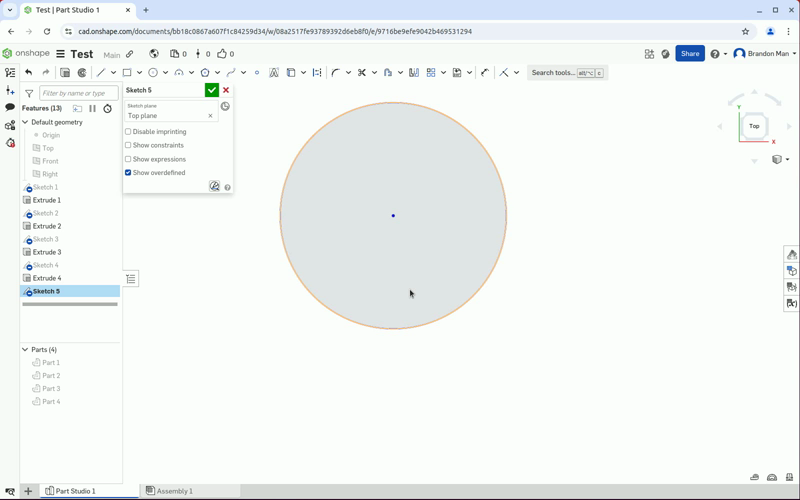
click(410, 289)
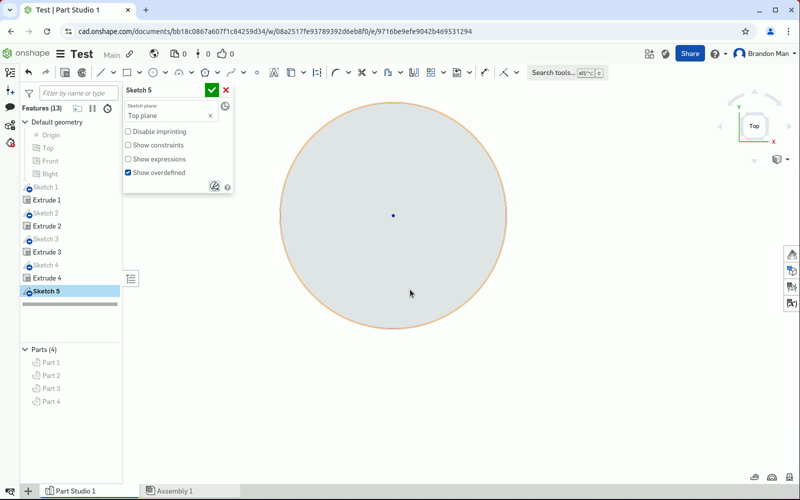
scroll(-6)
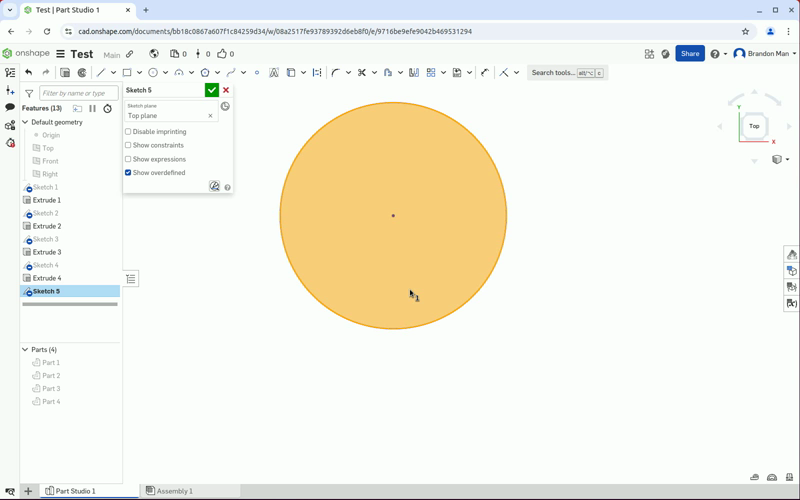
scroll(-6)
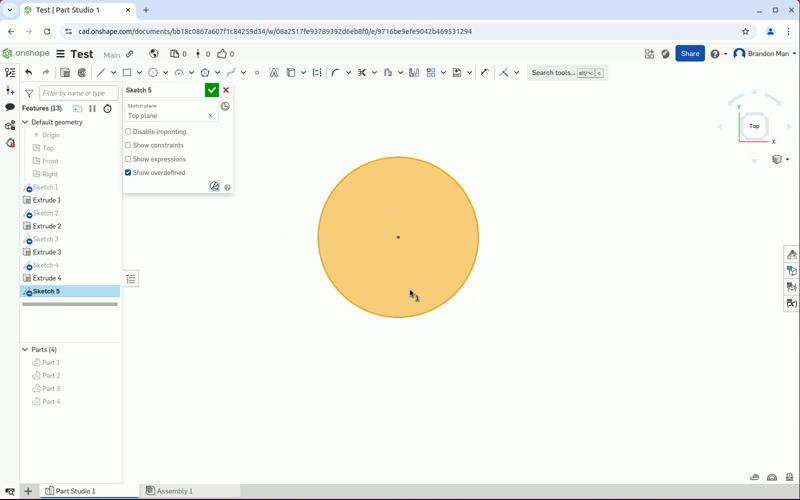
scroll(-6)
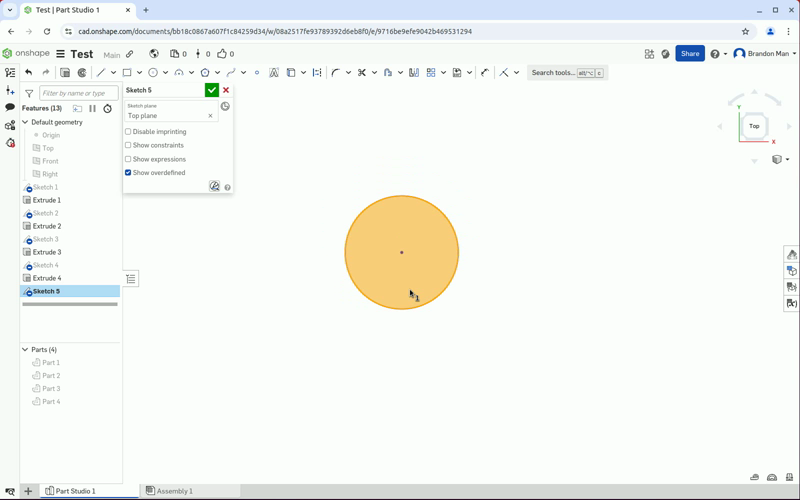
scroll(-6)
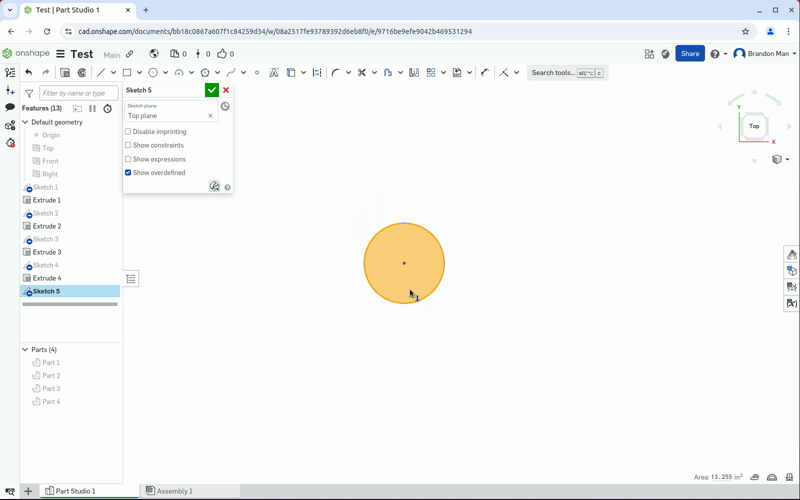
scroll(-6)
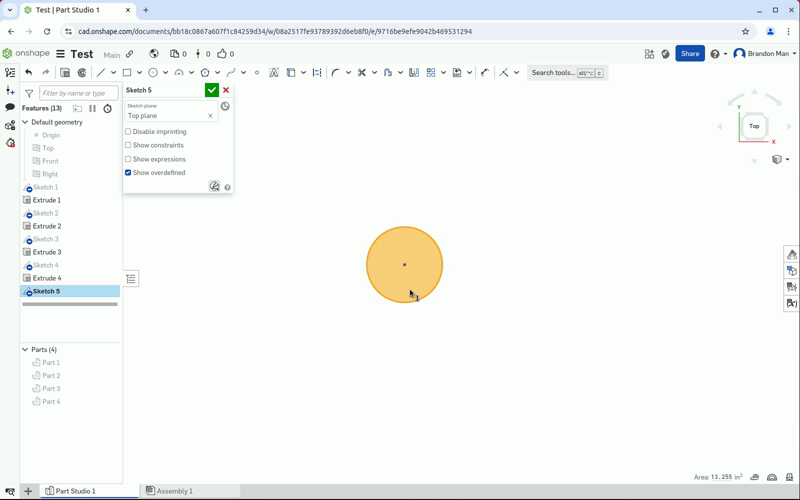
scroll(-6)
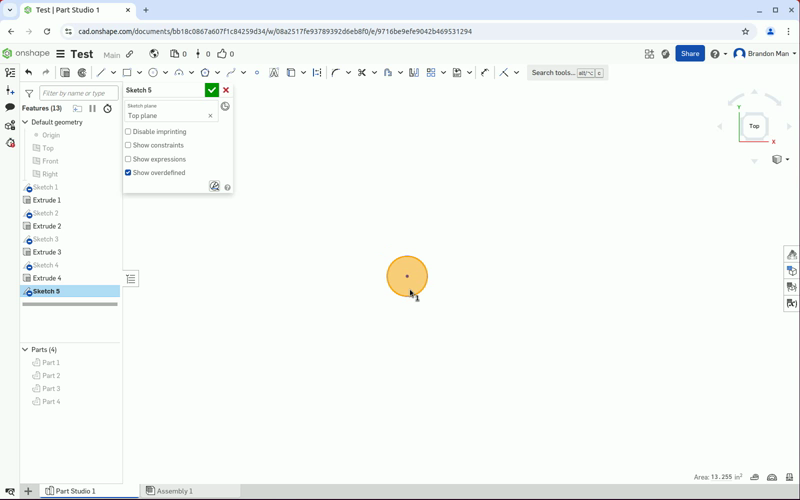
scroll(-6)
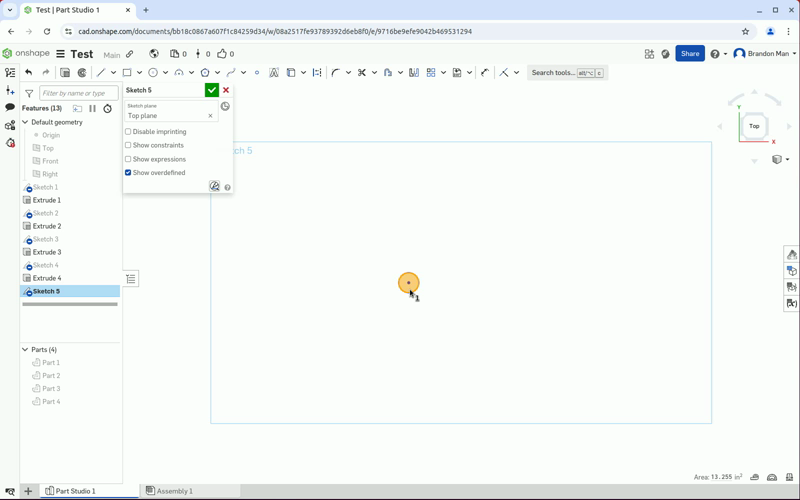
mouse_move(73, 352)
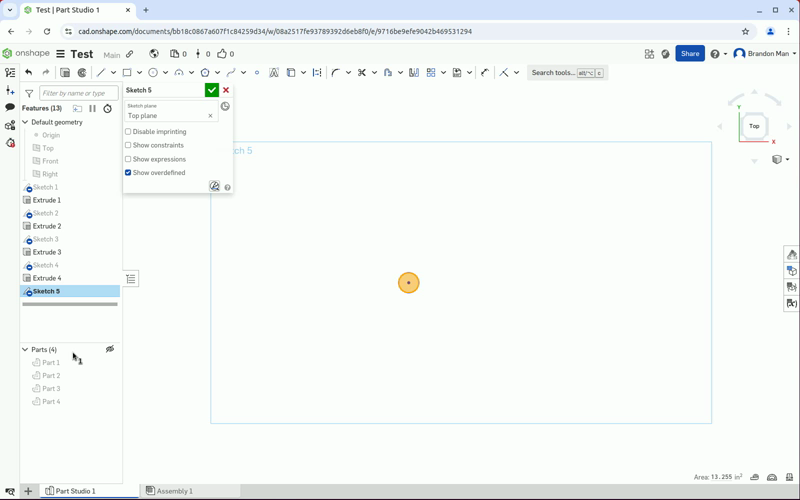
key(shift+y)
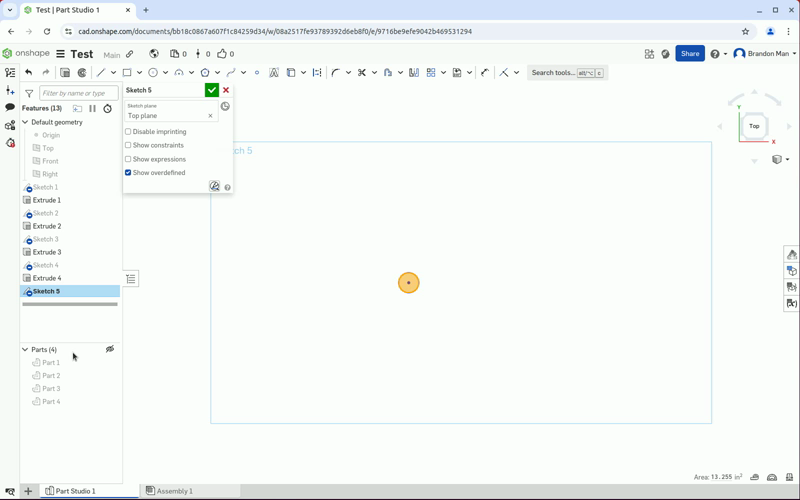
key(shift+e)
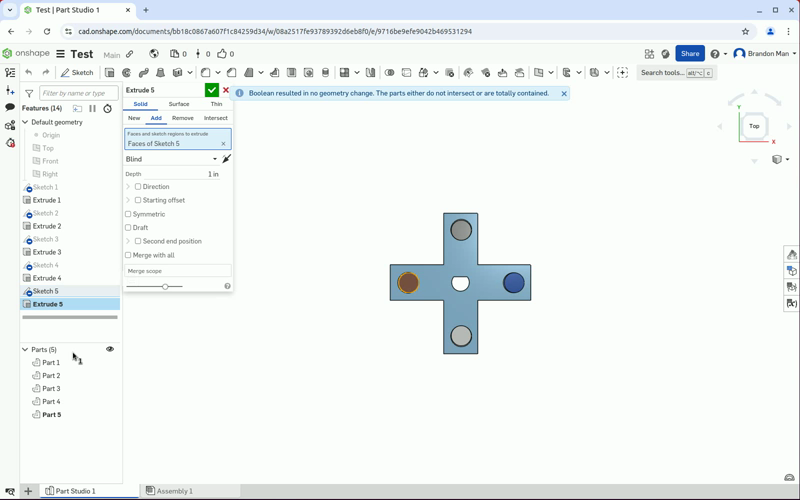
mouse_move(143, 106)
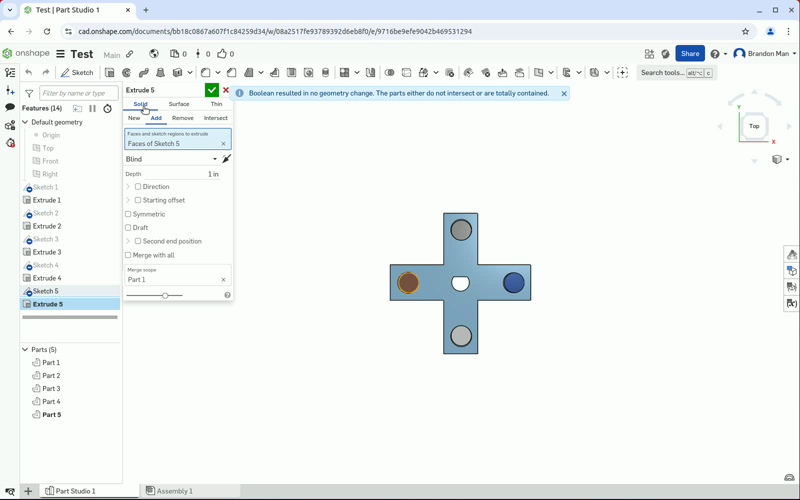
click(143, 106)
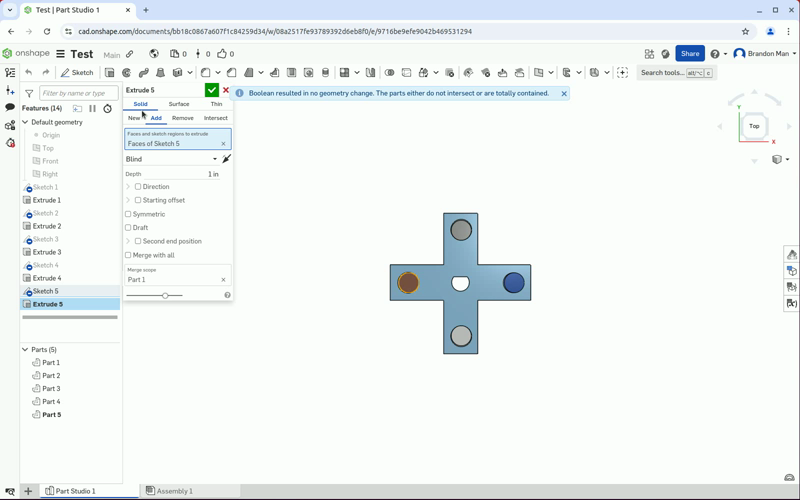
mouse_move(137, 120)
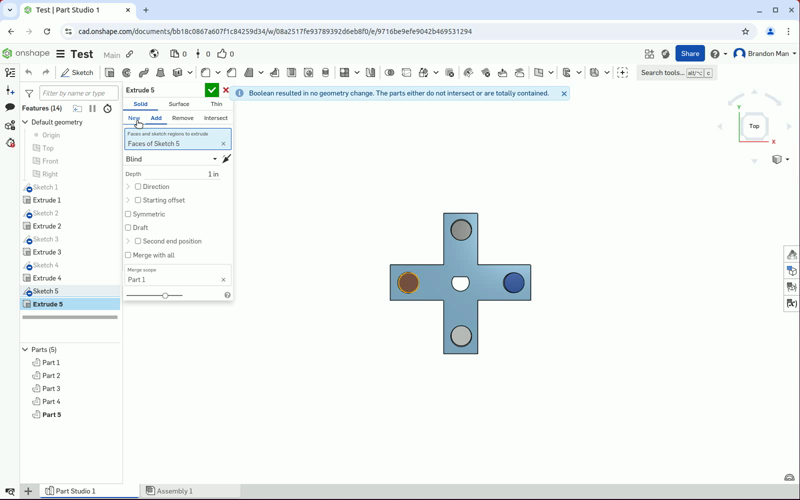
click(137, 120)
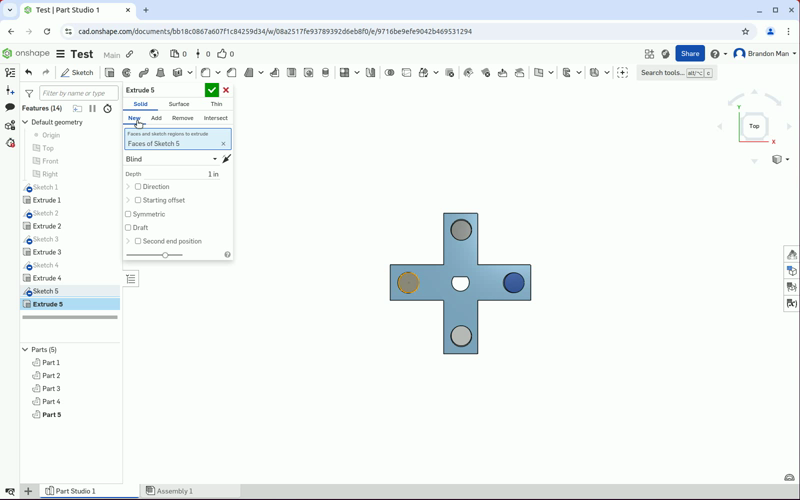
key(tab, 4)
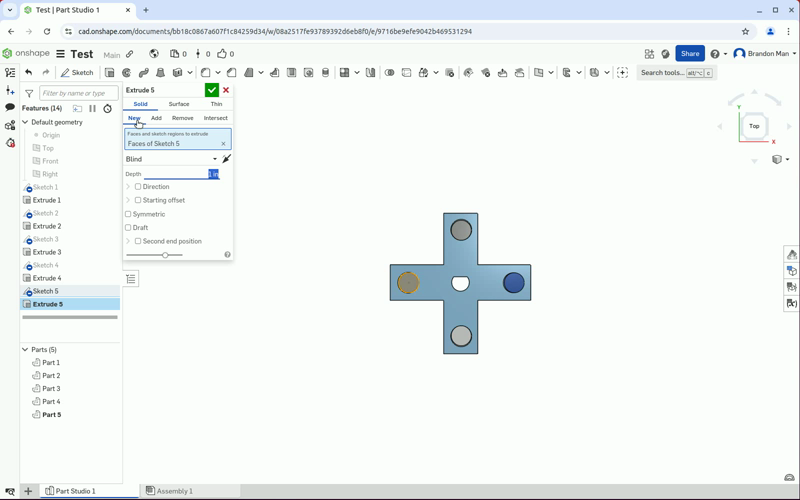
text(15.887)
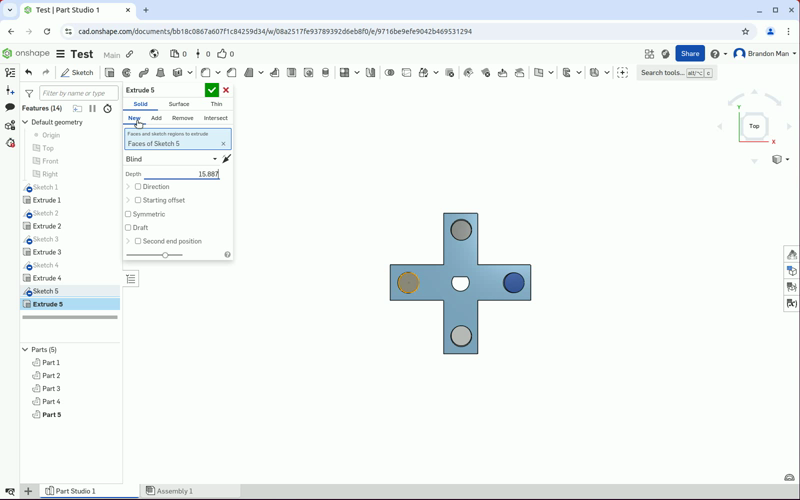
key(enter)
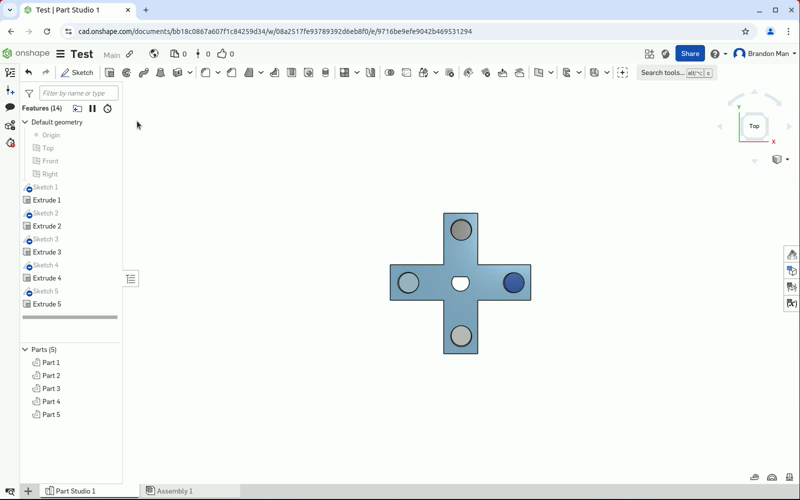
key(shift+h)
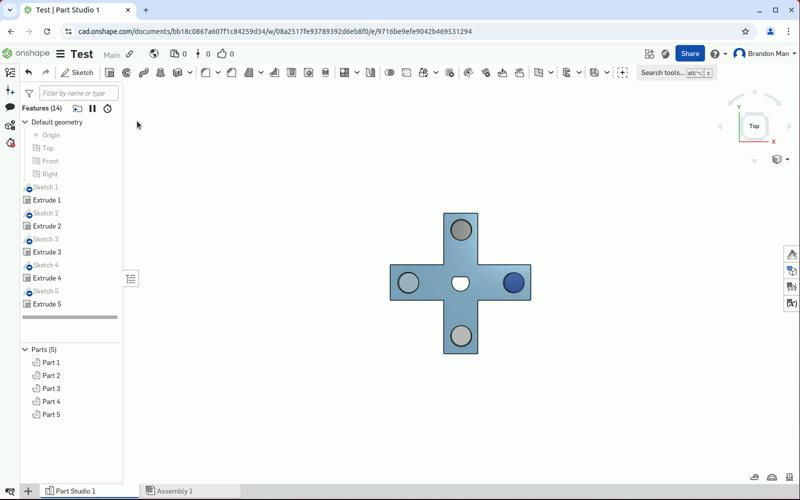
key(shift+h)
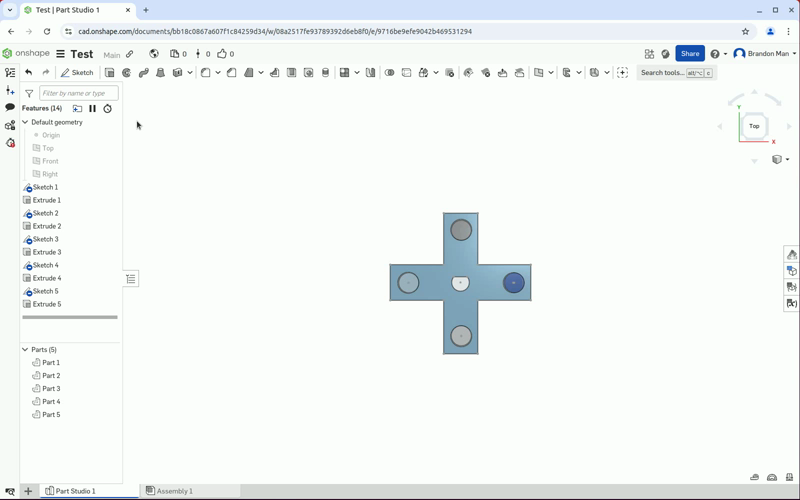
key(shift+7)
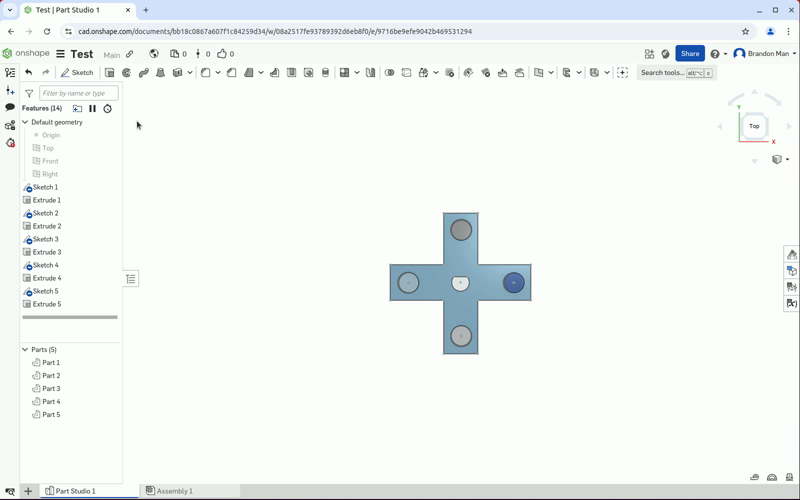
key(up, 3)
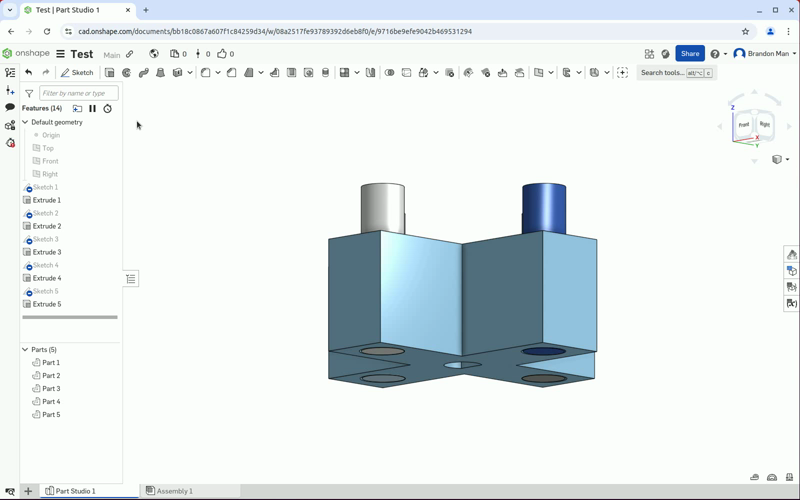
key(left, 3)
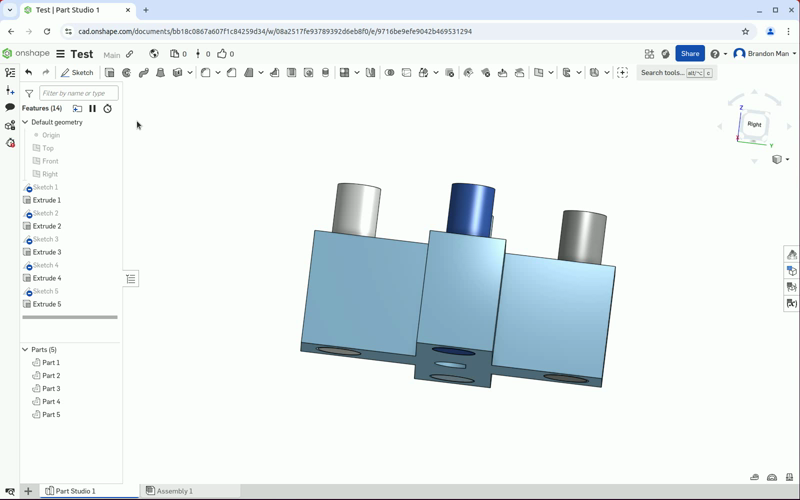
key(right, 3)
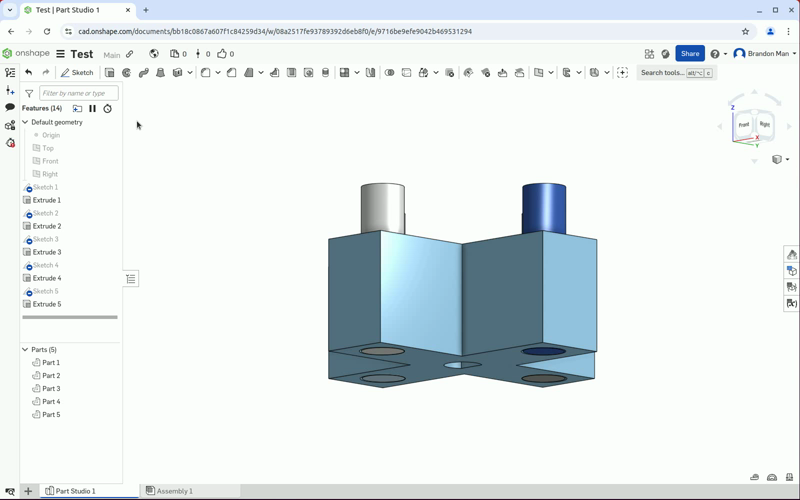
key(down, 3)
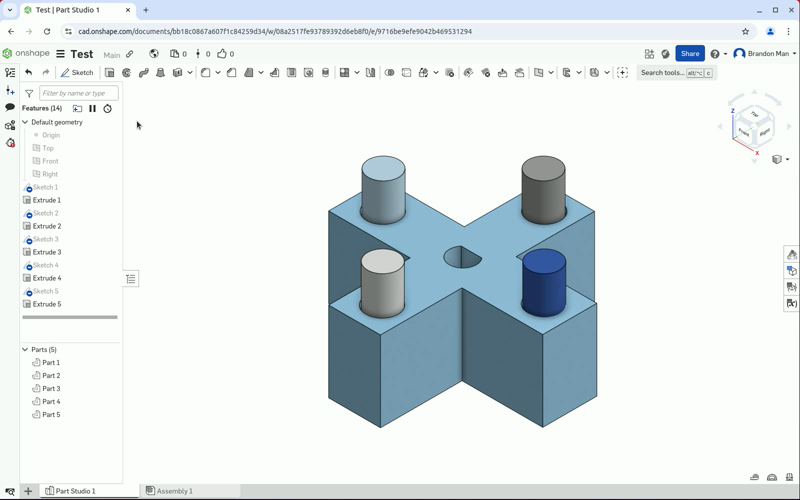
mouse_move(73, 189)
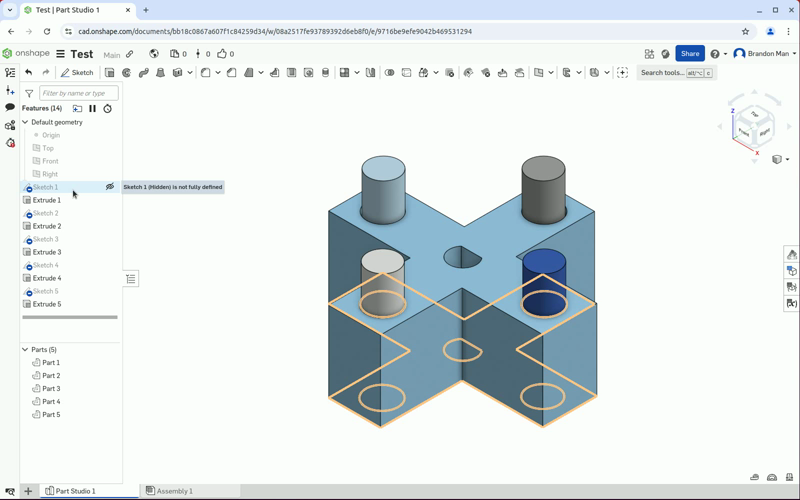
click(73, 189)